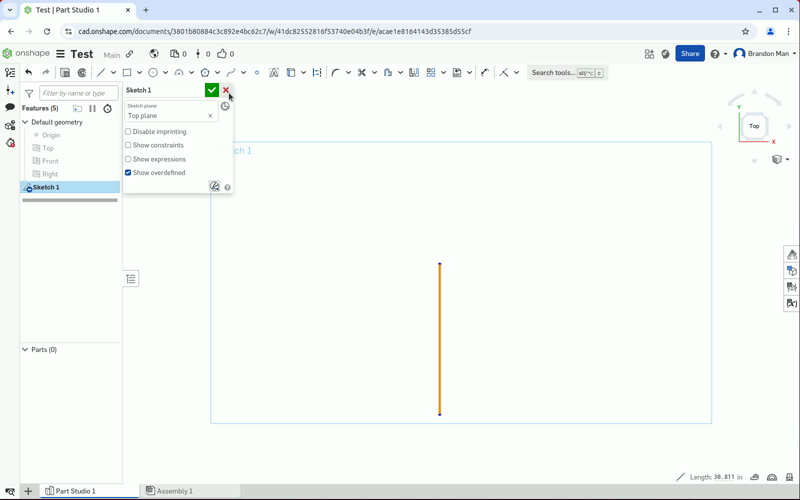
key(shift+h)
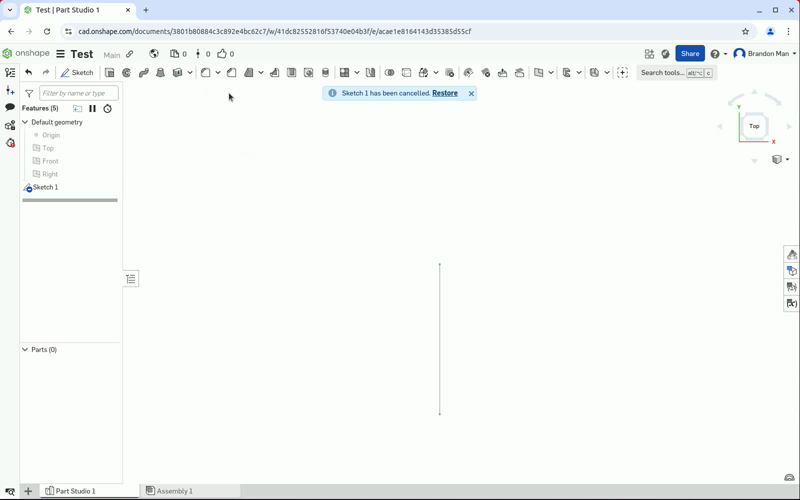
key(shift+s)
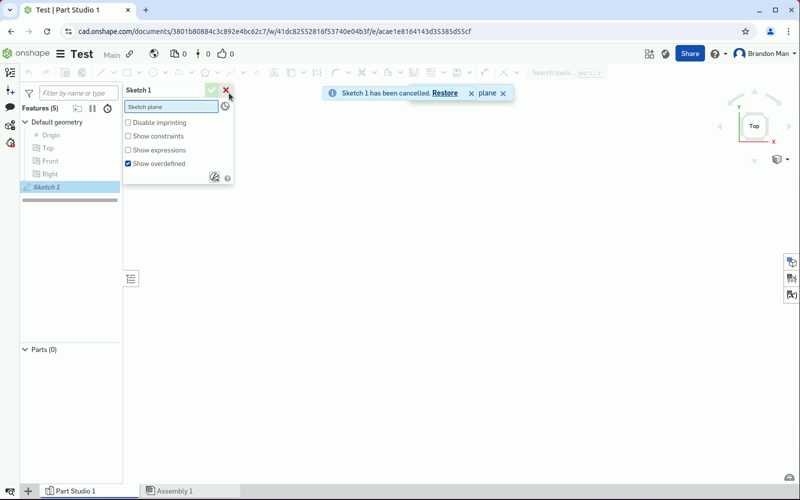
mouse_move(73, 150)
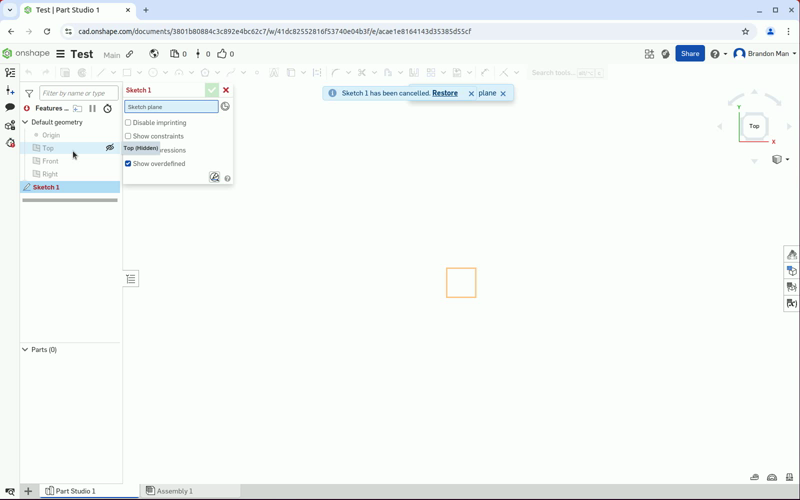
click(73, 150)
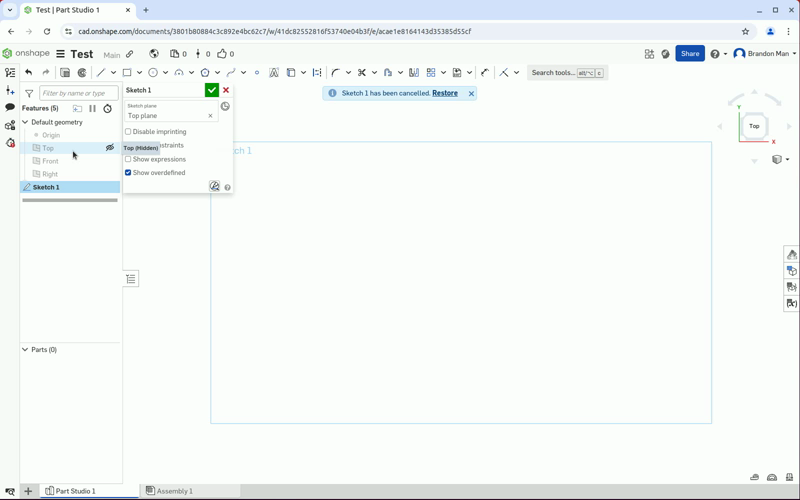
mouse_move(73, 352)
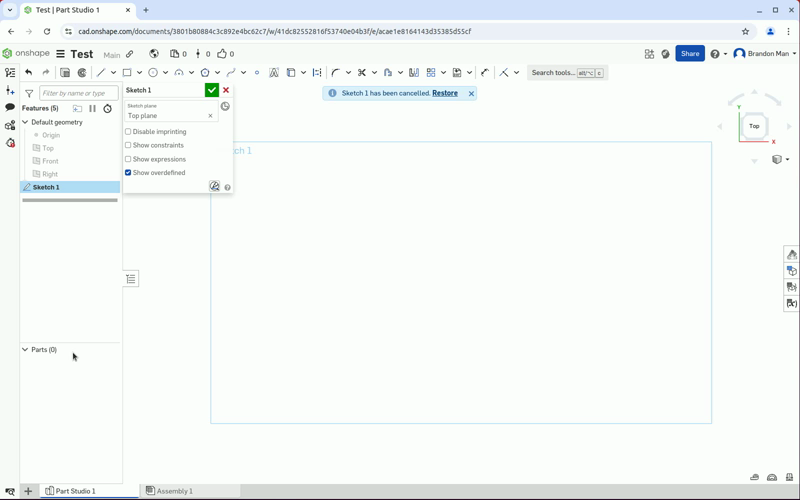
key(y)
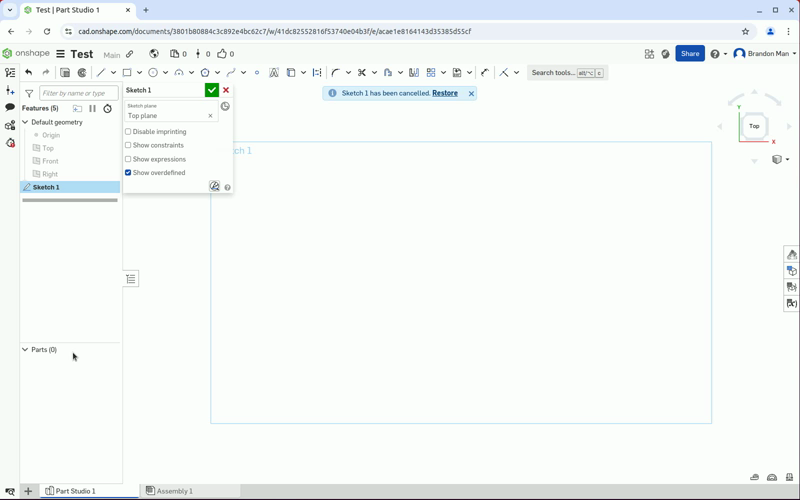
key(l)
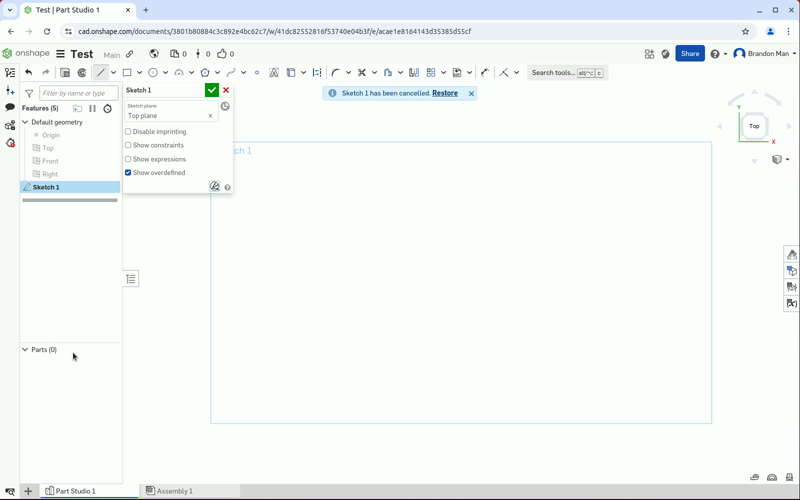
key_down(shift)
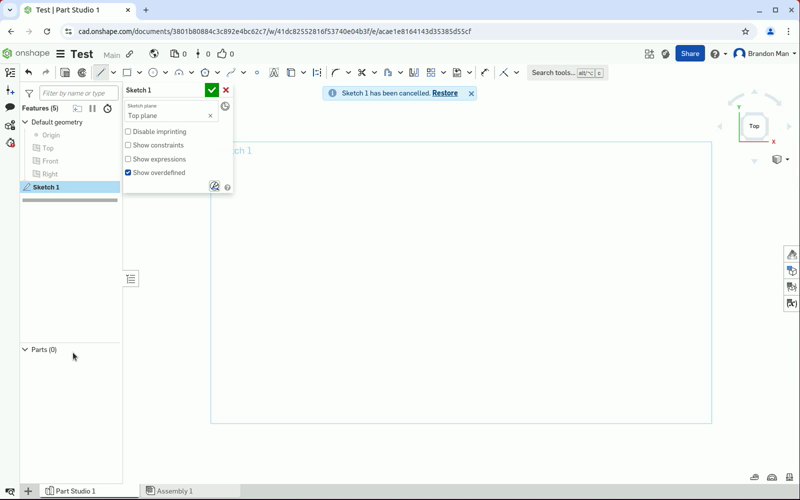
mouse_move(374, 341)
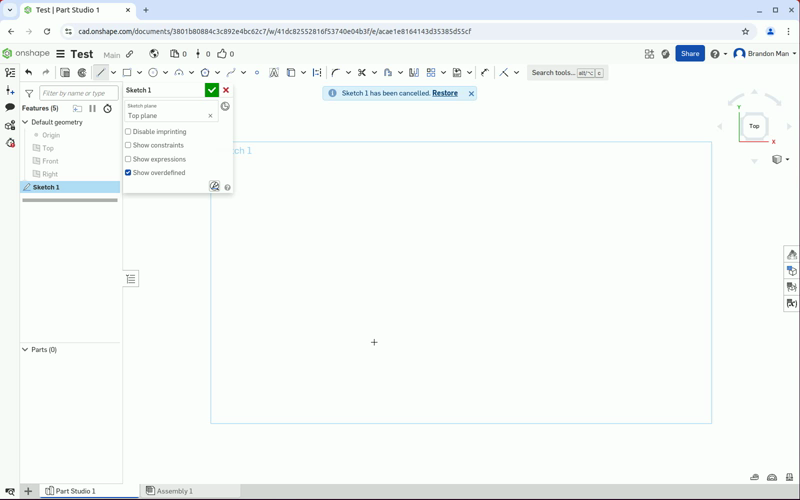
click(374, 341)
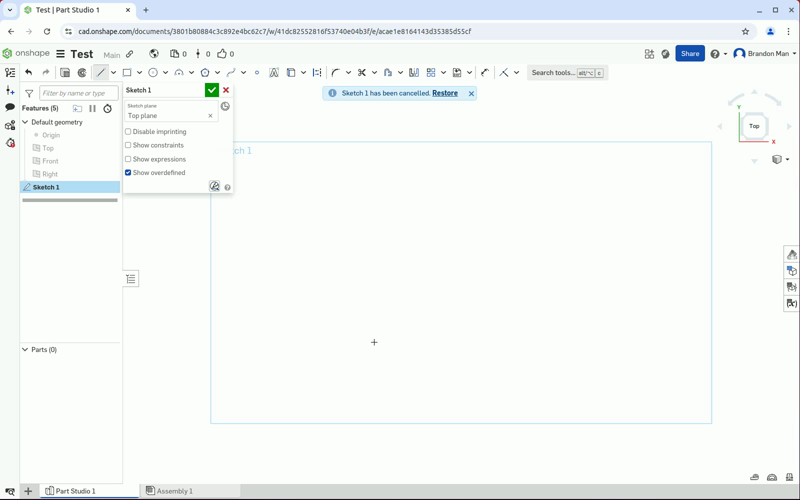
key_up(shift)
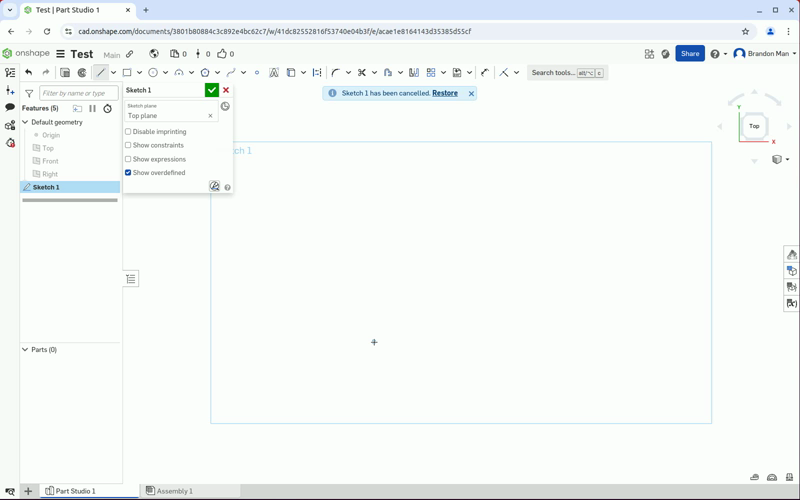
key_down(shift)
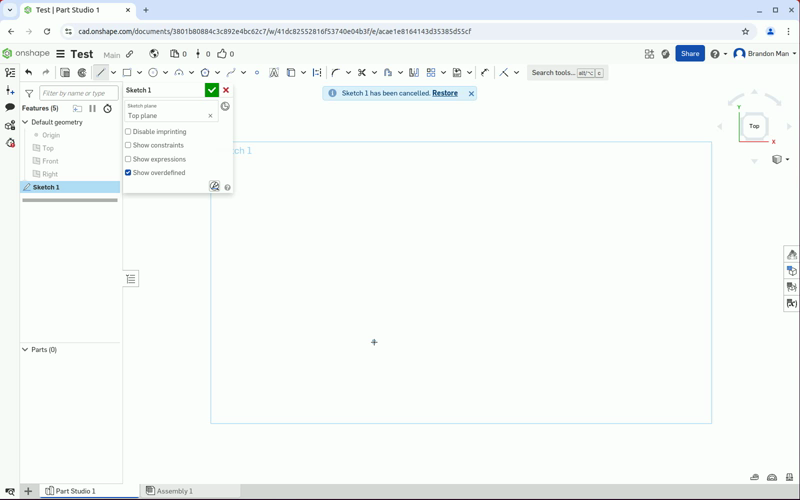
mouse_move(548, 341)
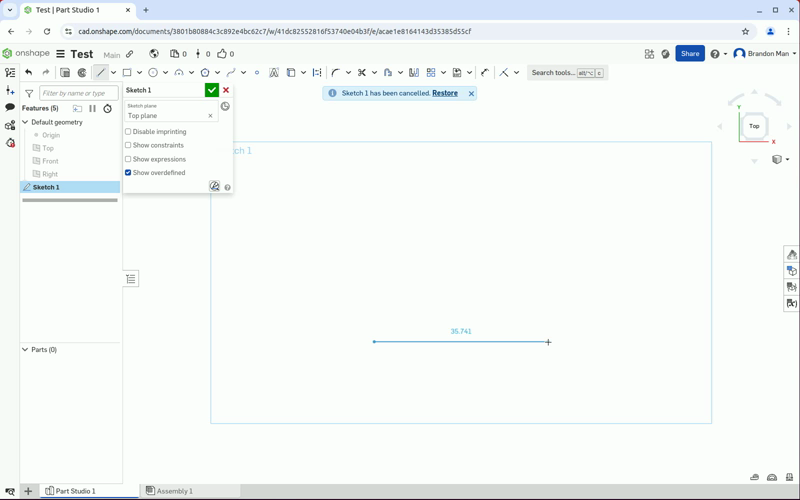
click(548, 341)
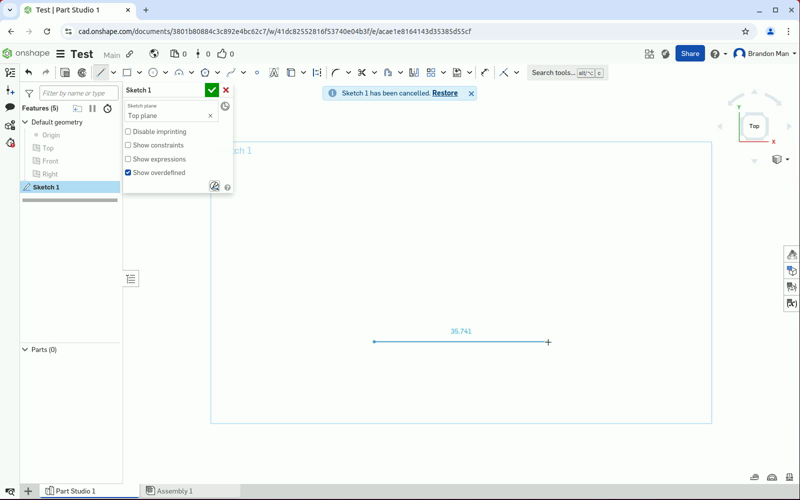
key_up(shift)
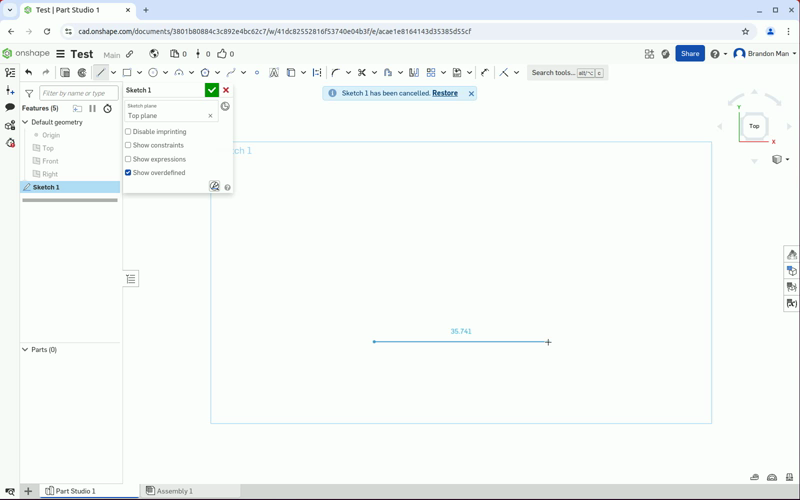
key_down(shift)
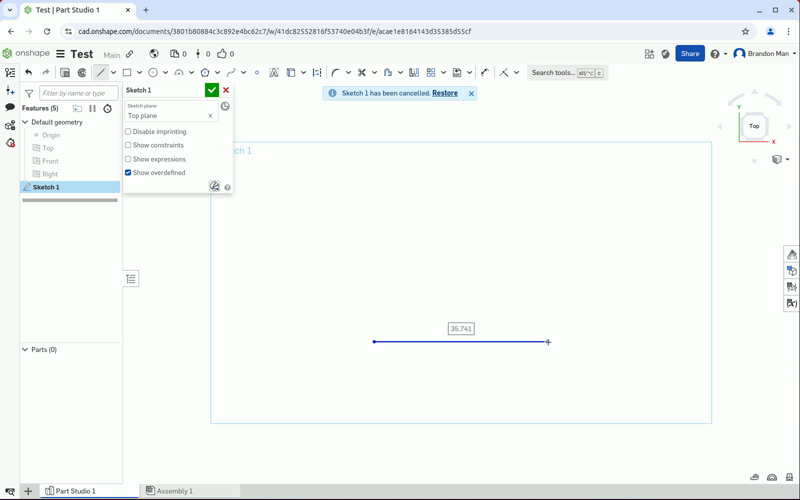
mouse_move(548, 226)
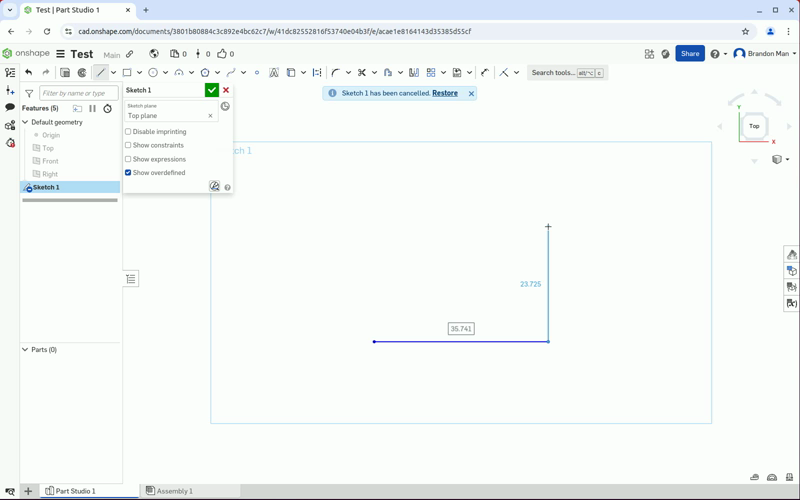
click(548, 226)
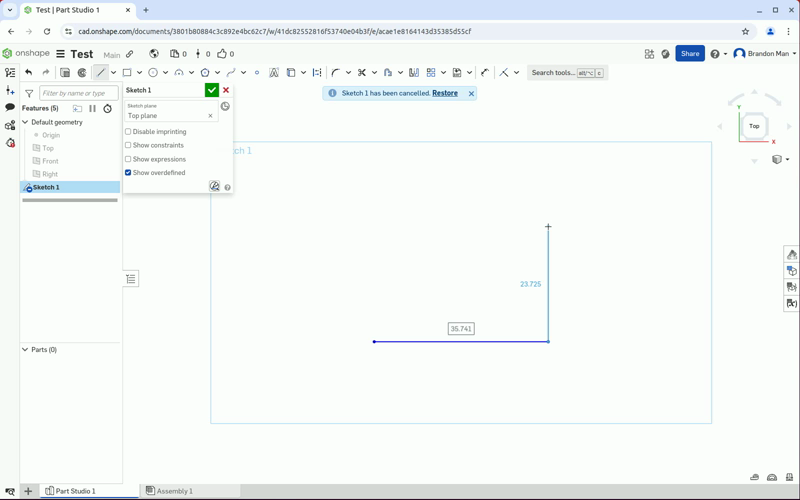
key_up(shift)
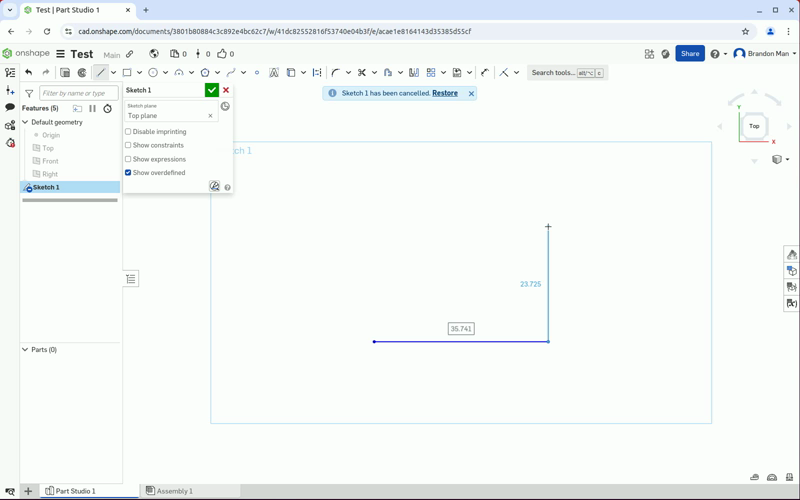
key_down(shift)
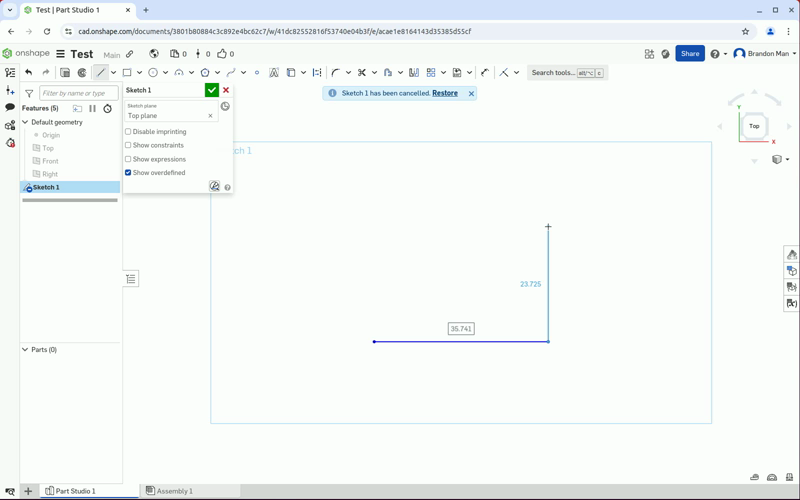
mouse_move(374, 226)
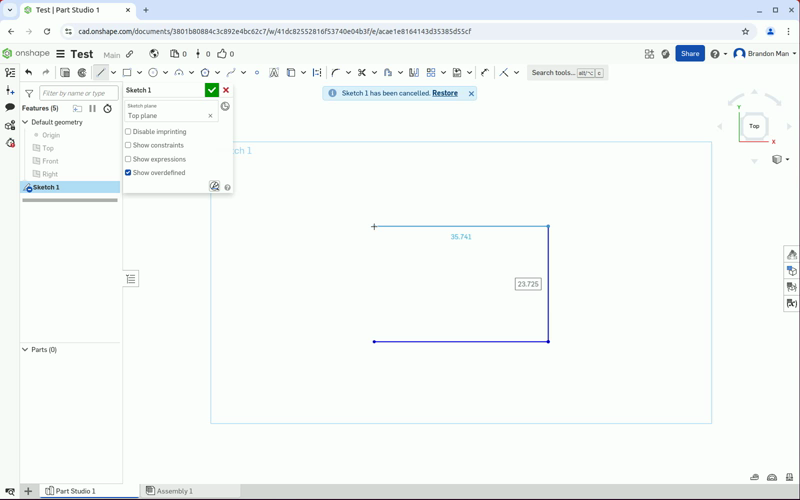
click(374, 226)
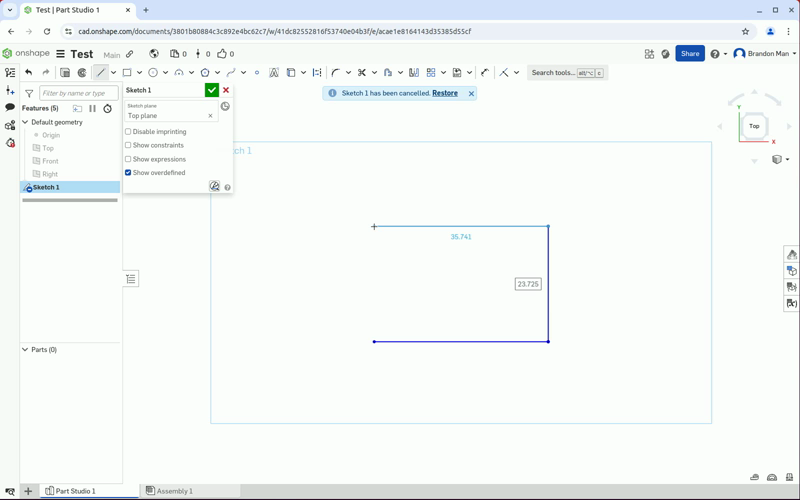
key_up(shift)
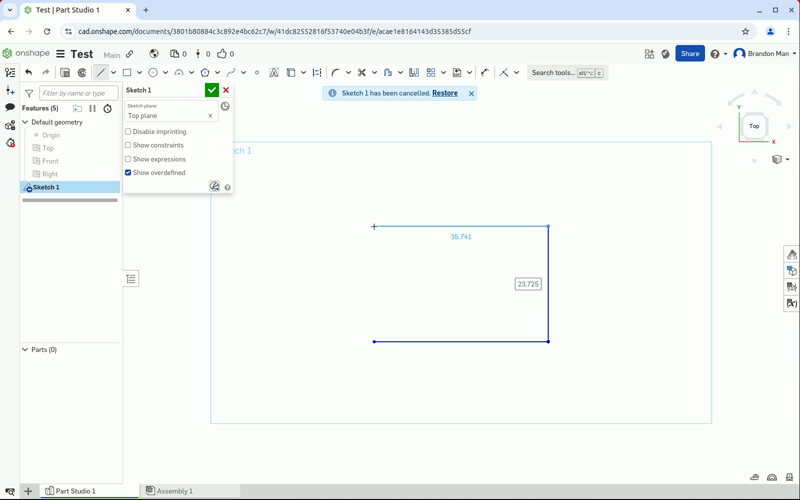
key_down(shift)
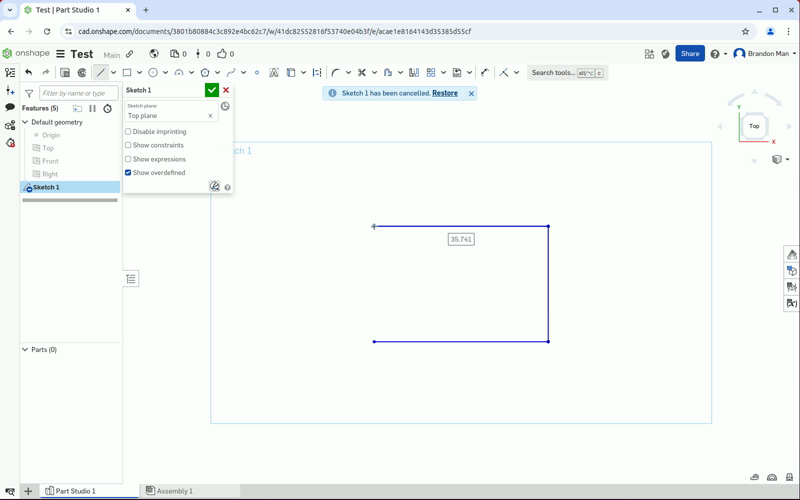
mouse_move(374, 341)
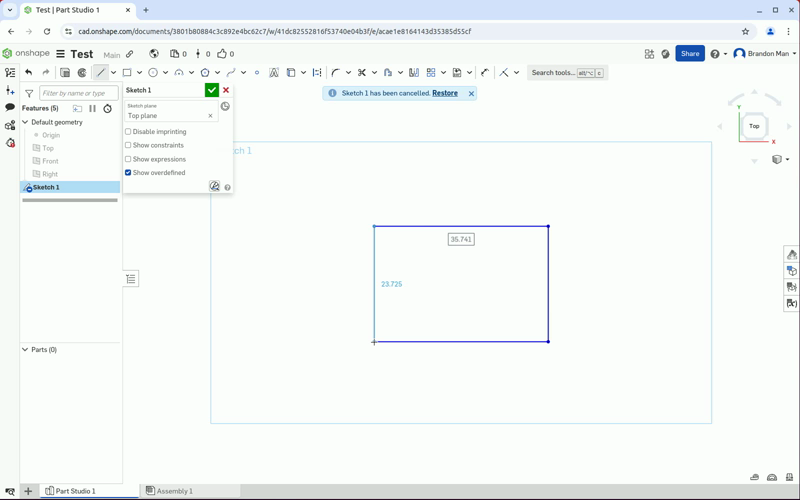
key_up(shift)
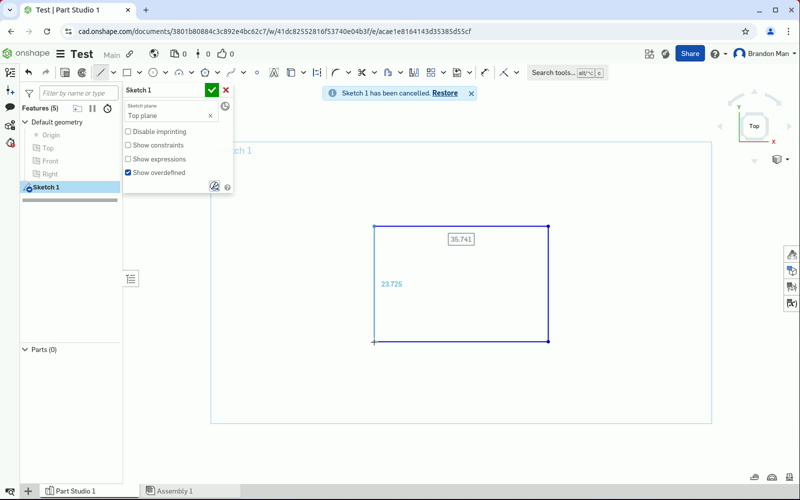
click(374, 341)
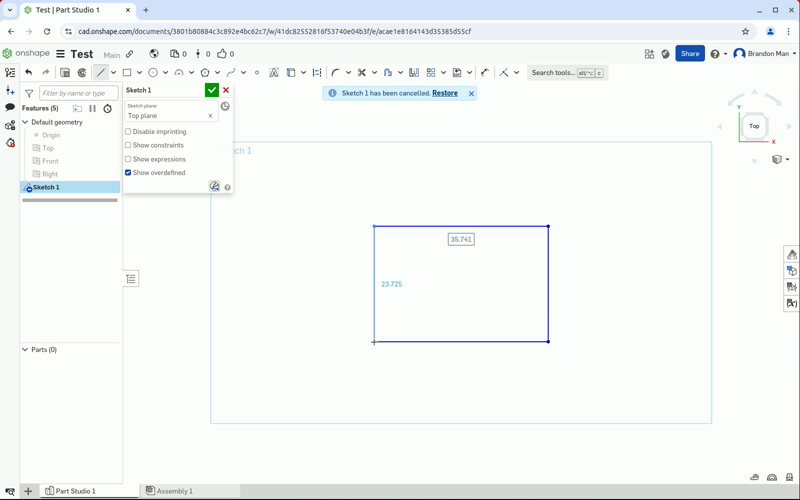
key(esc)
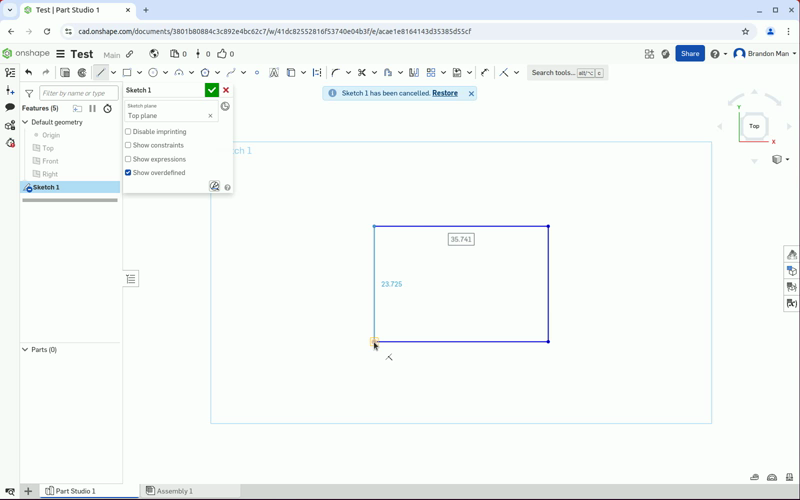
mouse_move(511, 306)
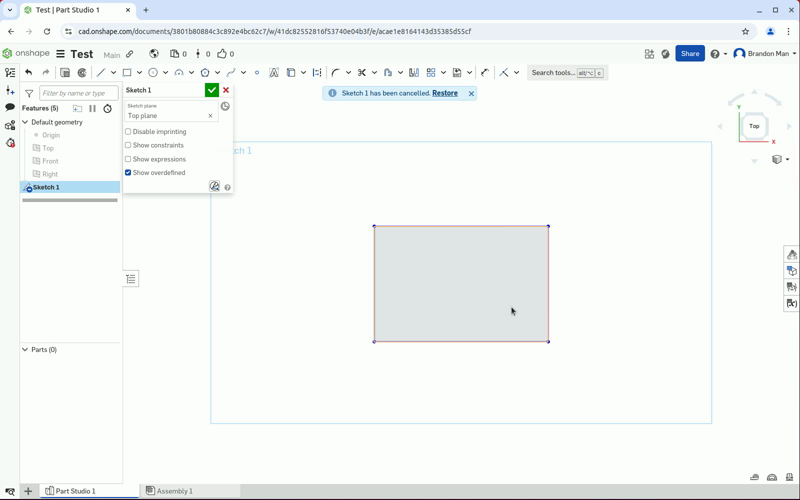
click(511, 306)
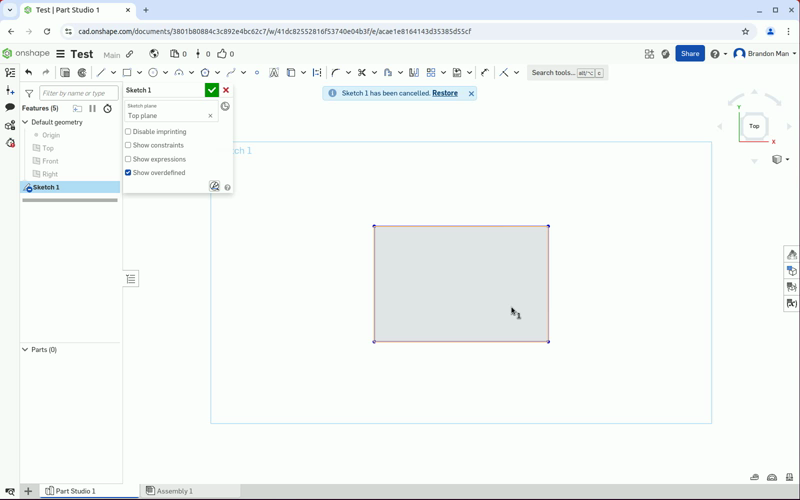
mouse_move(73, 352)
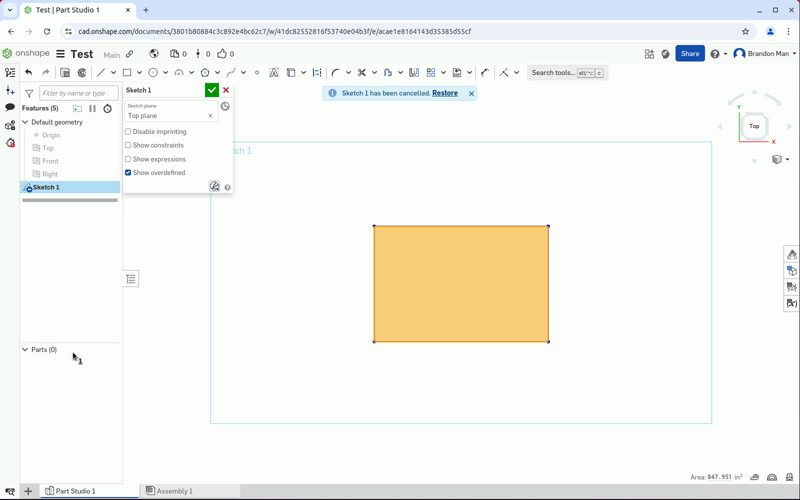
key(shift+y)
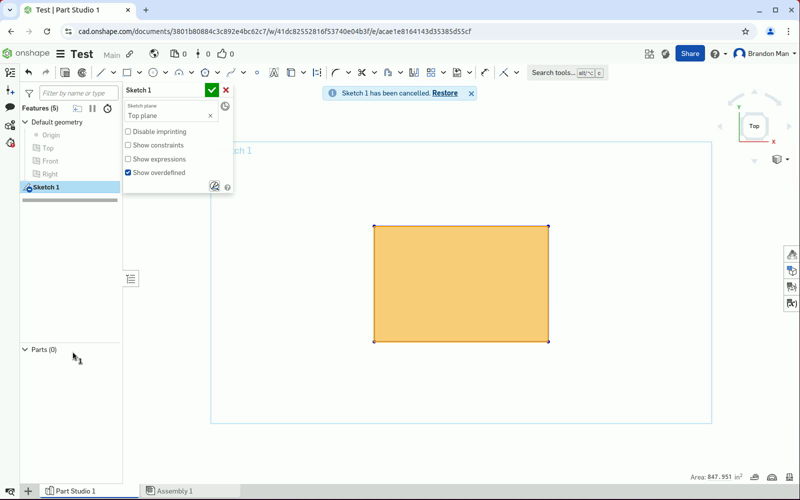
key(shift+e)
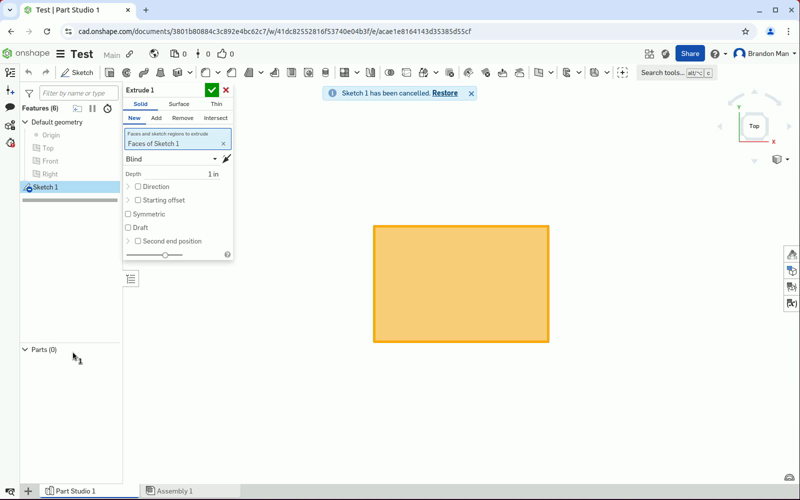
mouse_move(143, 106)
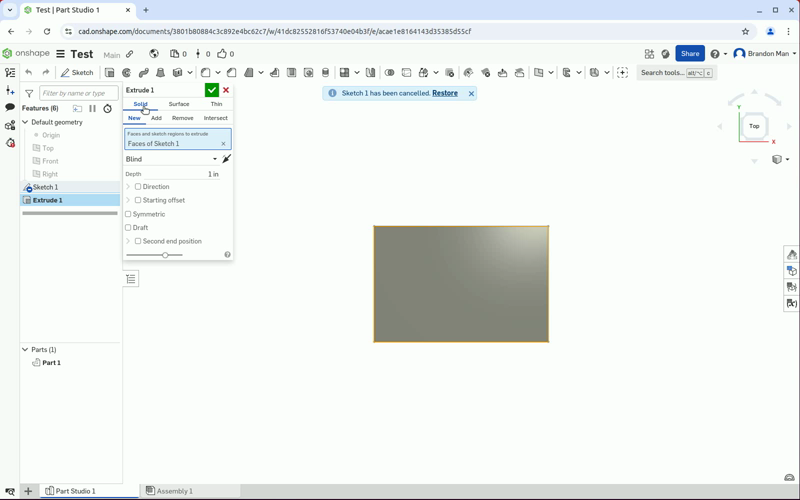
click(143, 106)
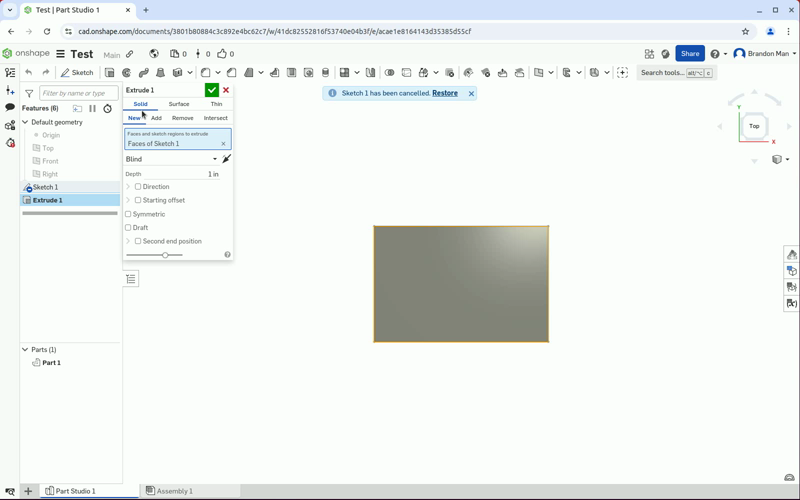
mouse_move(137, 120)
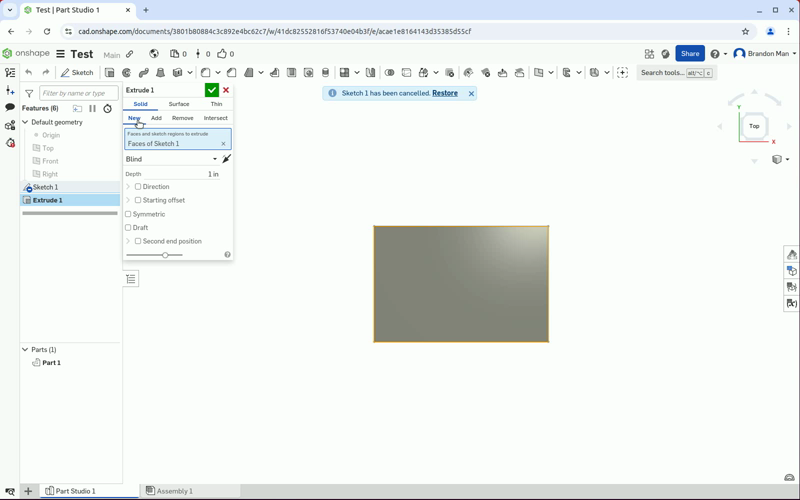
click(137, 120)
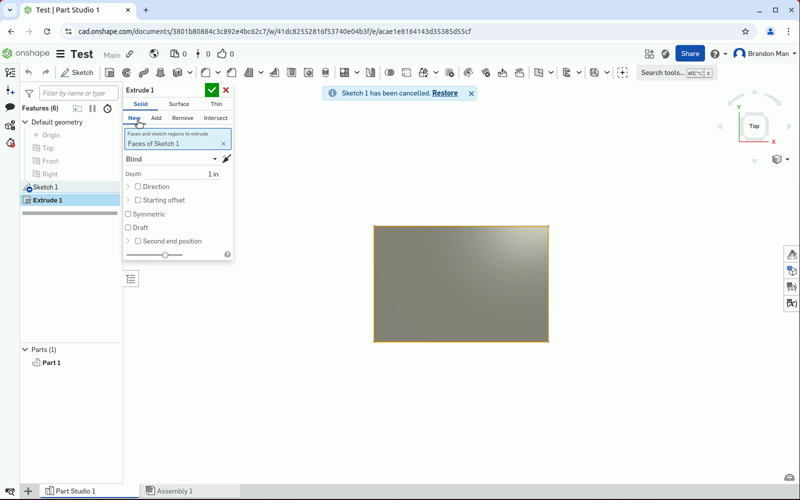
key(tab, 4)
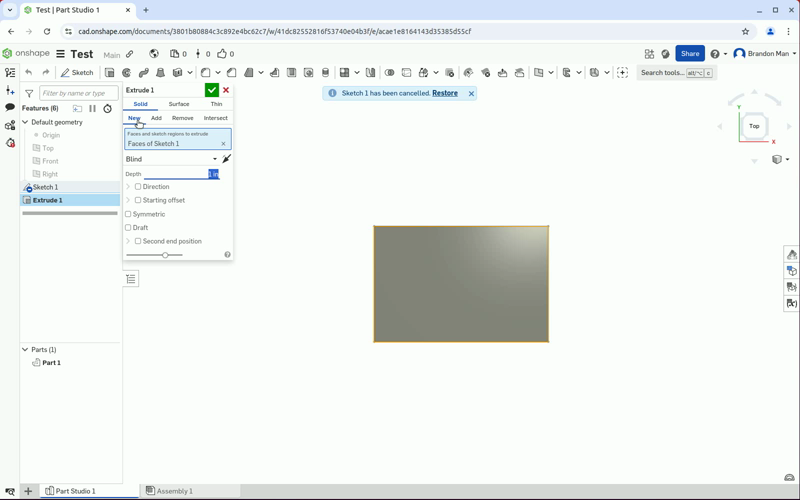
text(23.108)
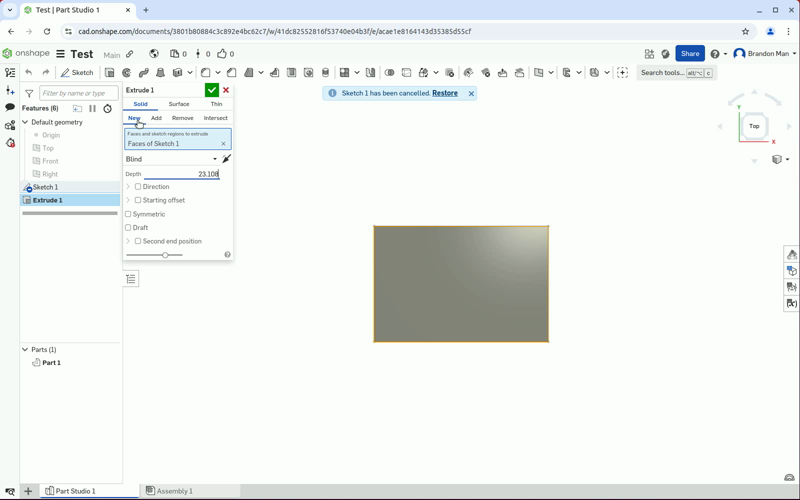
key(enter)
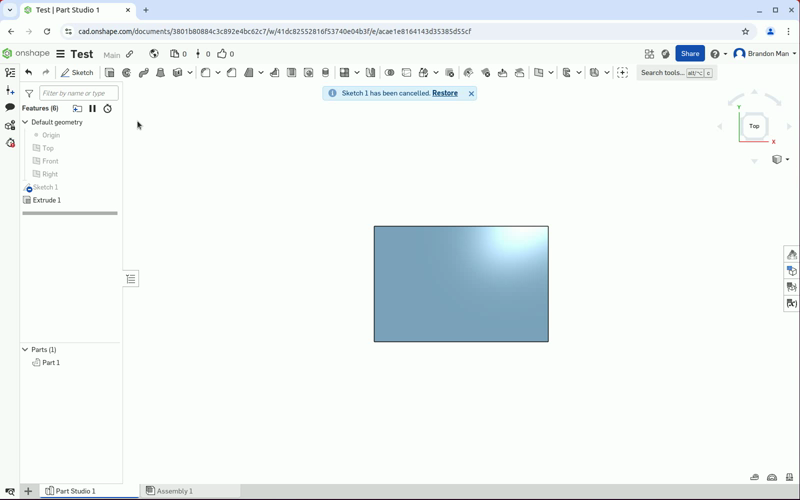
key(shift+h)
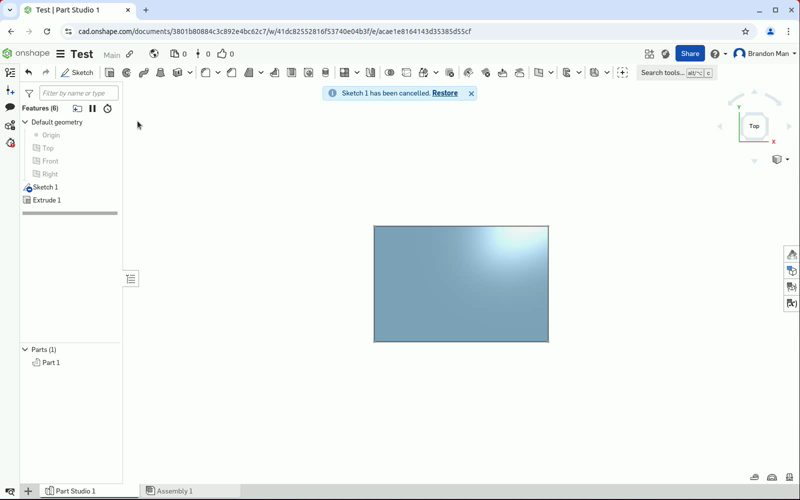
key(shift+h)
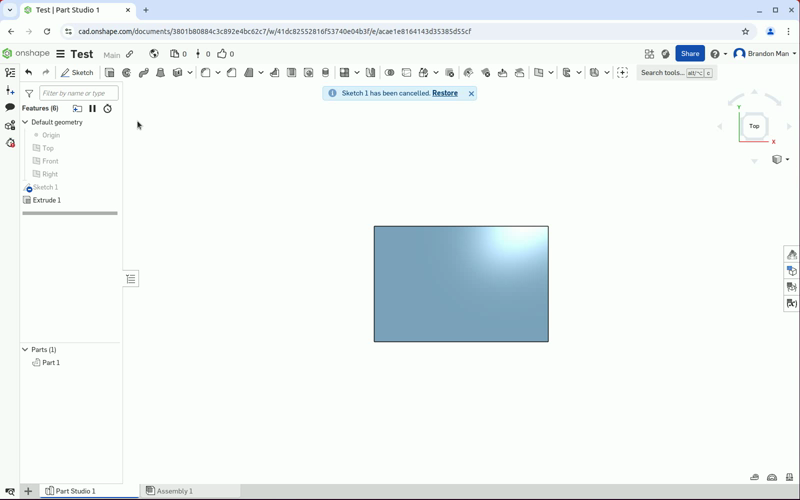
mouse_move(73, 189)
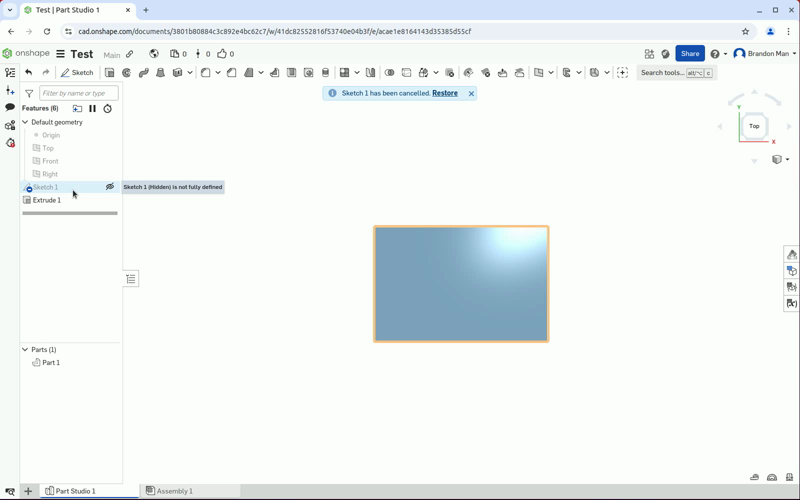
click(73, 189)
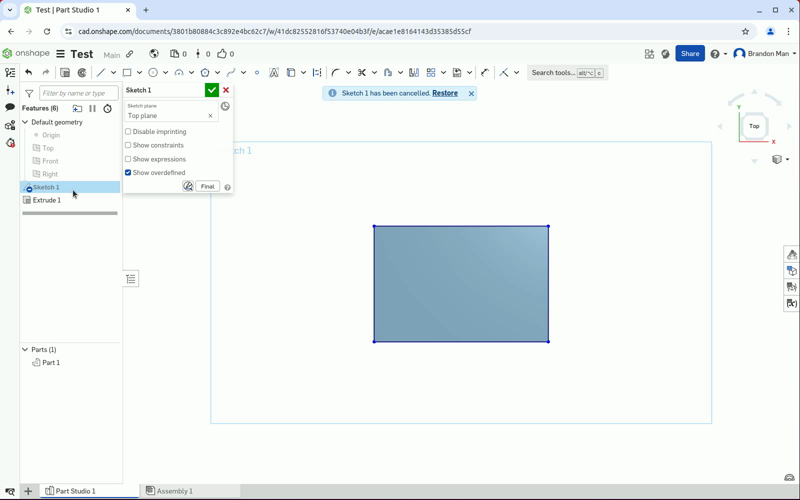
mouse_move(229, 92)
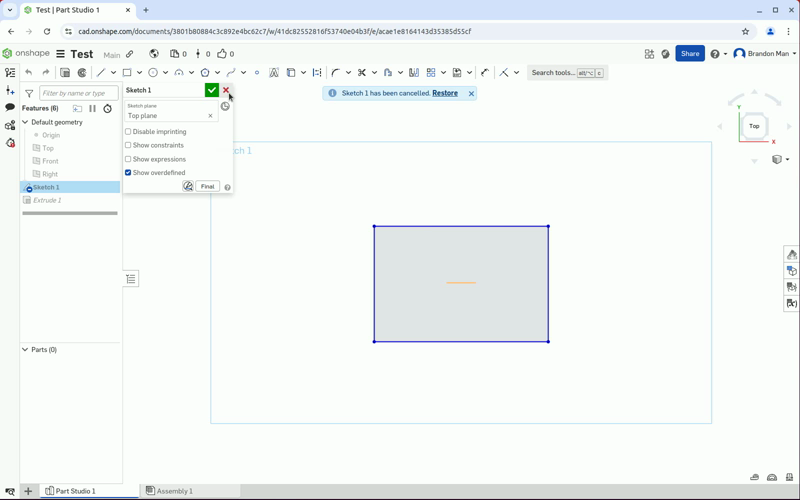
click(229, 92)
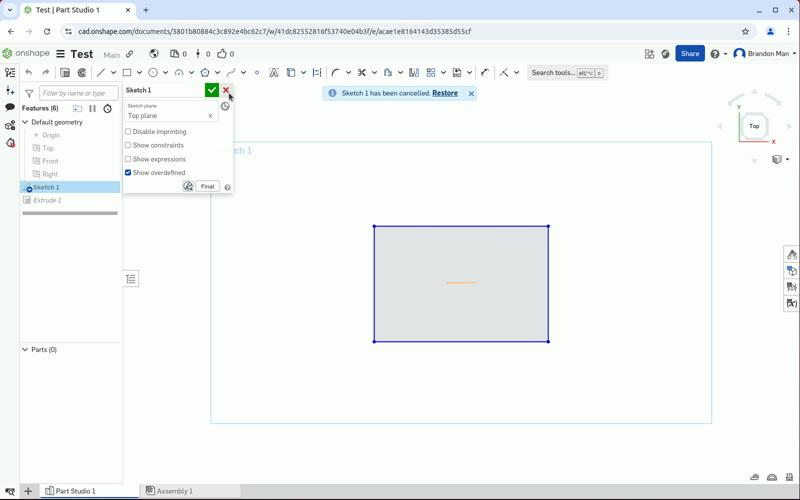
key(shift+s)
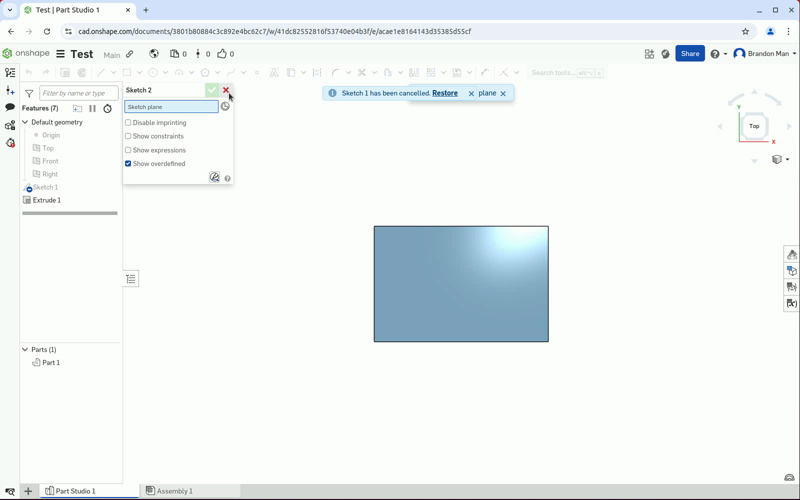
mouse_move(73, 150)
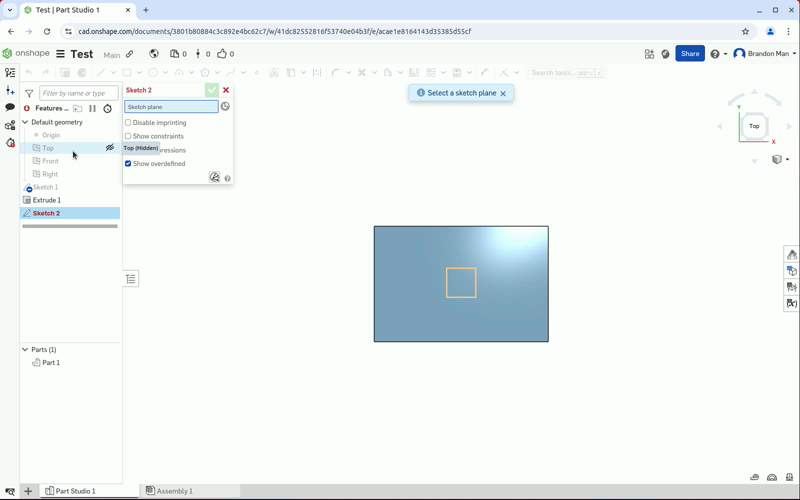
click(73, 150)
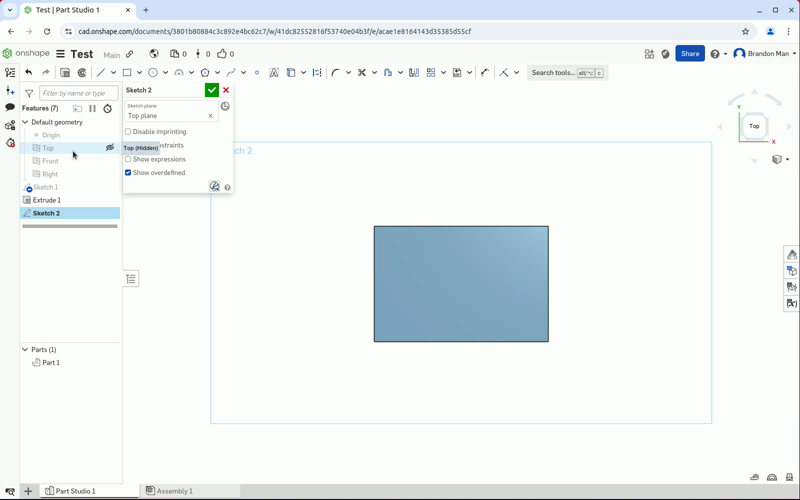
mouse_move(73, 352)
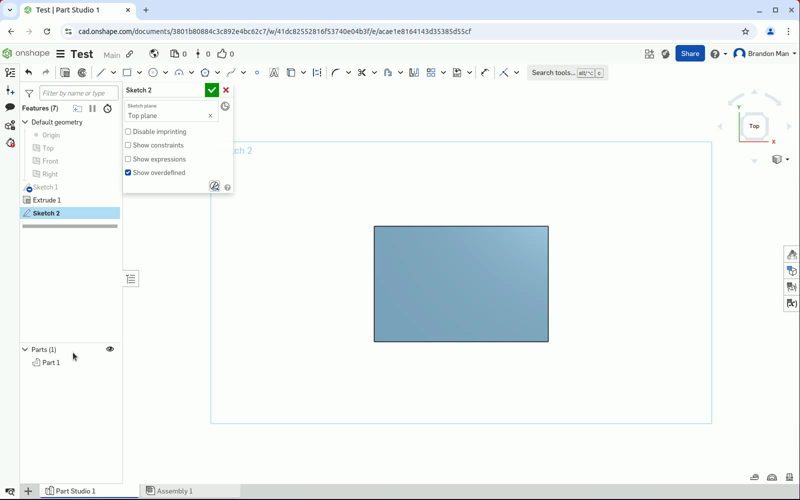
key(y)
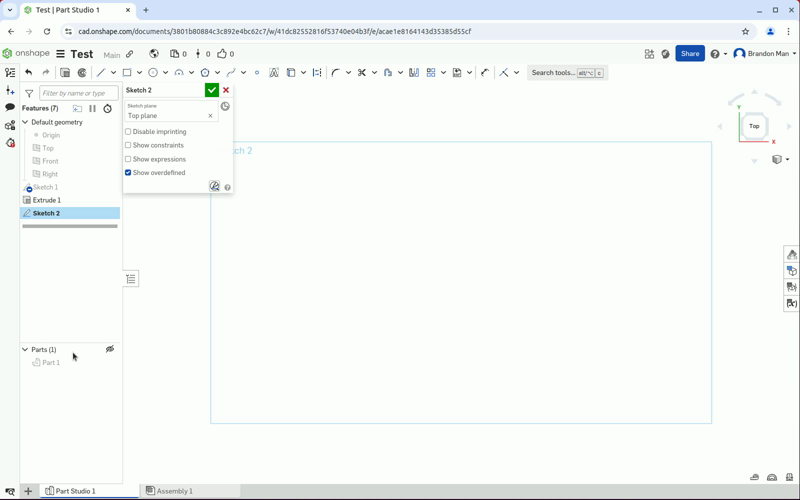
key(l)
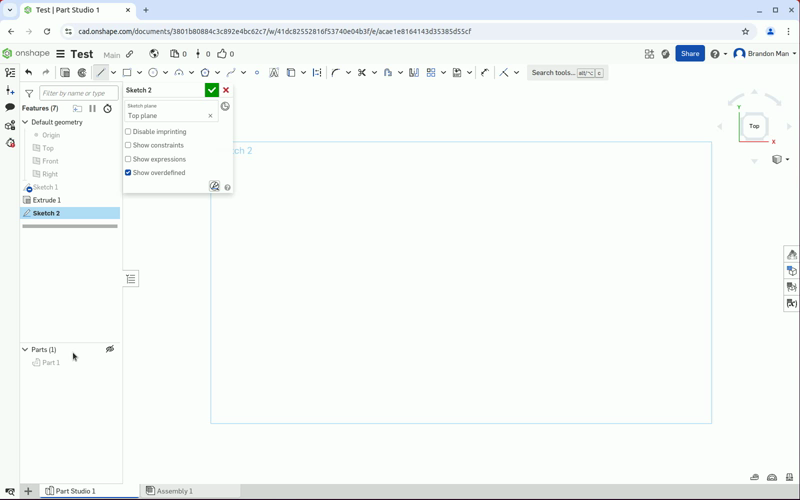
key_down(shift)
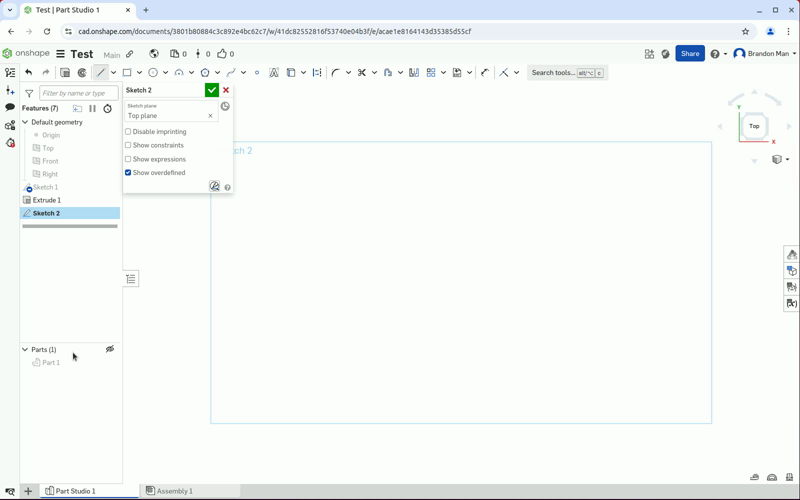
mouse_move(353, 347)
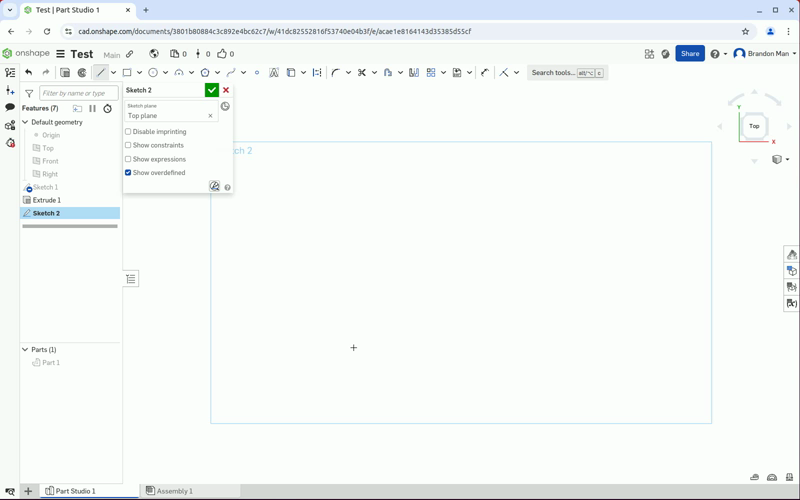
click(353, 347)
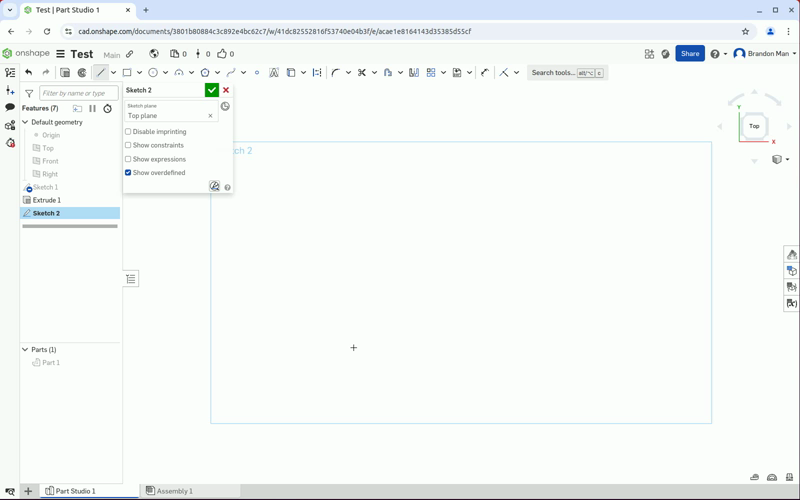
key_up(shift)
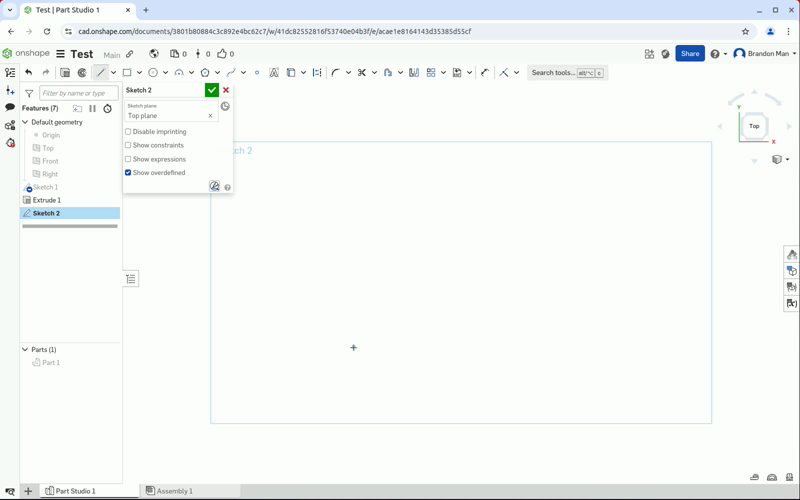
key_down(shift)
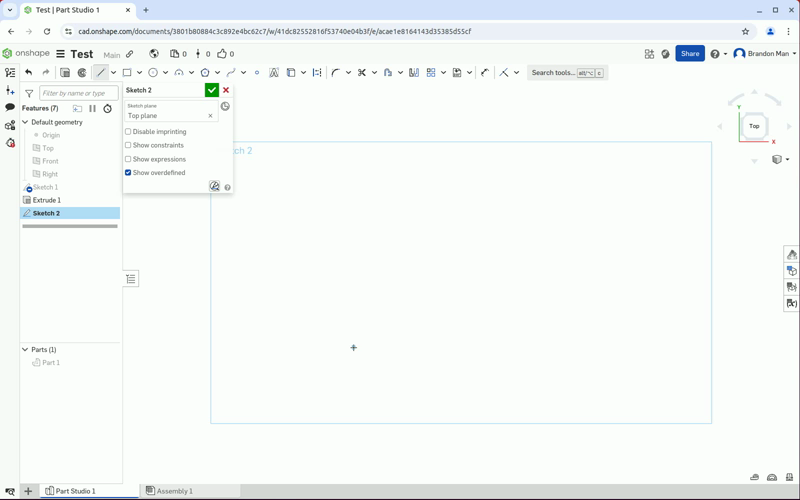
mouse_move(383, 347)
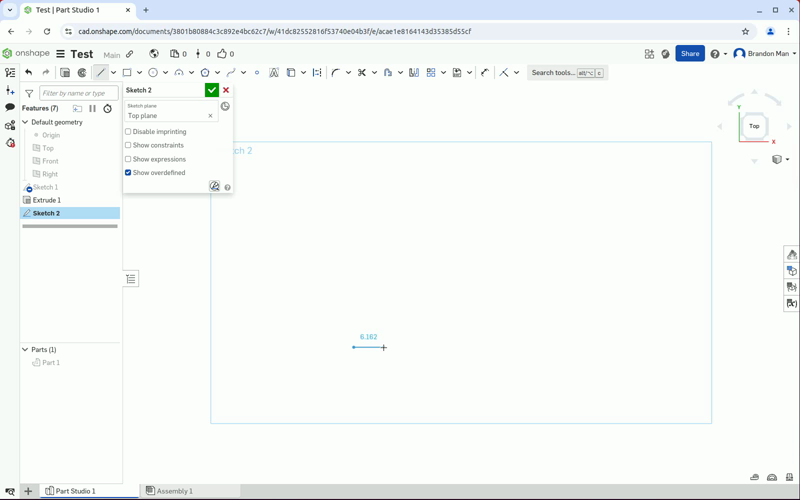
mouse_move(367, 347)
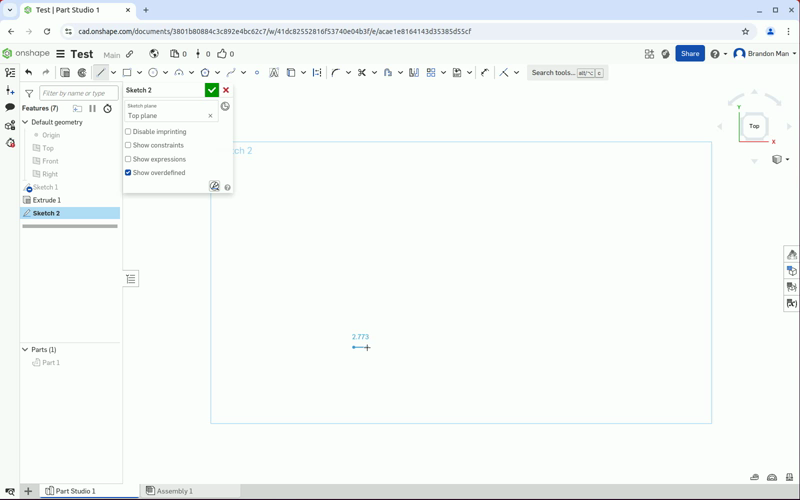
click(367, 347)
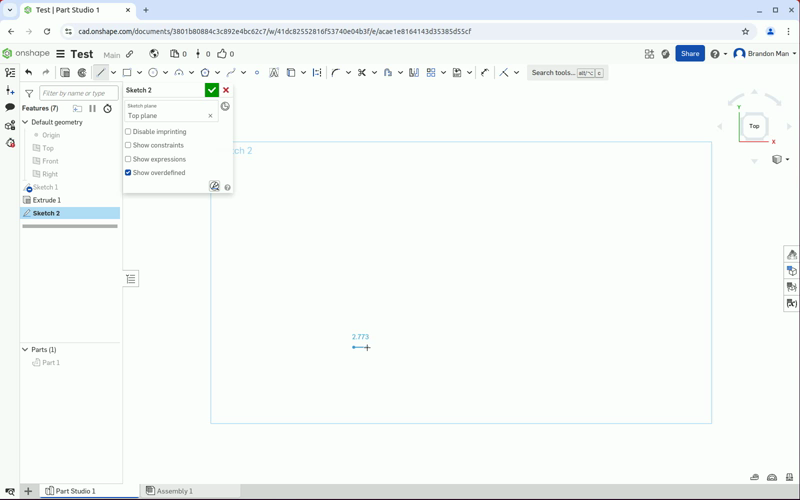
key_up(shift)
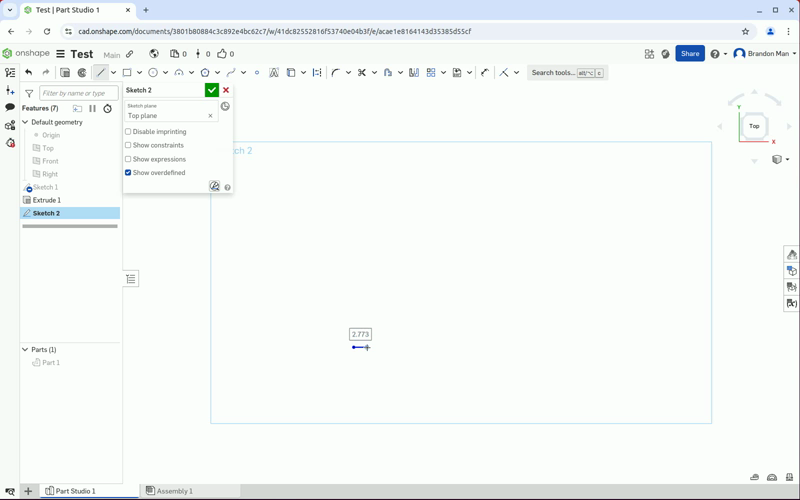
key_down(shift)
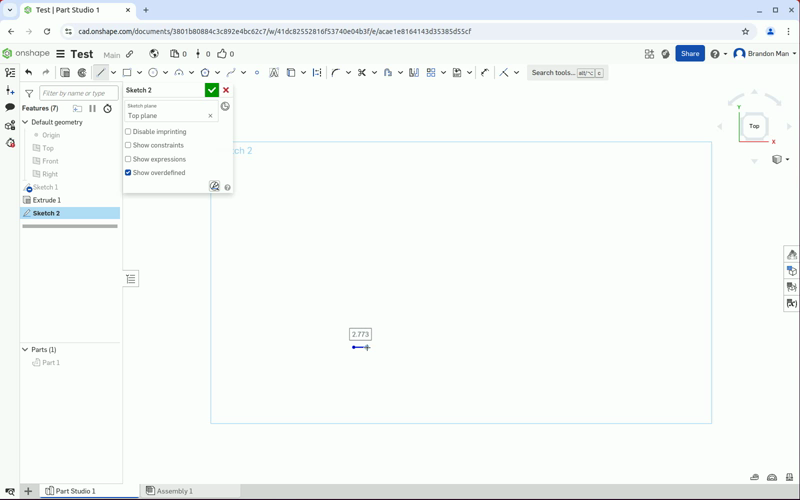
mouse_move(552, 347)
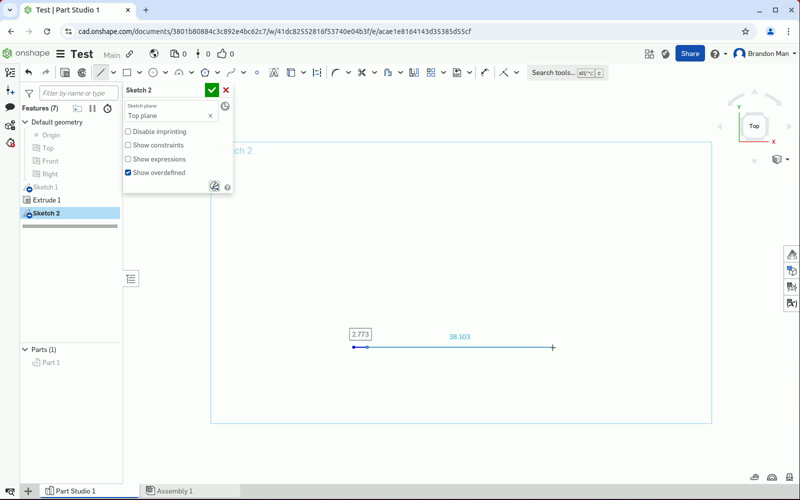
click(552, 347)
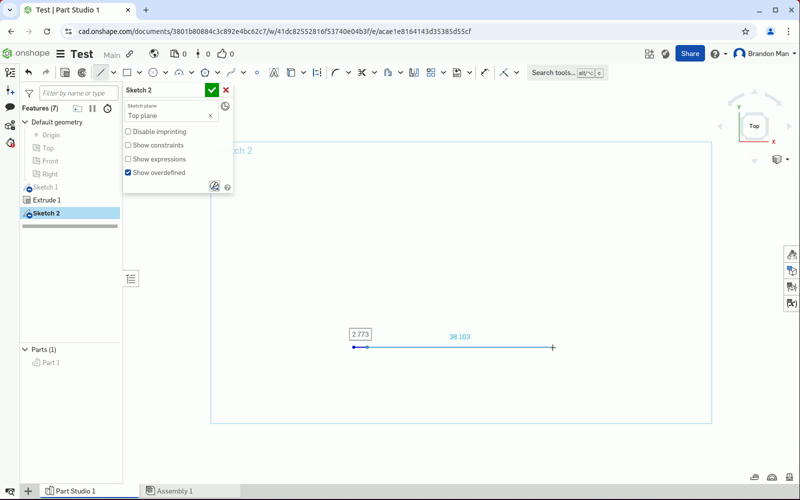
key_up(shift)
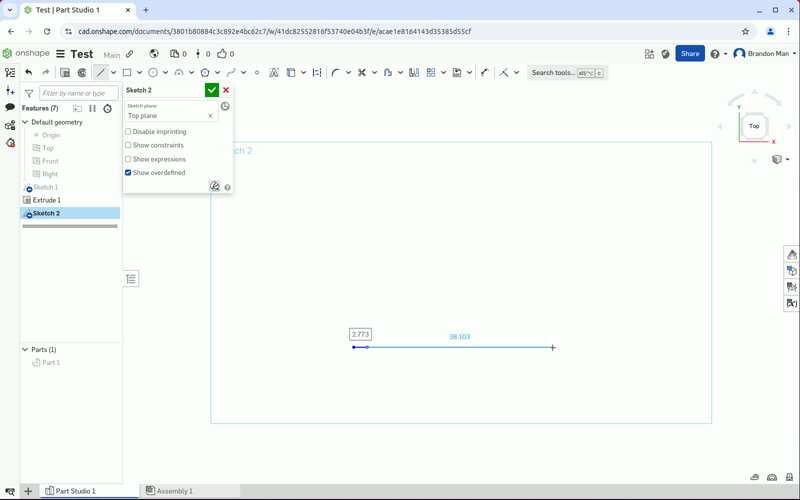
key_down(shift)
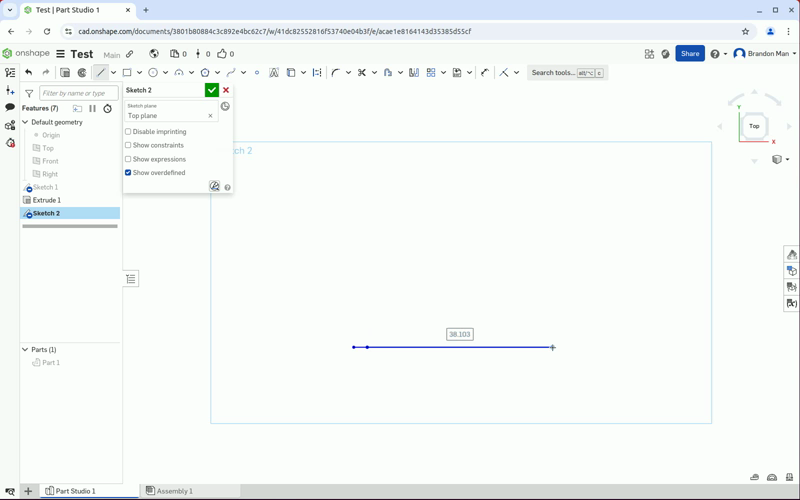
mouse_move(582, 347)
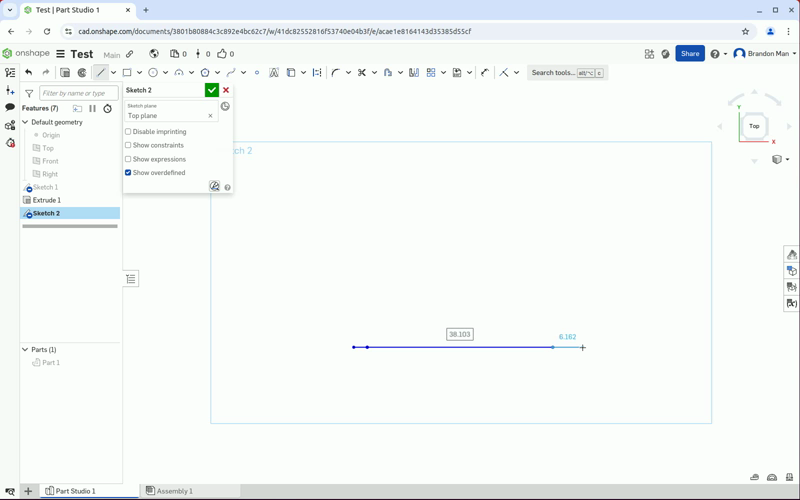
mouse_move(566, 347)
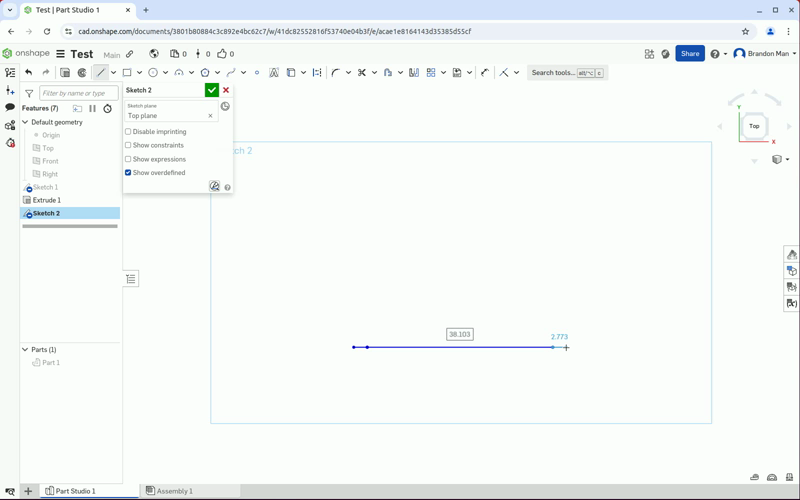
click(566, 347)
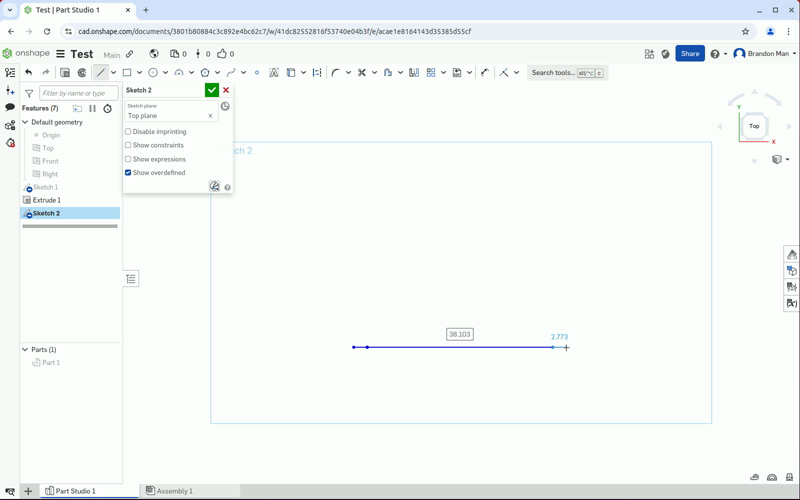
key_up(shift)
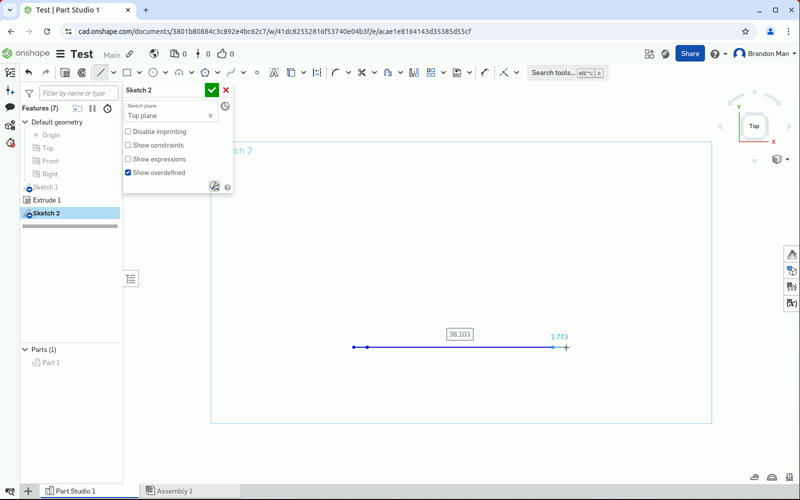
key_down(shift)
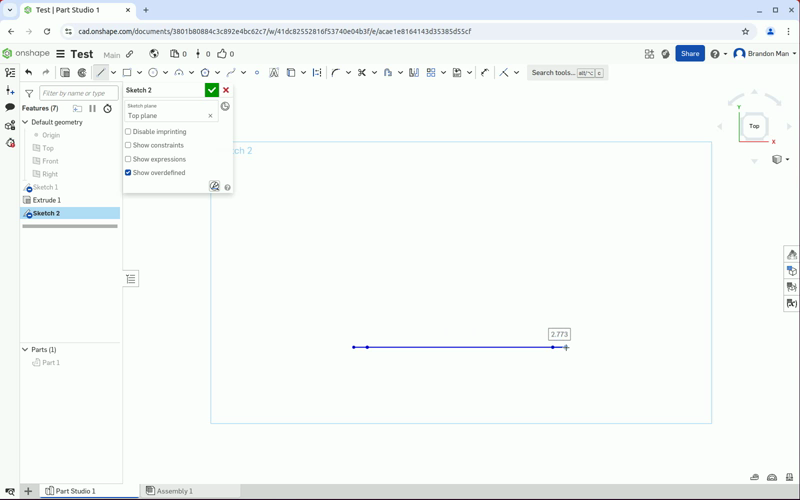
mouse_move(566, 220)
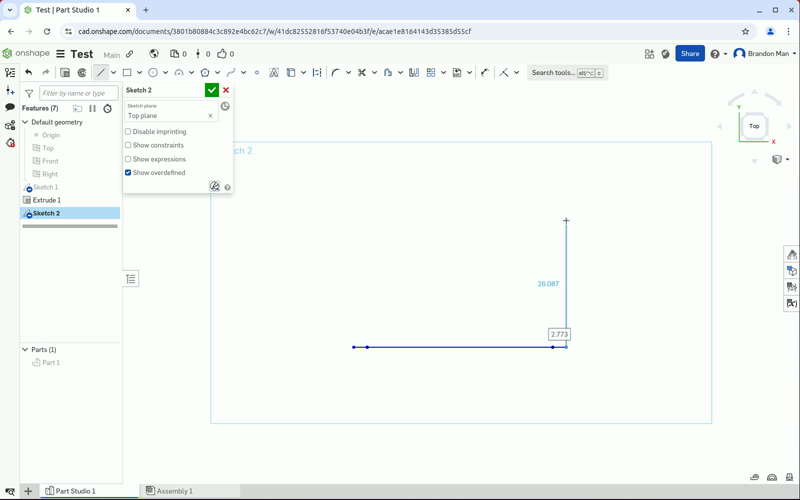
click(566, 220)
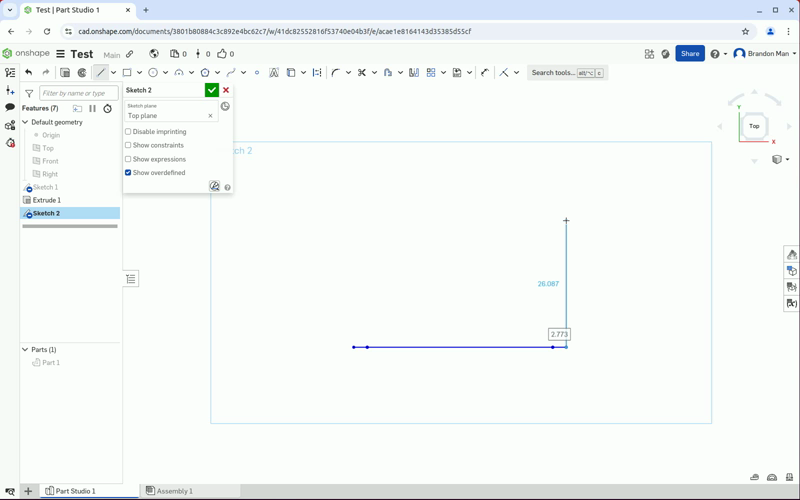
key_up(shift)
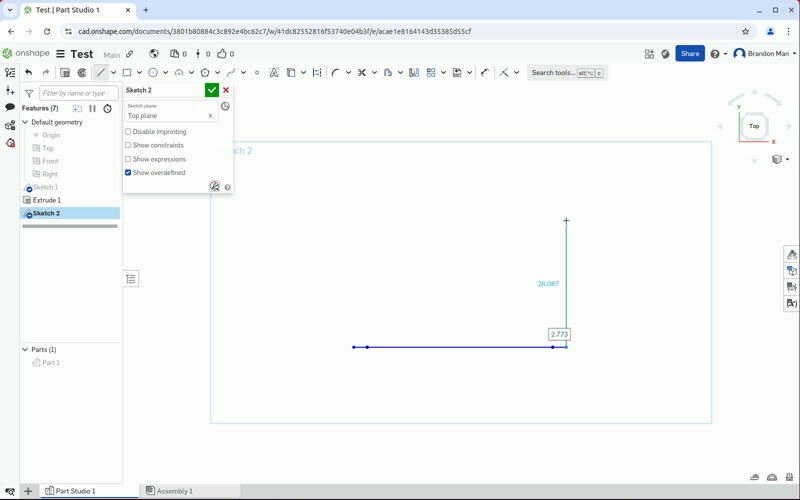
key_down(shift)
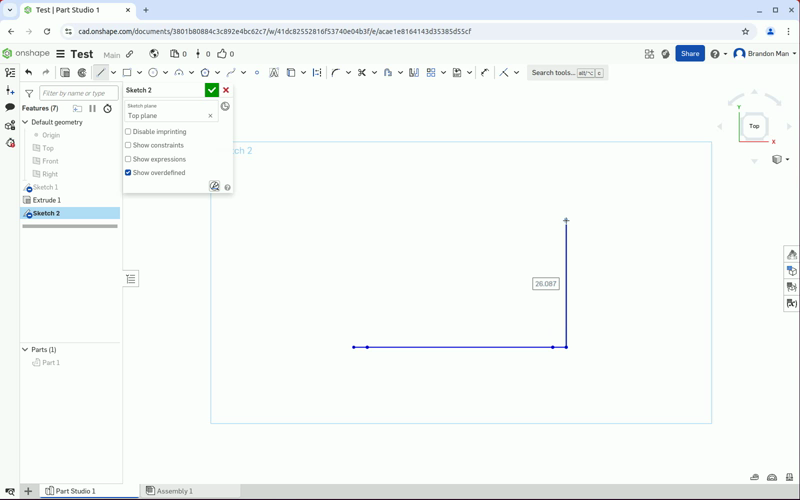
mouse_move(589, 220)
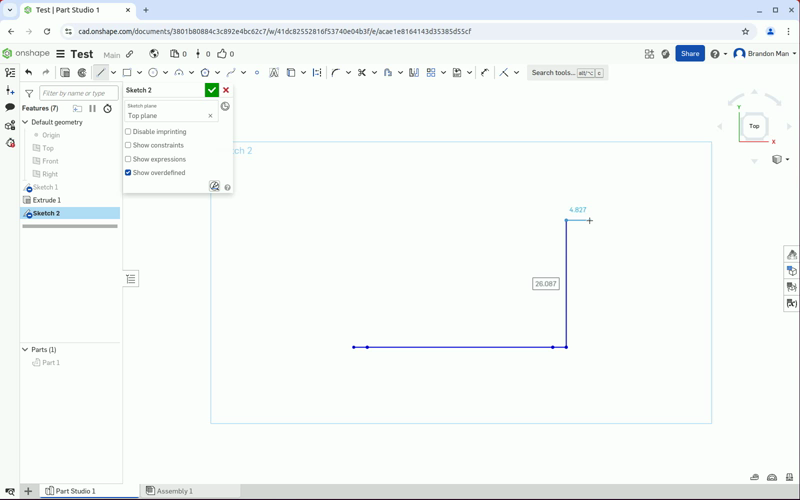
mouse_move(552, 220)
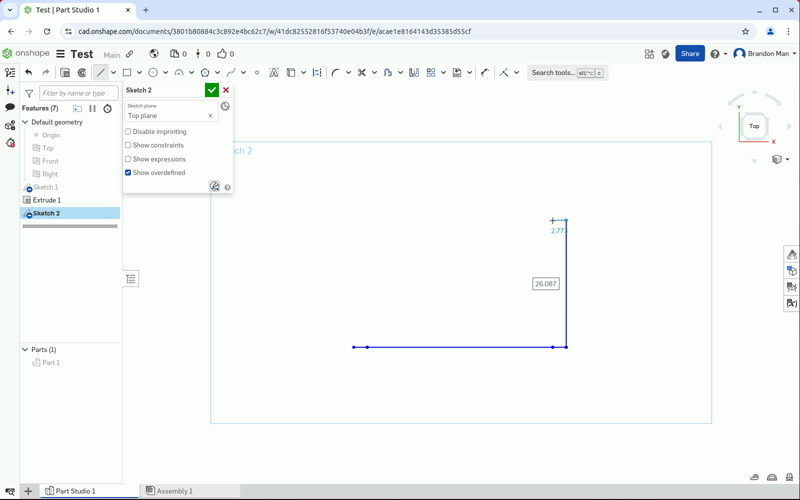
click(552, 220)
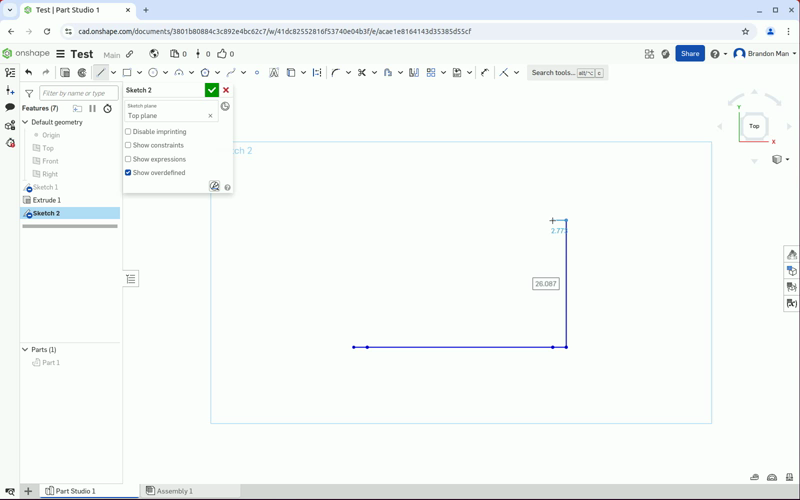
key_up(shift)
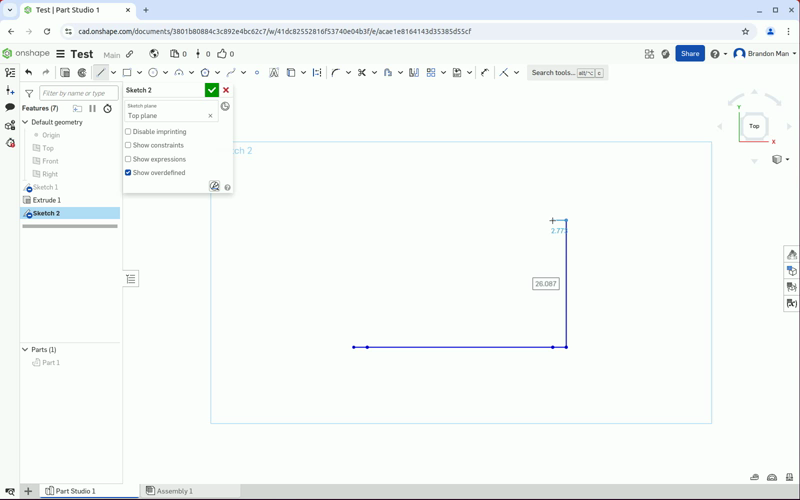
key_down(shift)
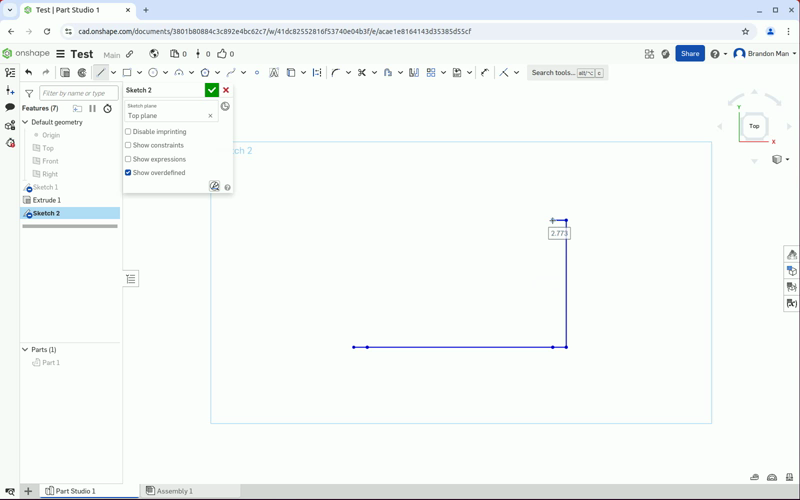
mouse_move(367, 220)
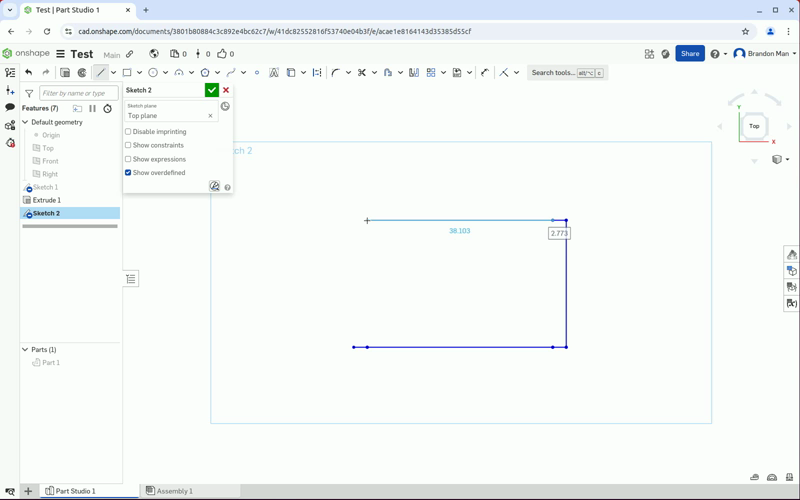
click(367, 220)
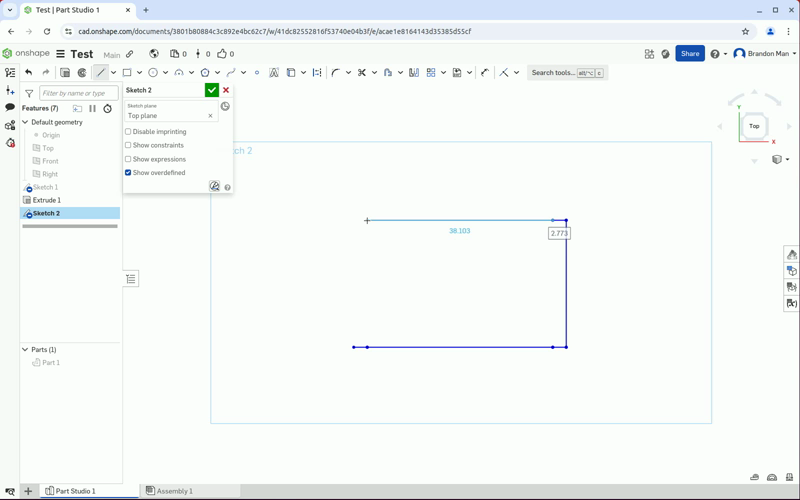
key_up(shift)
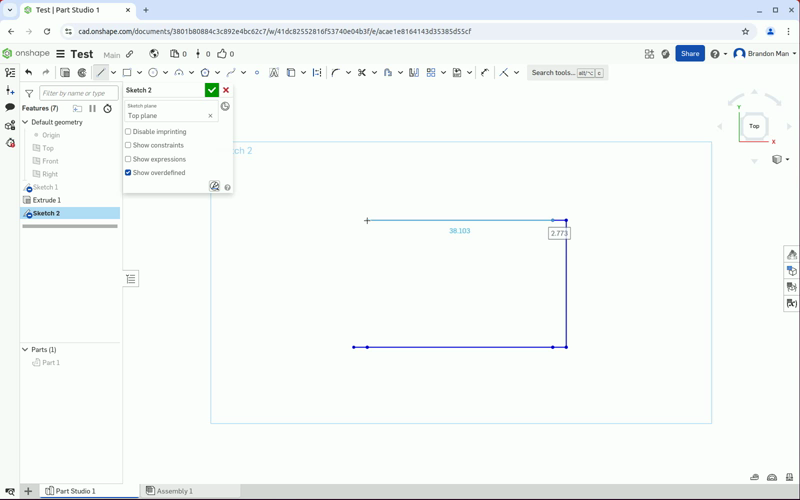
key_down(shift)
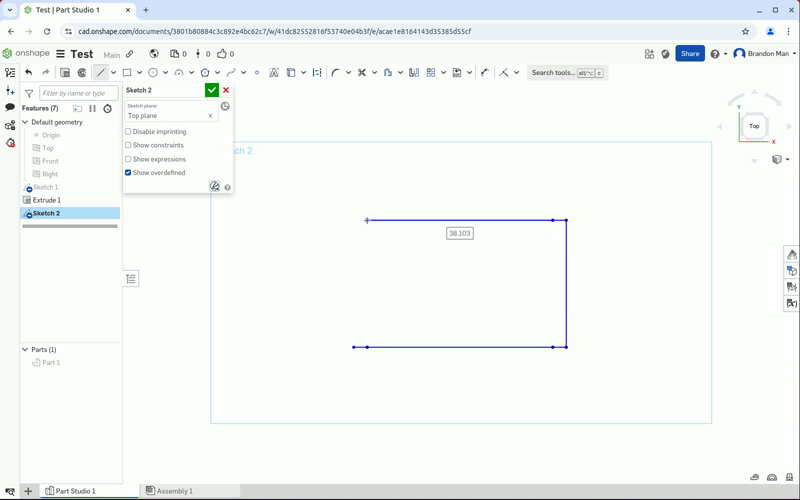
mouse_move(397, 220)
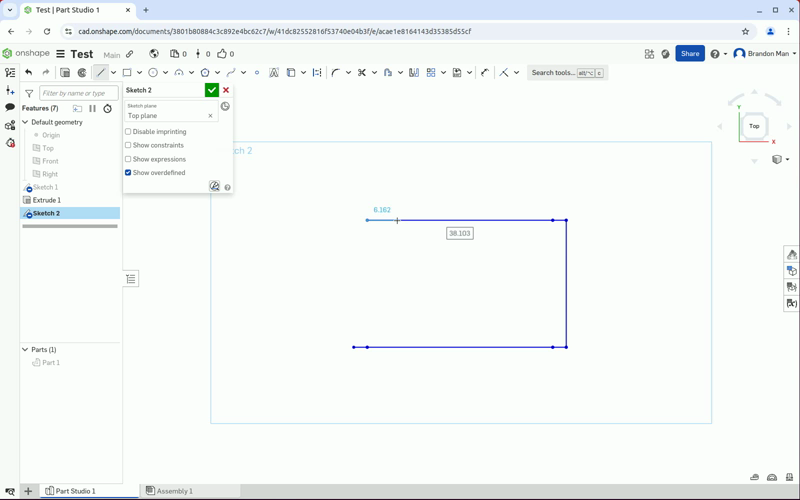
mouse_move(353, 220)
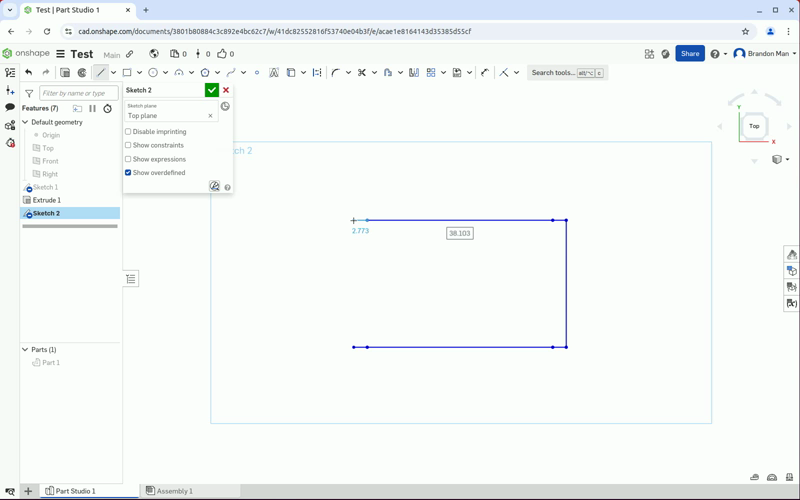
click(353, 220)
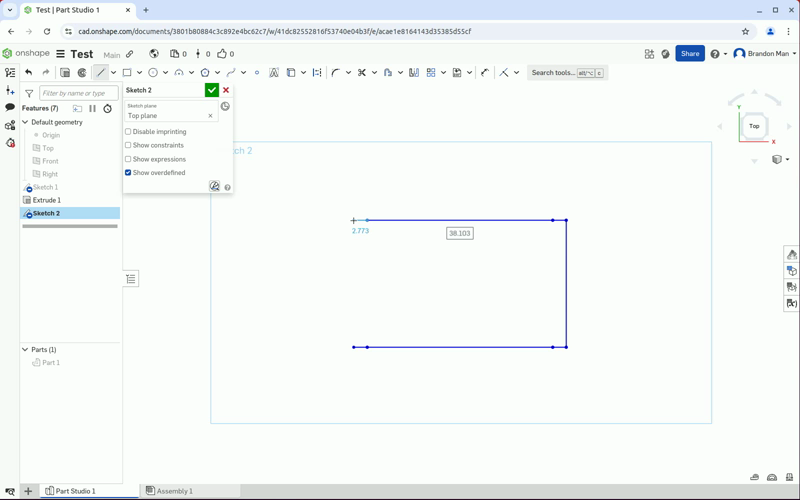
key_up(shift)
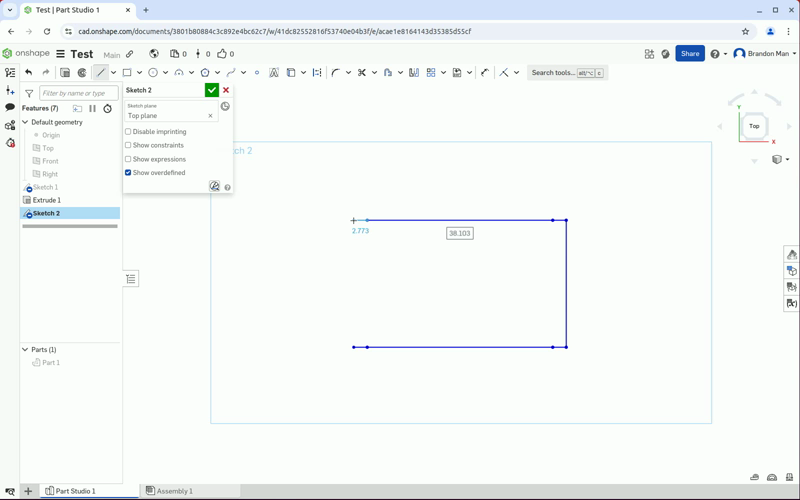
key_down(shift)
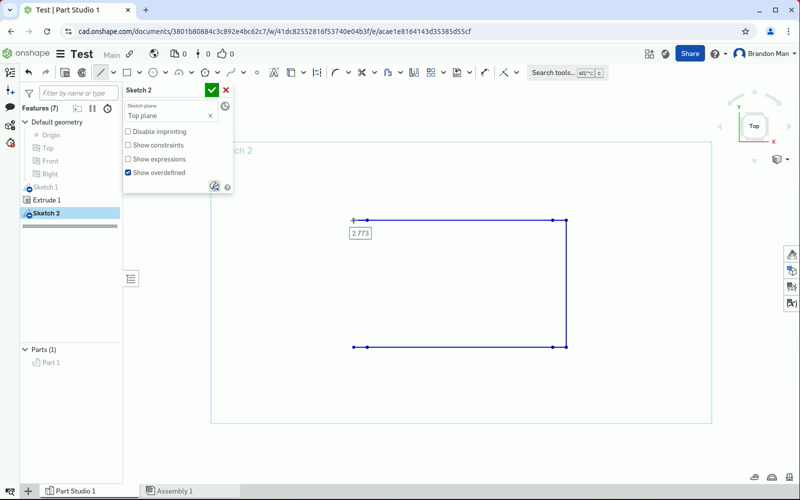
mouse_move(353, 347)
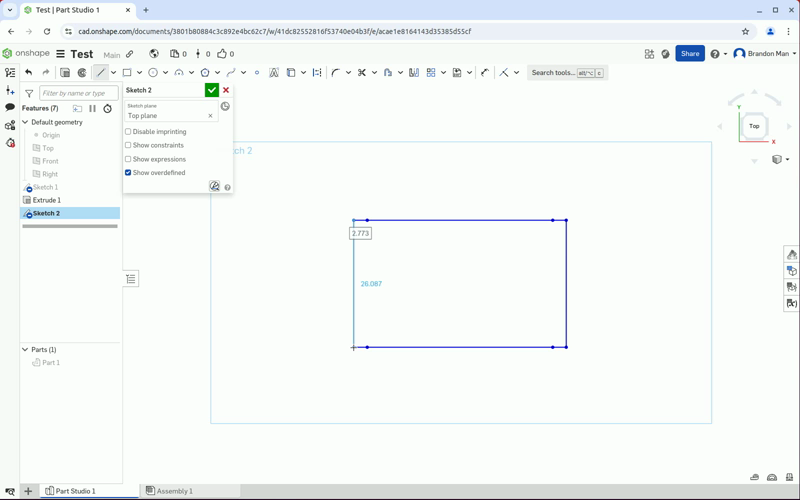
key_up(shift)
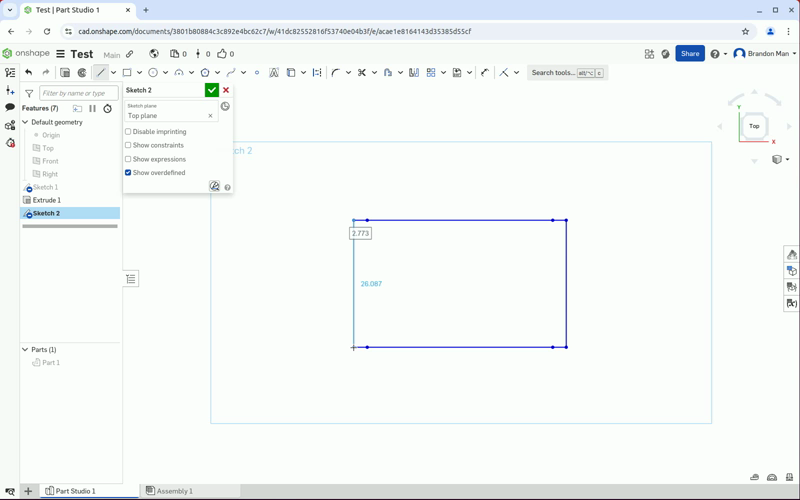
click(353, 347)
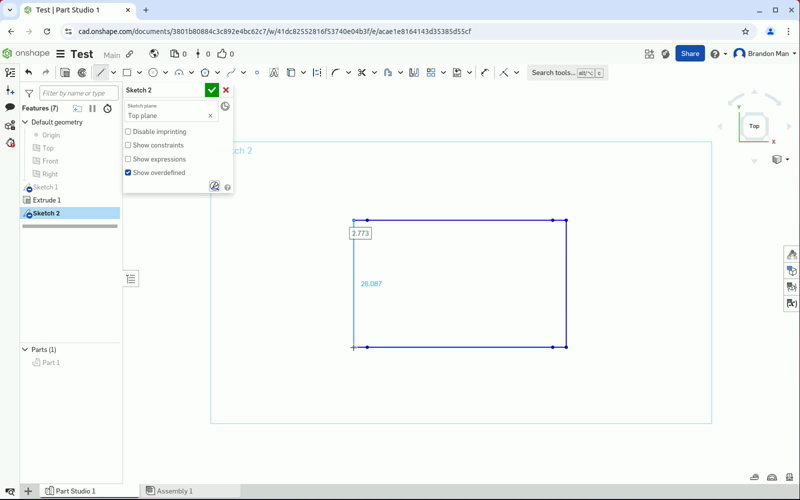
key(esc)
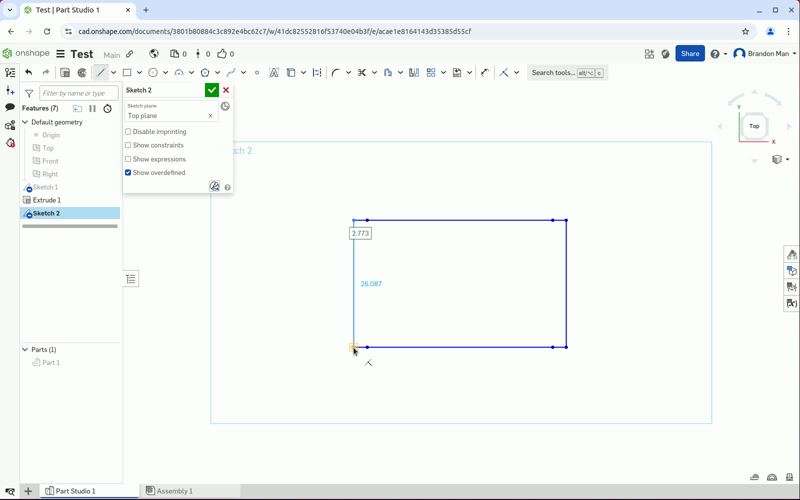
key(l)
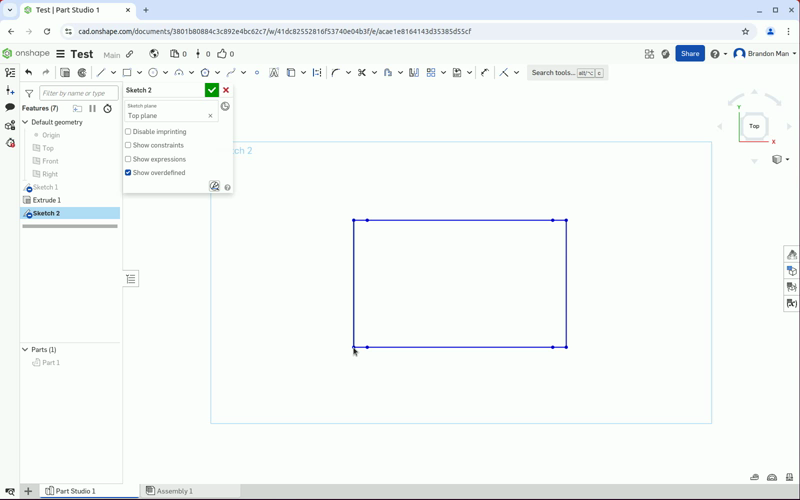
key_down(shift)
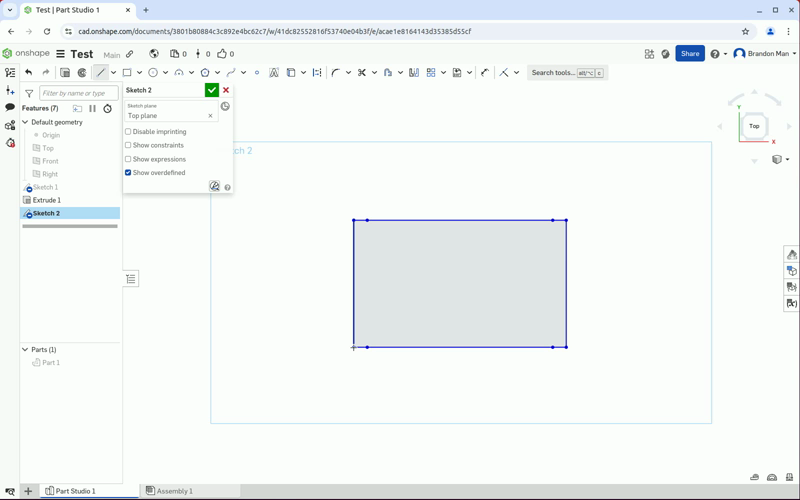
mouse_move(374, 340)
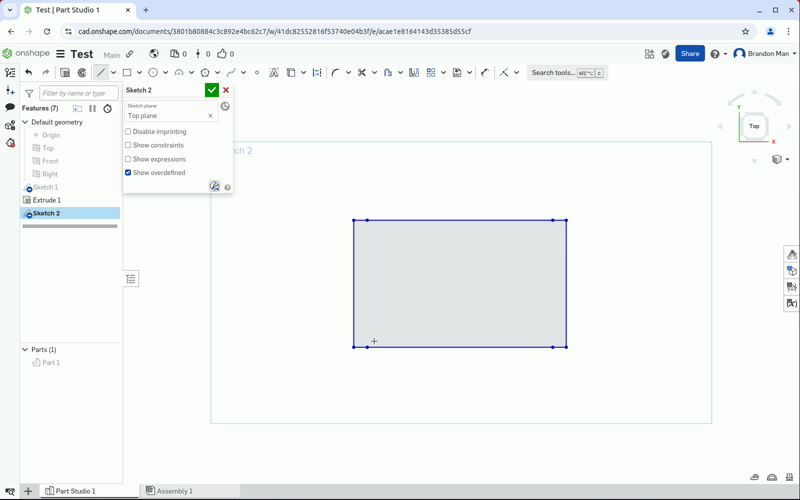
click(374, 340)
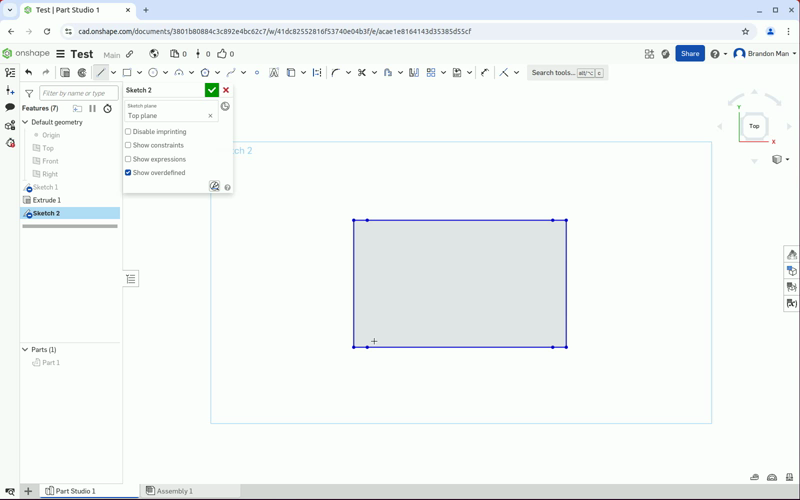
key_up(shift)
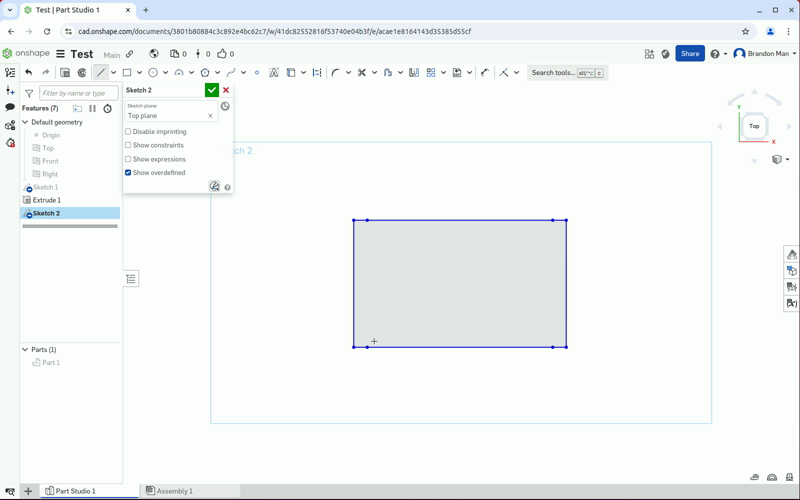
key_down(shift)
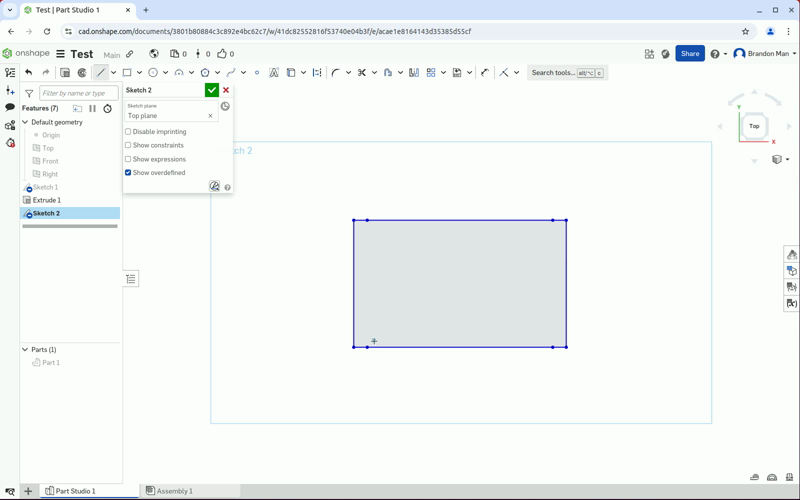
mouse_move(546, 340)
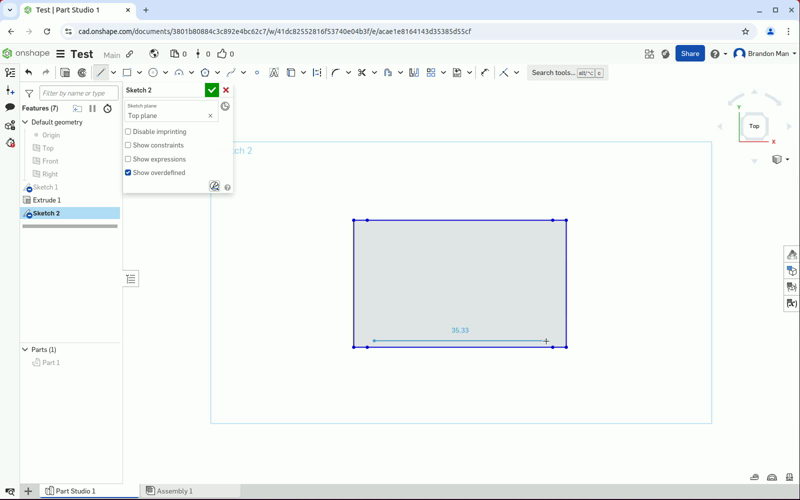
click(546, 340)
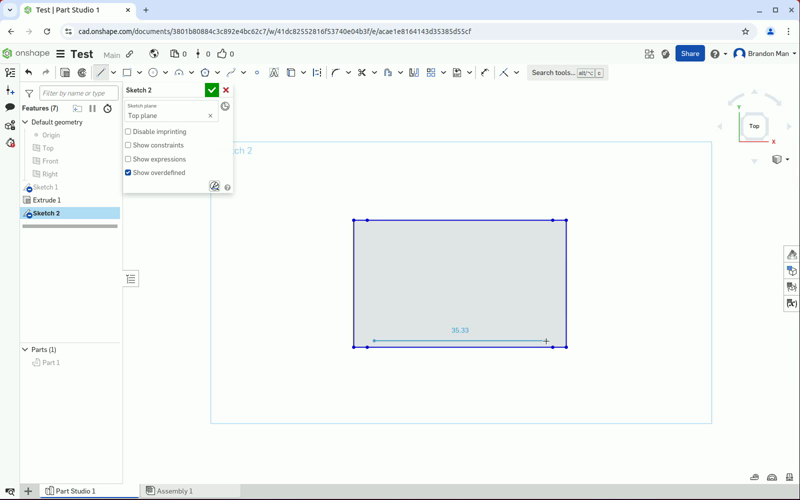
key_up(shift)
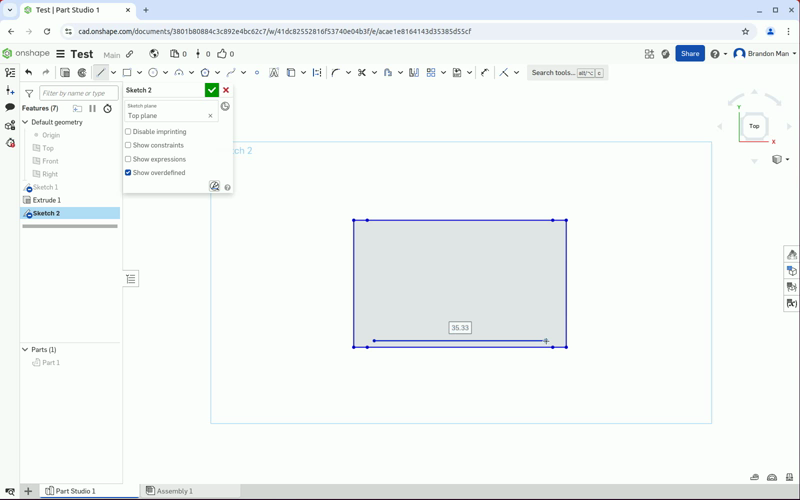
key_down(shift)
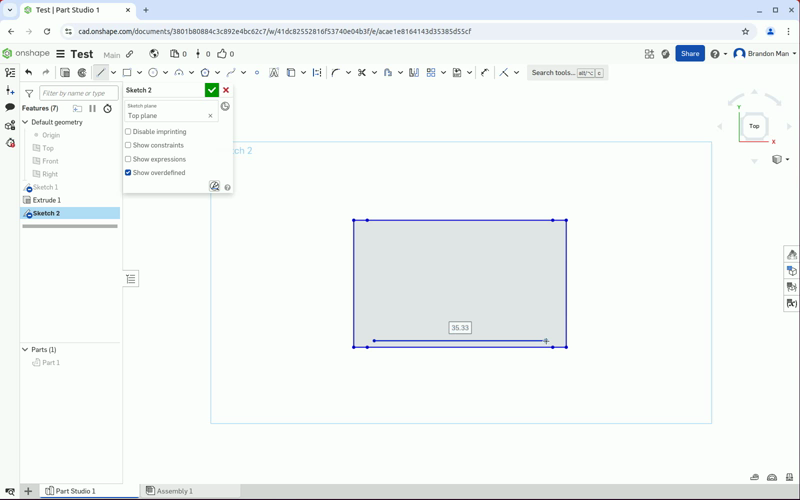
mouse_move(546, 226)
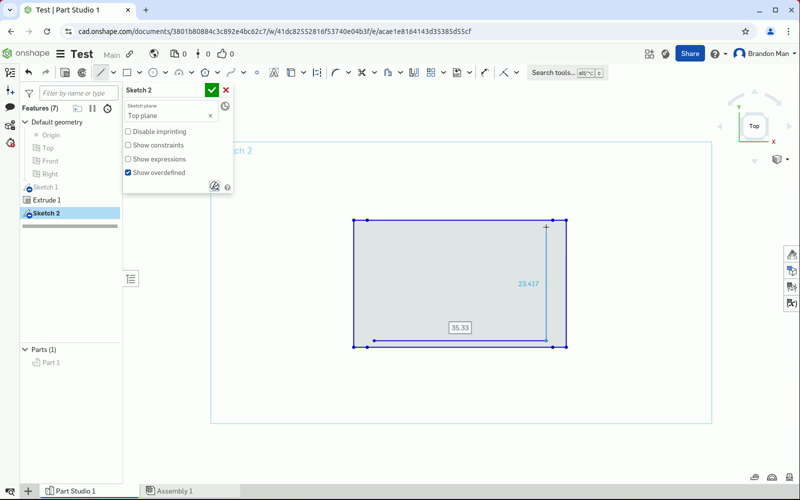
click(546, 226)
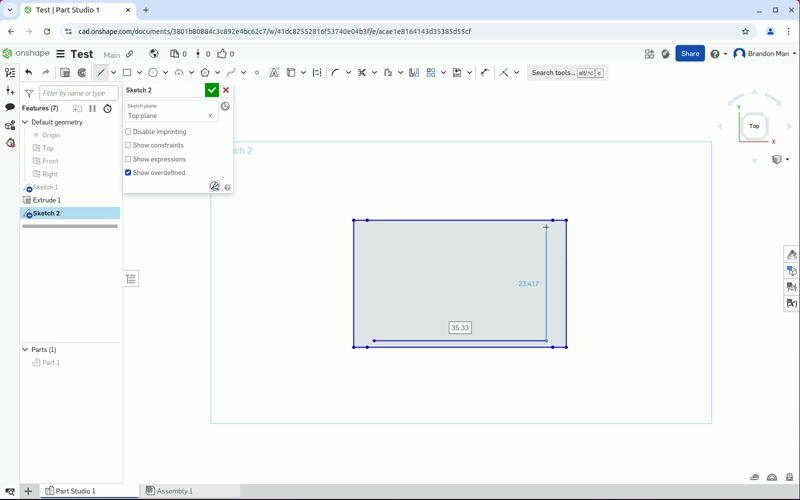
key_up(shift)
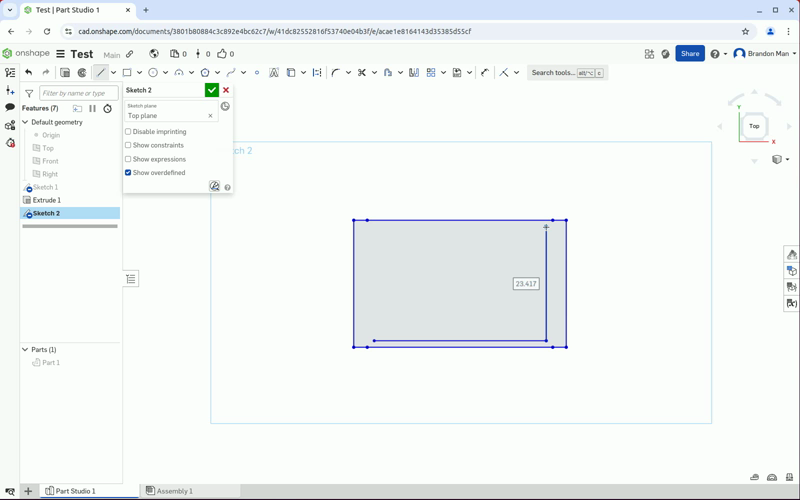
key_down(shift)
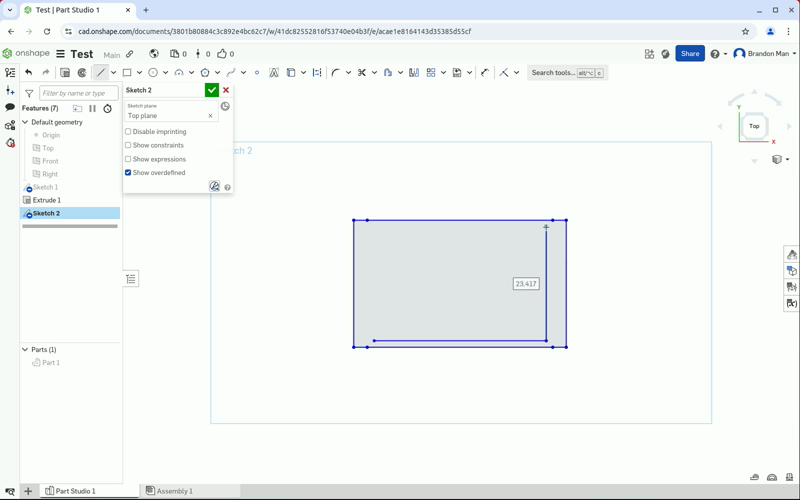
mouse_move(374, 226)
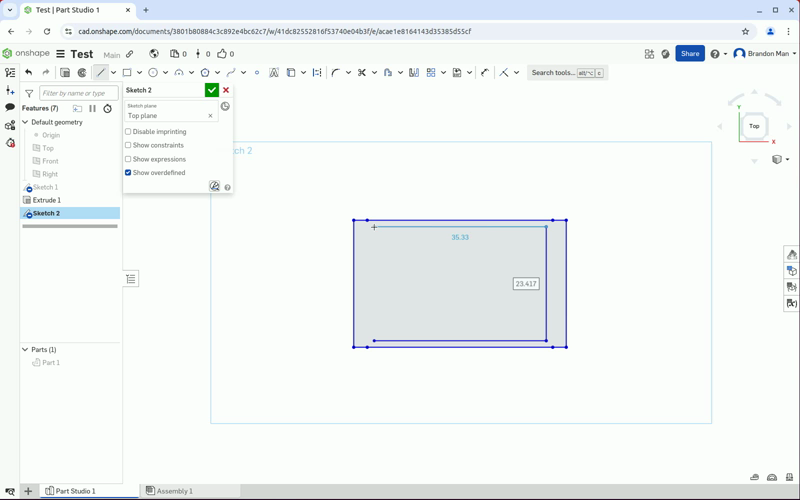
click(374, 226)
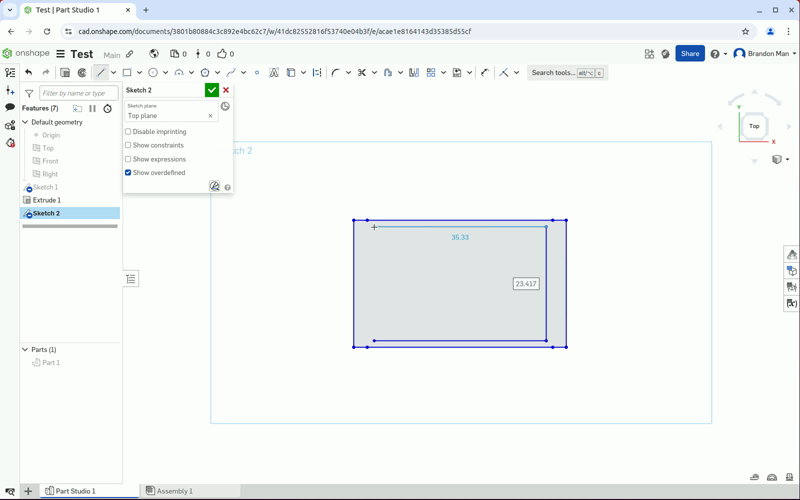
key_up(shift)
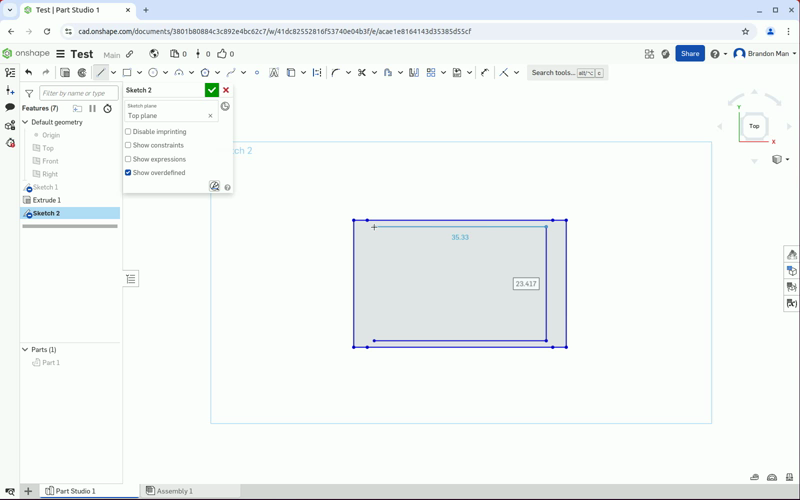
key_down(shift)
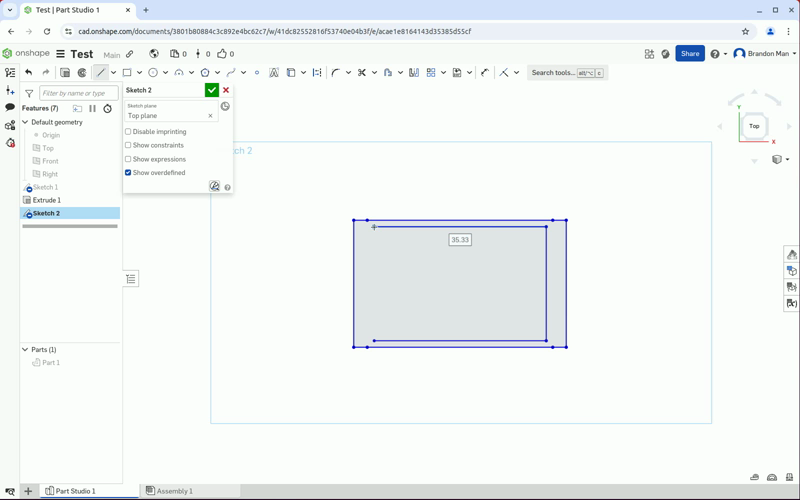
mouse_move(374, 340)
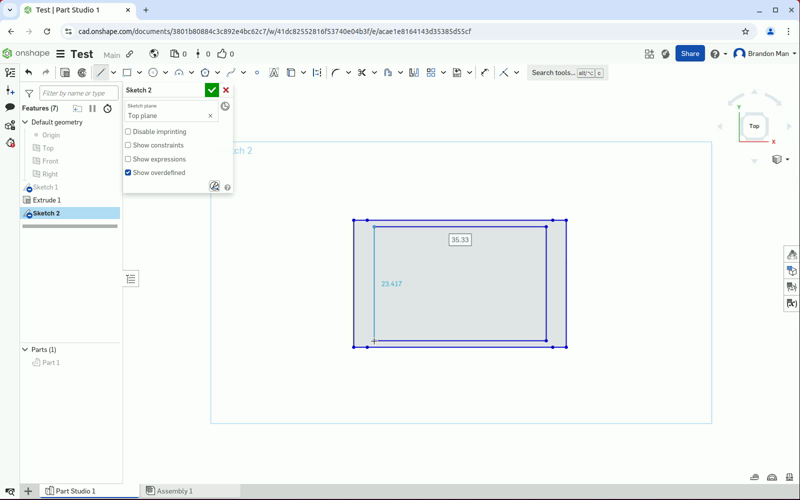
key_up(shift)
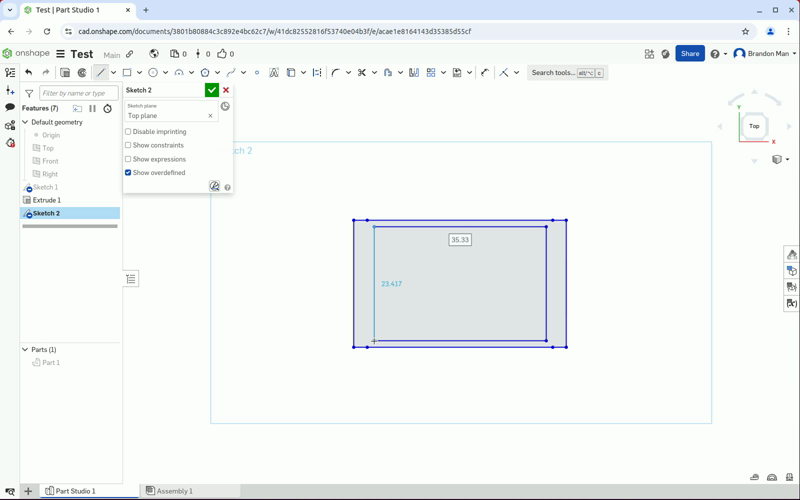
click(374, 340)
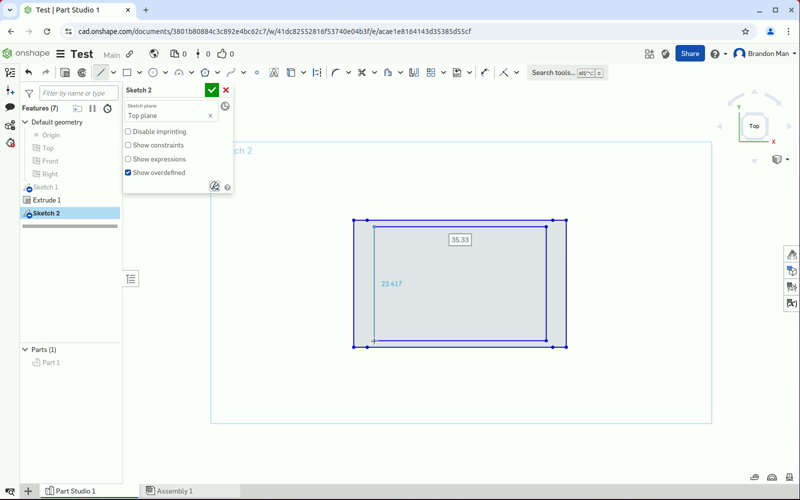
key(esc)
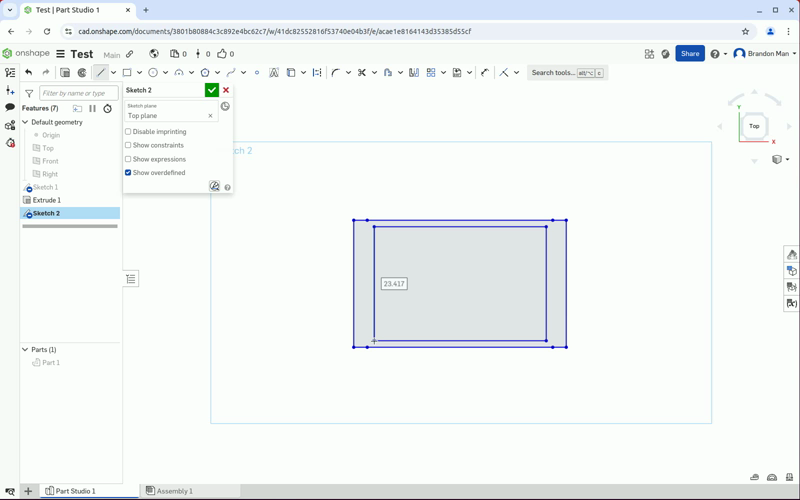
mouse_move(366, 229)
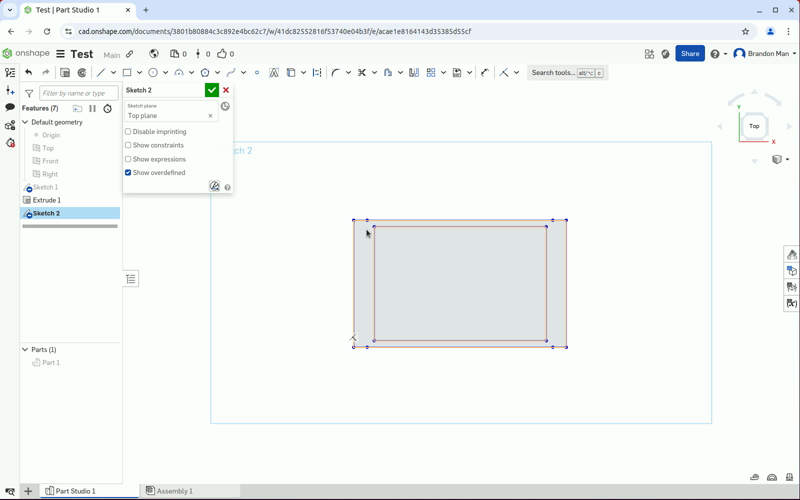
click(366, 229)
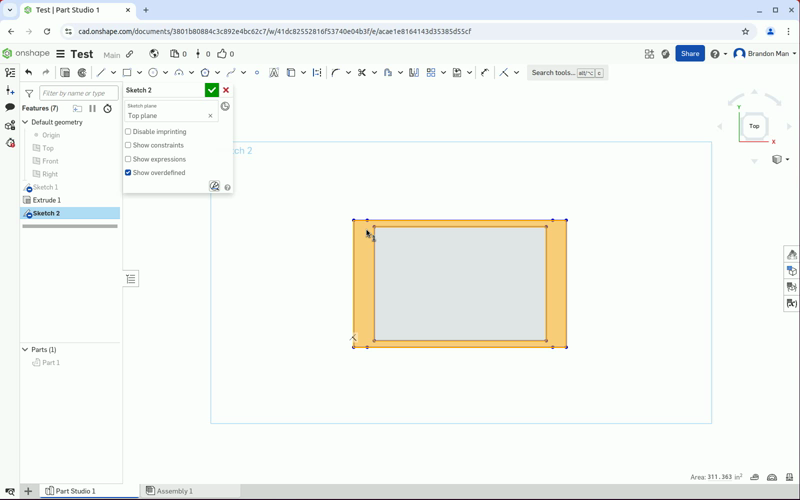
mouse_move(73, 352)
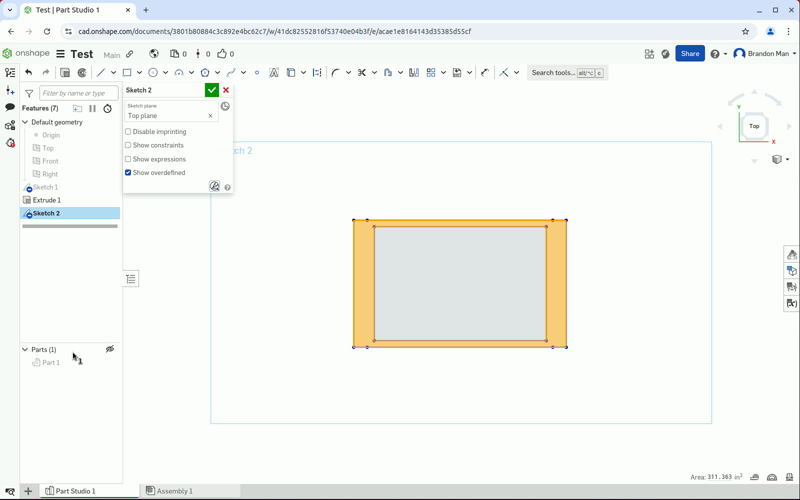
key(shift+y)
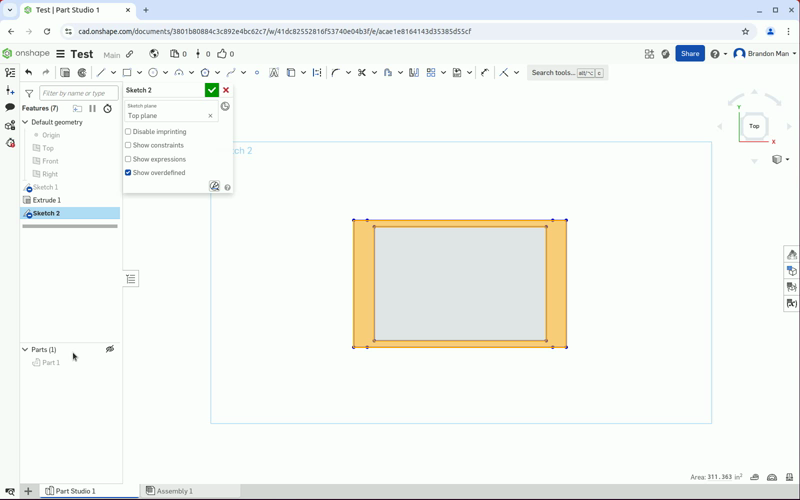
key(shift+e)
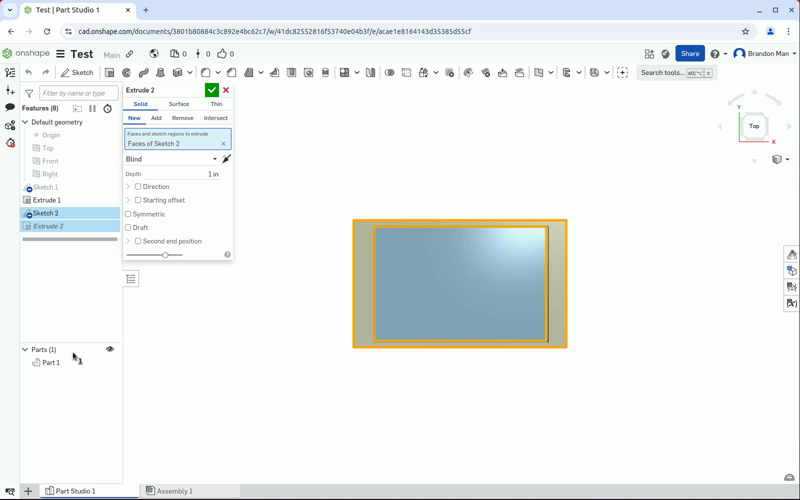
mouse_move(143, 106)
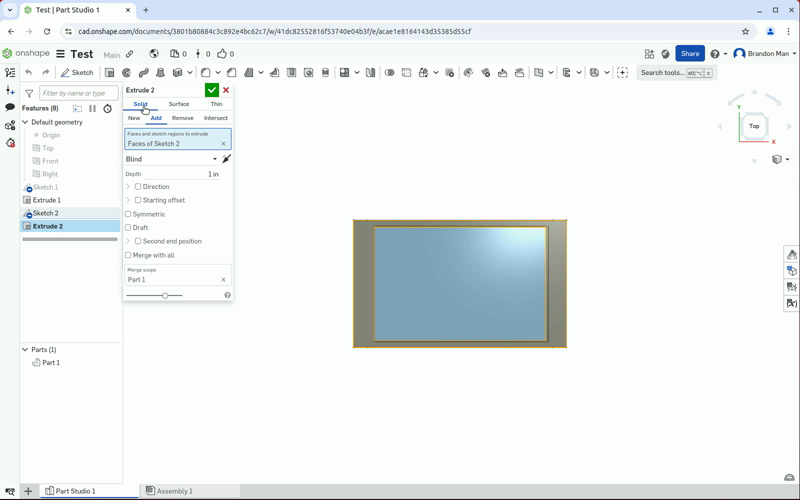
click(143, 106)
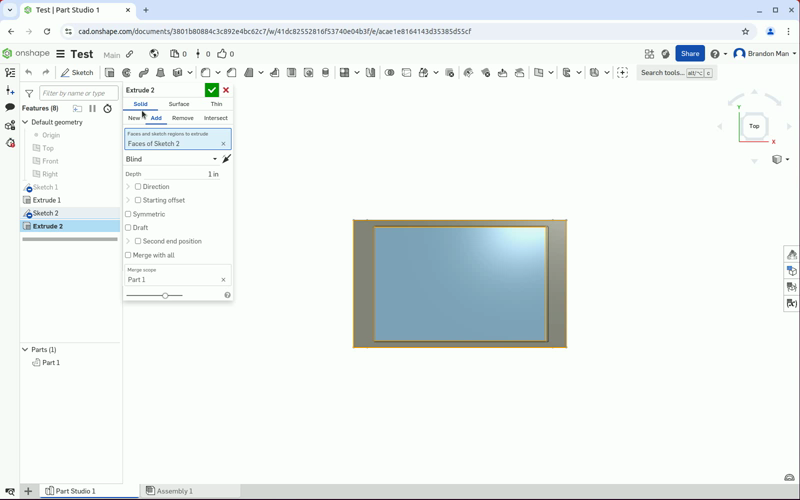
mouse_move(137, 120)
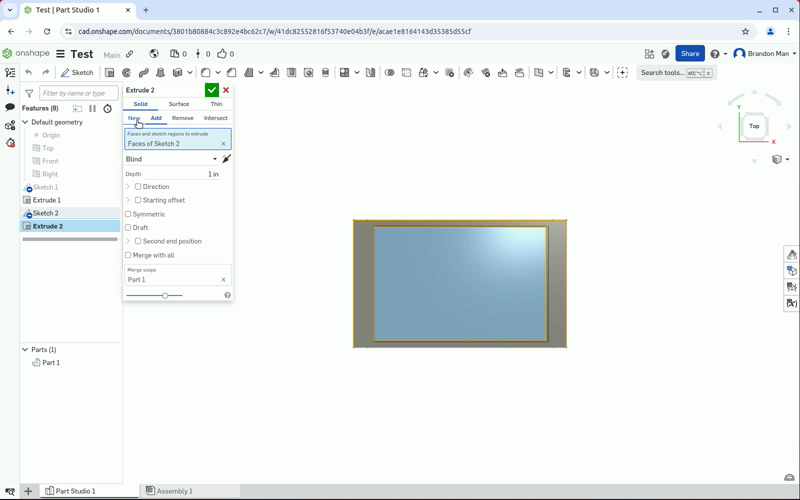
click(137, 120)
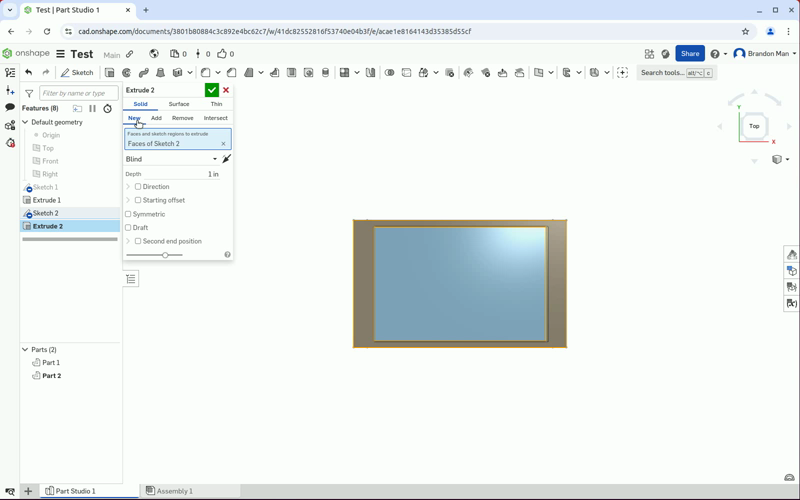
key(tab, 4)
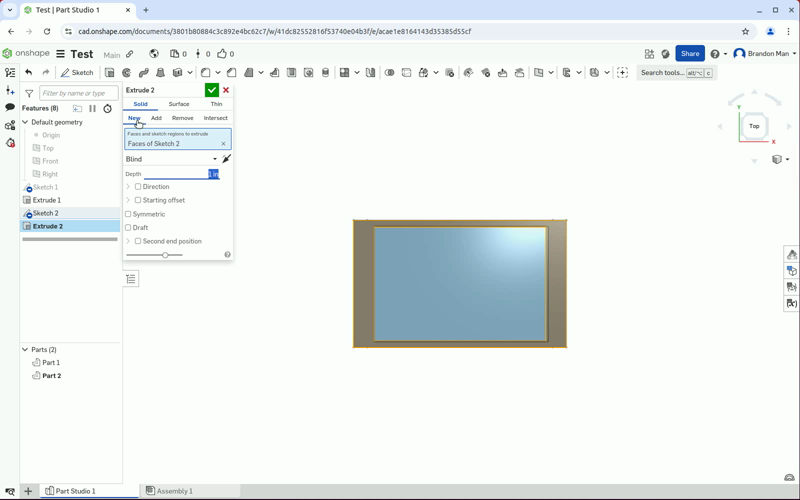
text(23.108)
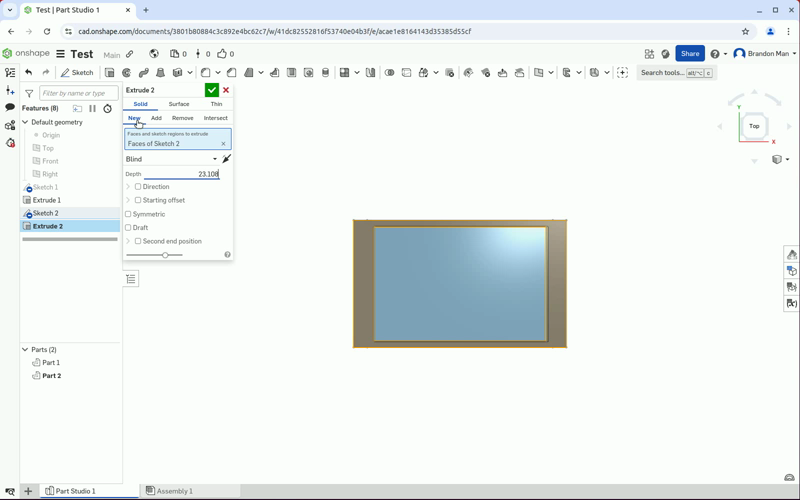
key(enter)
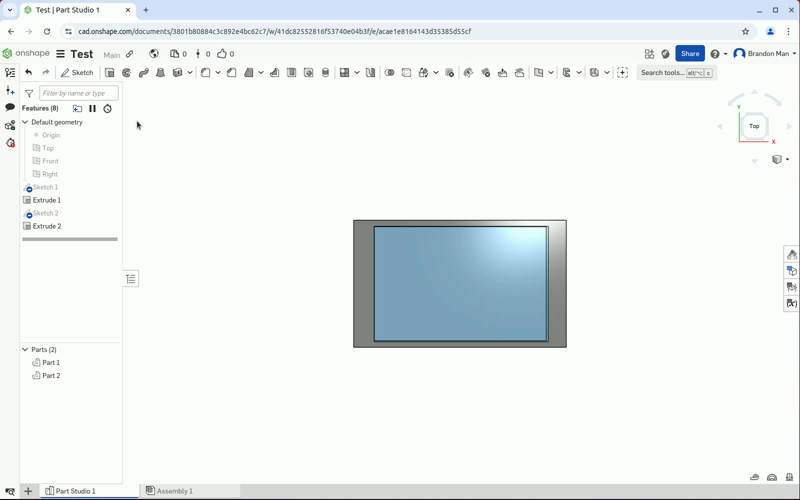
key(shift+h)
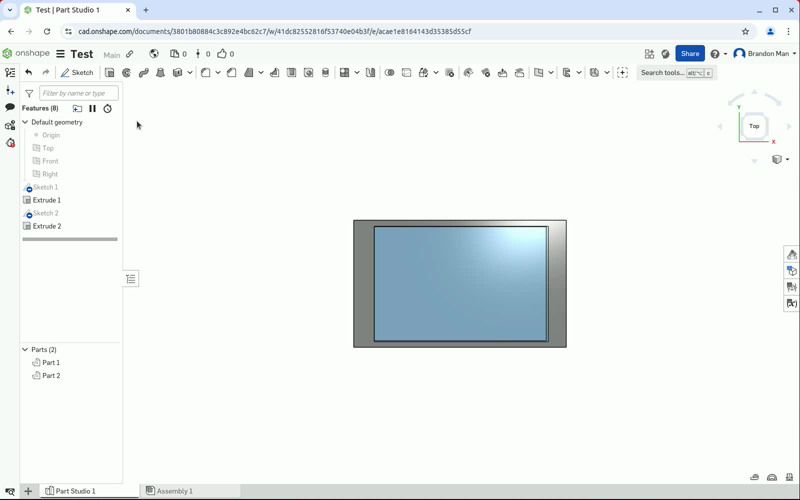
key(shift+h)
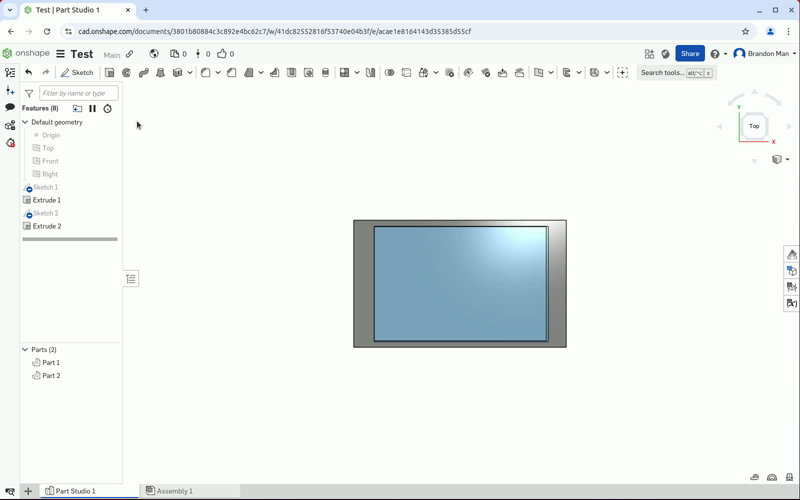
mouse_move(73, 189)
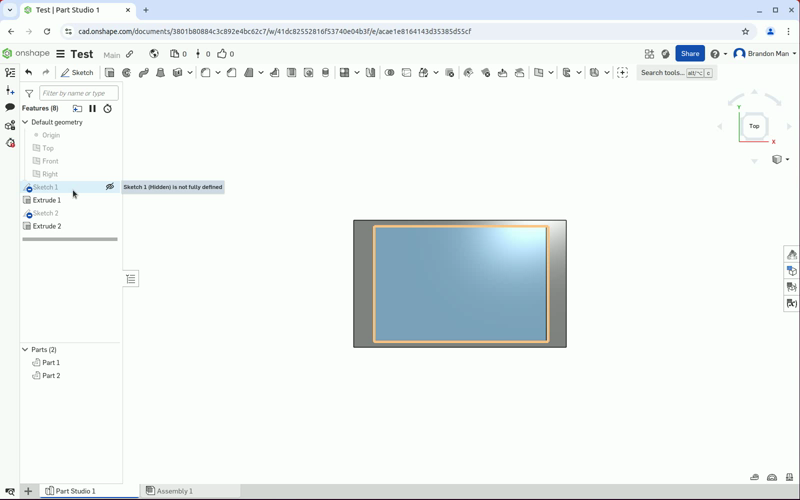
click(73, 189)
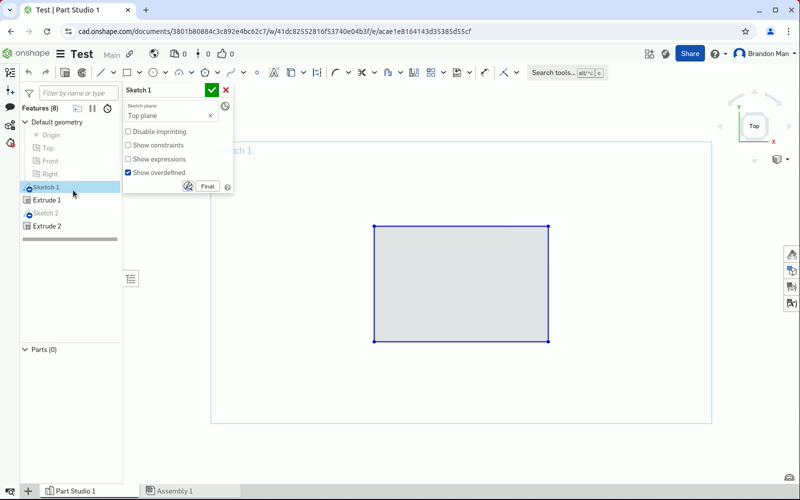
mouse_move(229, 92)
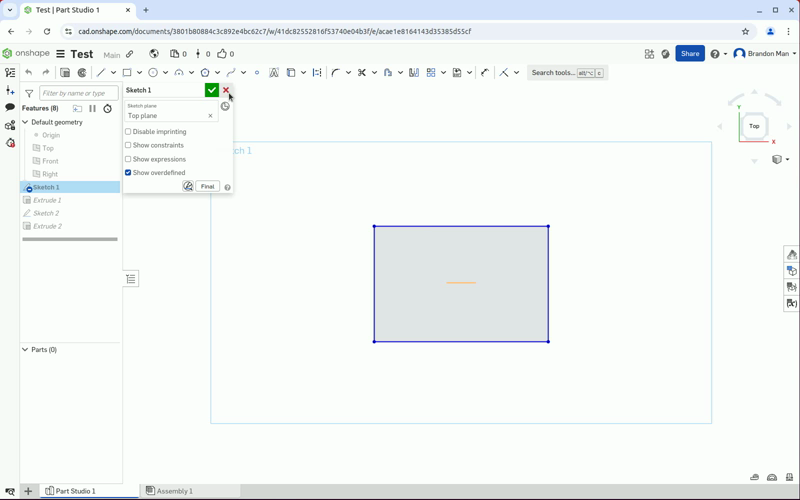
click(229, 92)
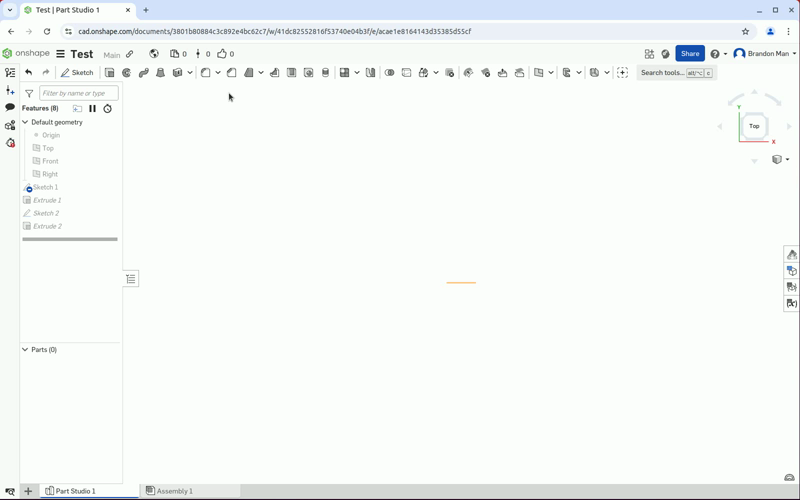
mouse_move(541, 75)
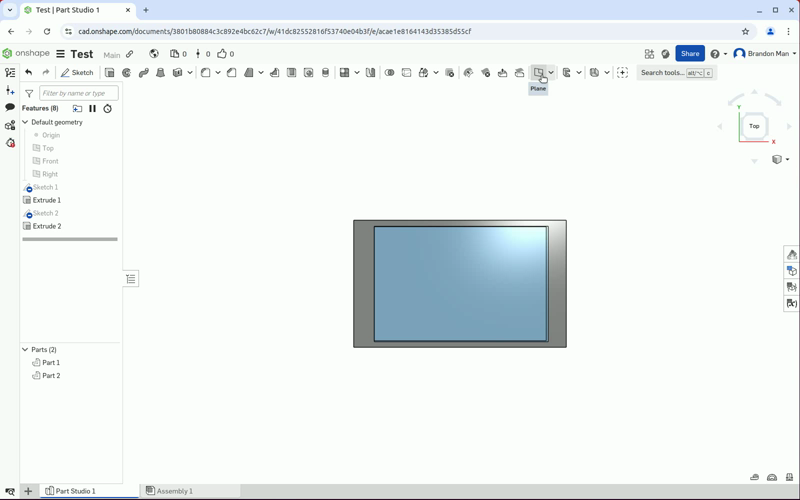
click(541, 75)
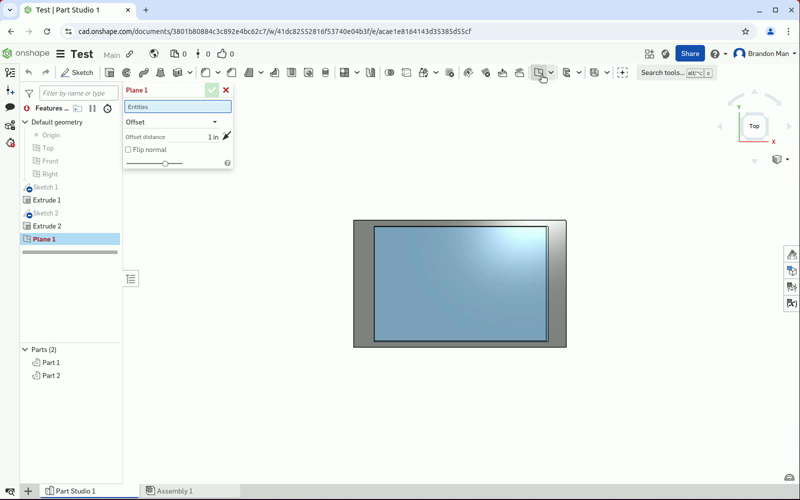
mouse_move(73, 150)
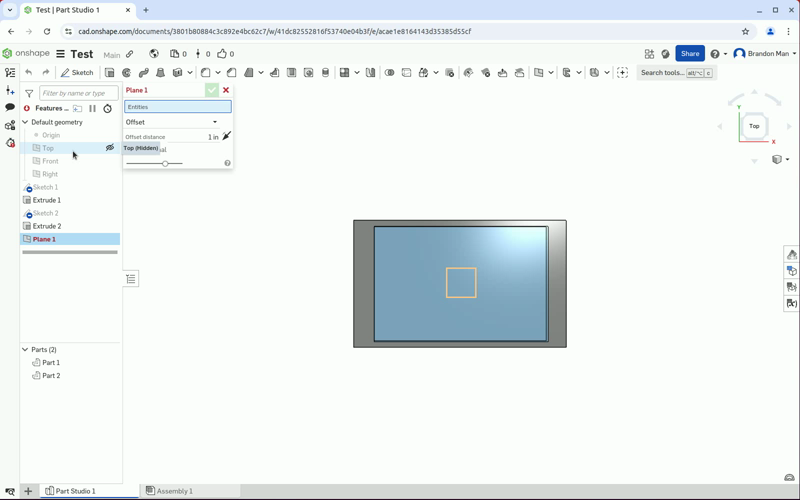
click(73, 150)
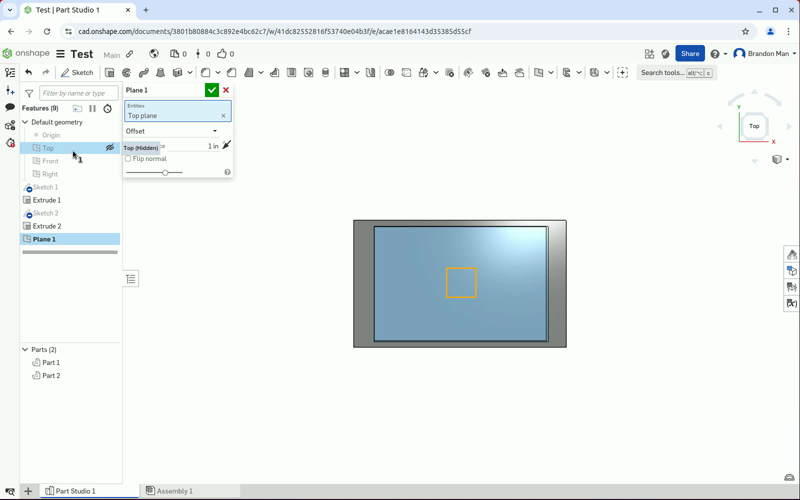
key(tab, 2)
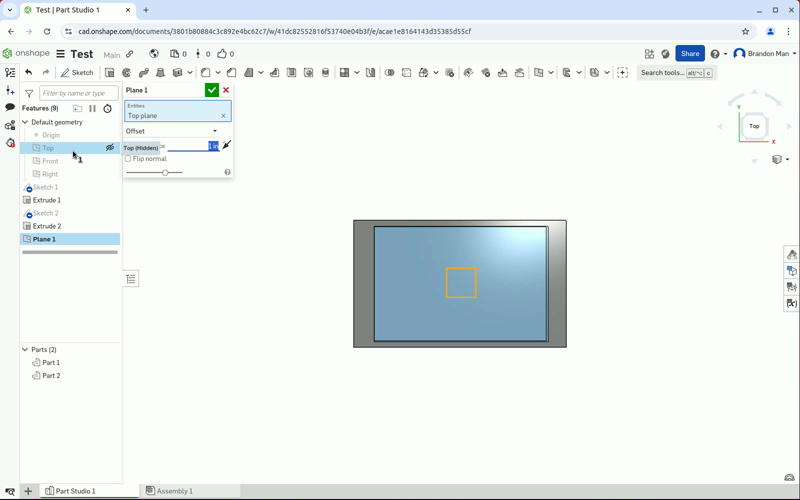
text(23.108)
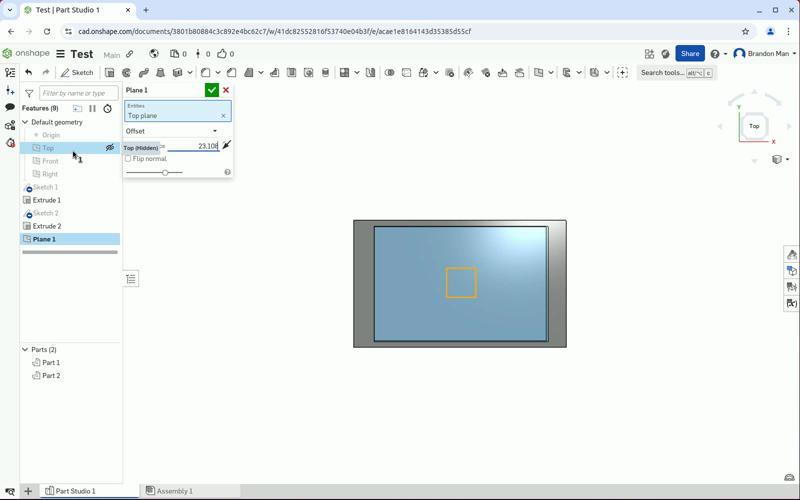
key(enter, 2)
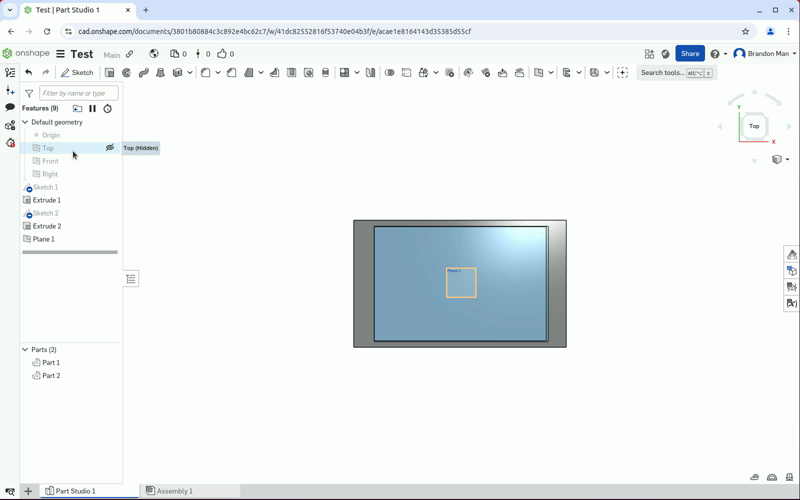
key(shift+s)
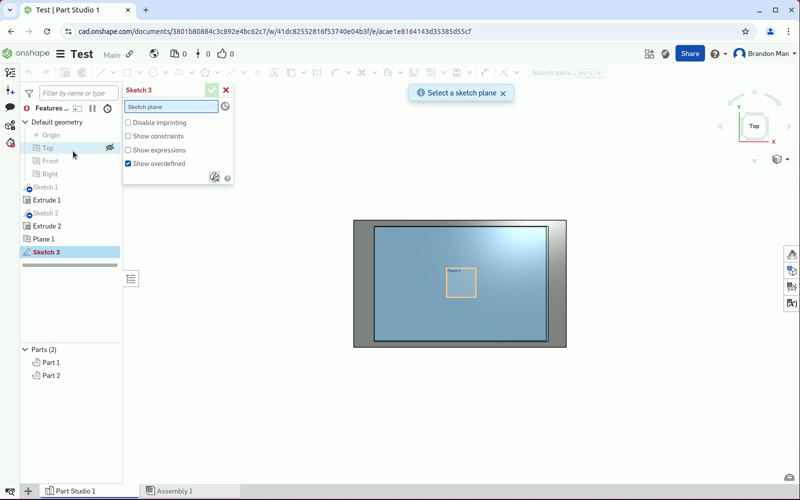
mouse_move(73, 241)
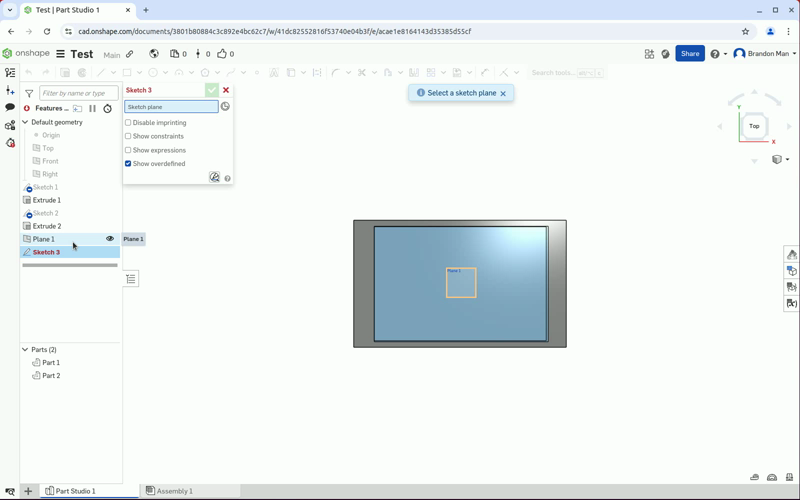
click(73, 241)
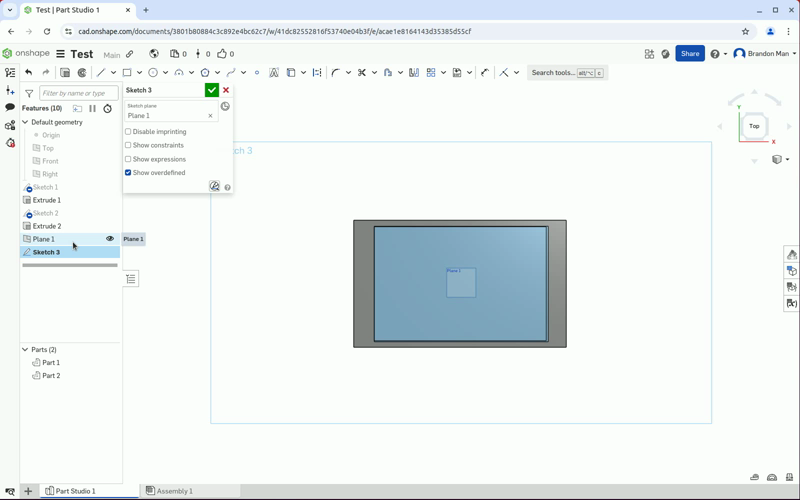
mouse_move(73, 352)
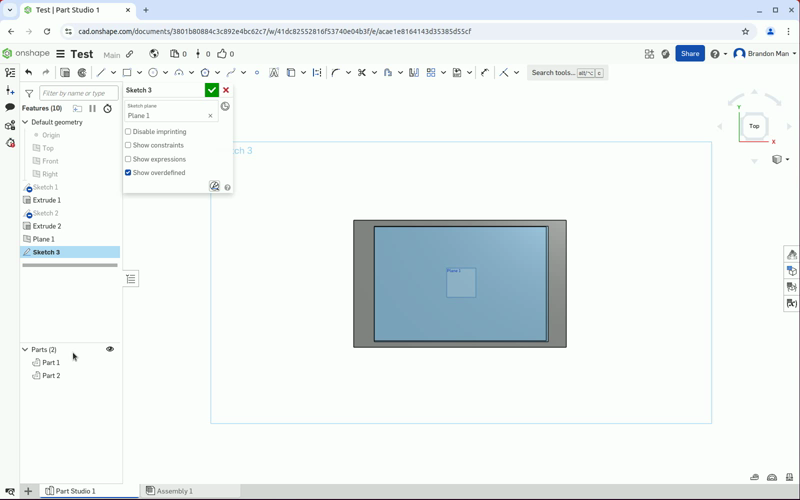
key(y)
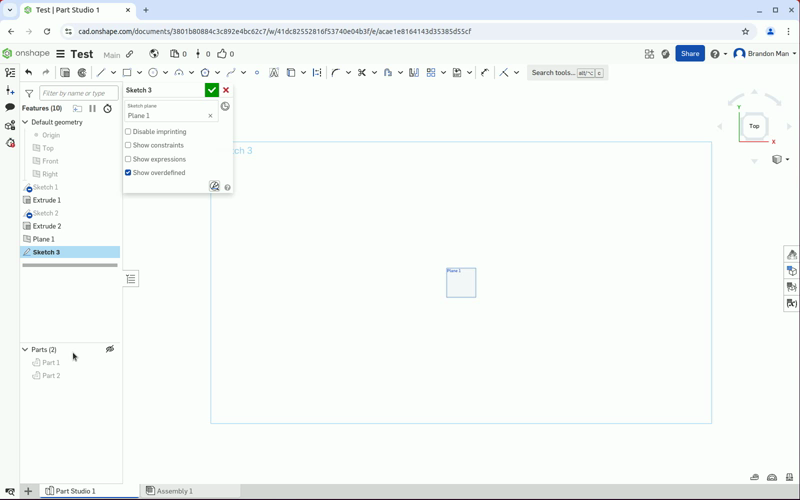
key(l)
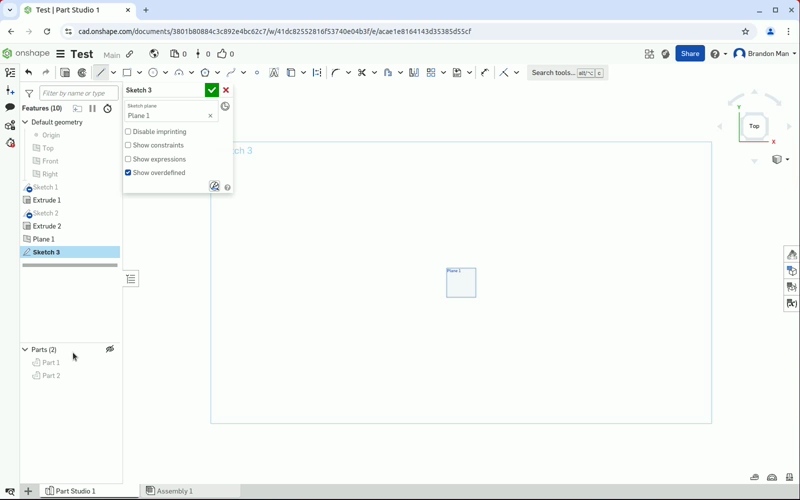
key_down(shift)
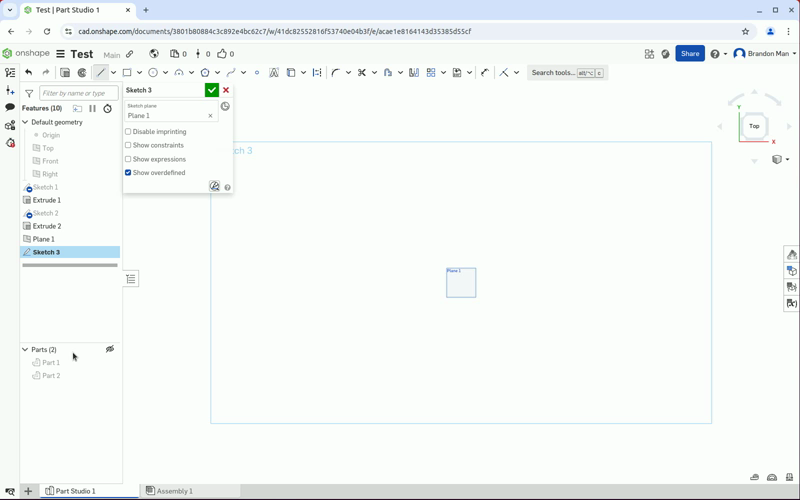
mouse_move(374, 341)
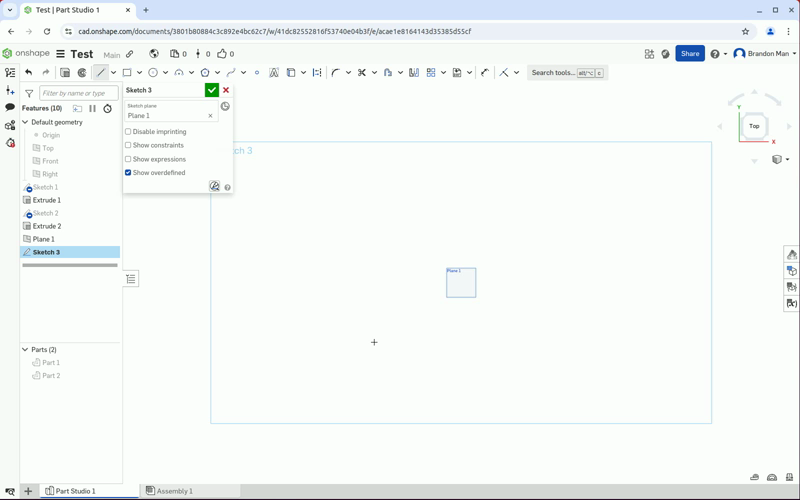
click(374, 341)
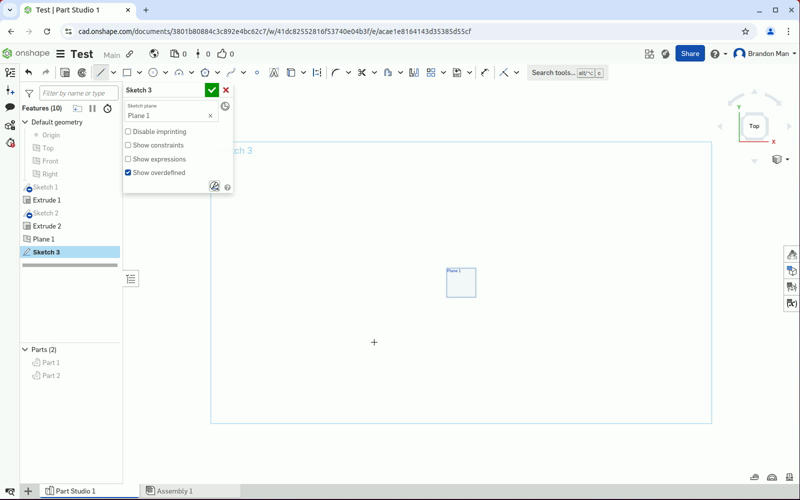
key_up(shift)
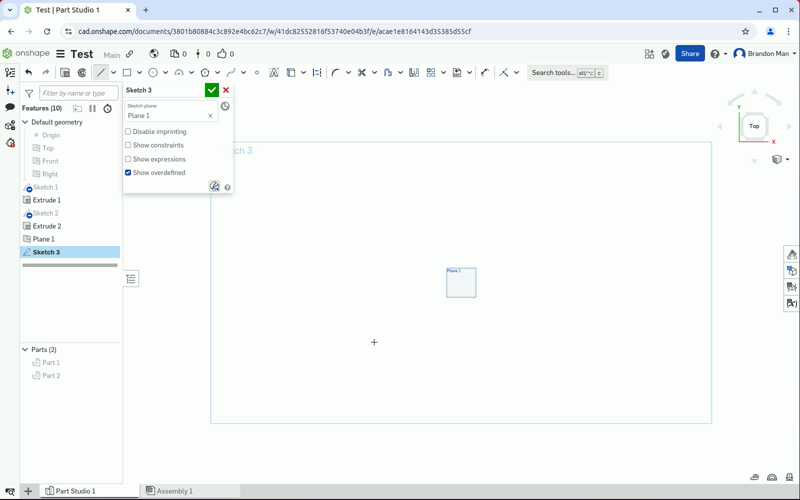
key_down(shift)
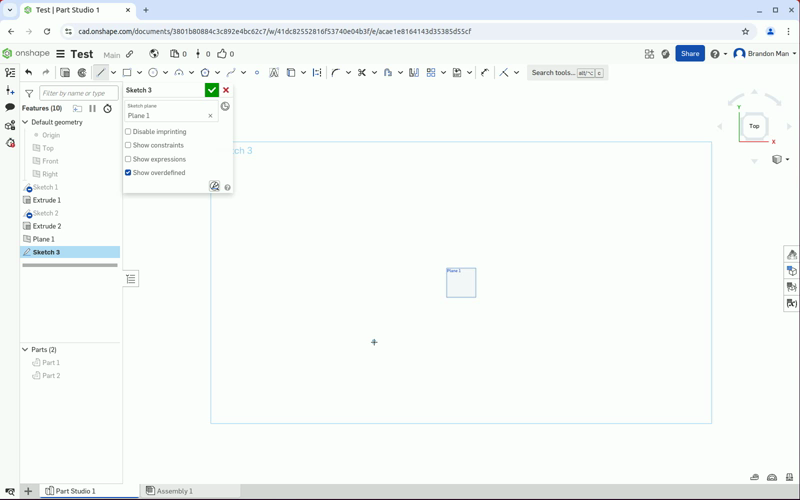
mouse_move(548, 341)
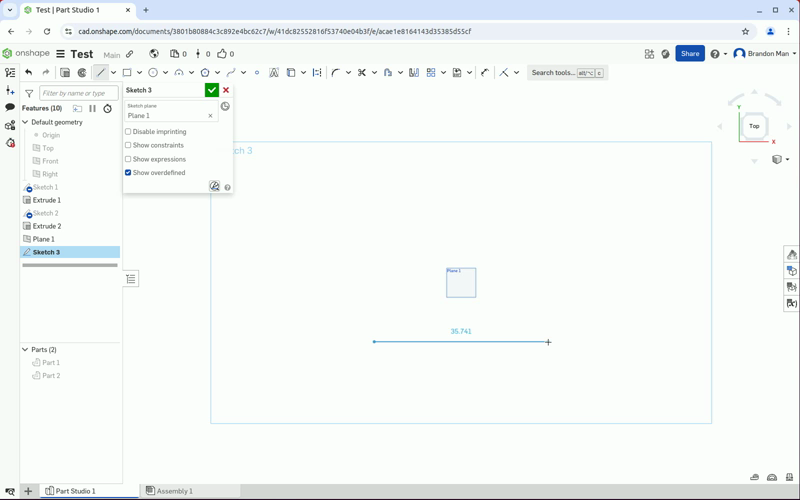
click(548, 341)
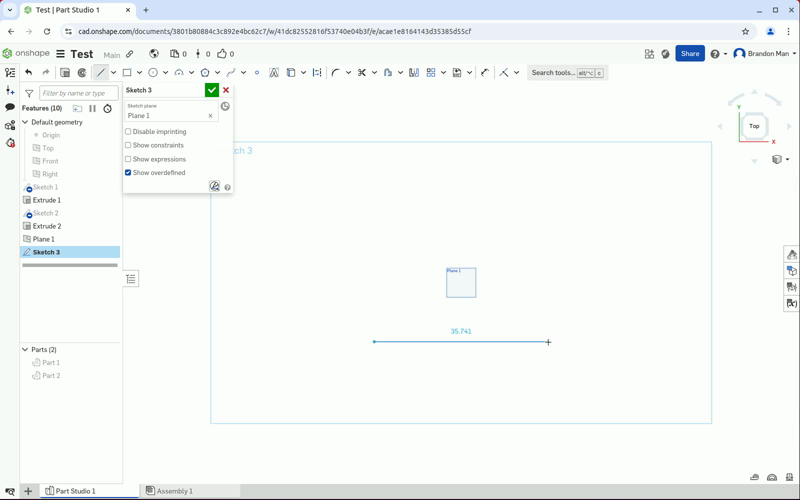
key_up(shift)
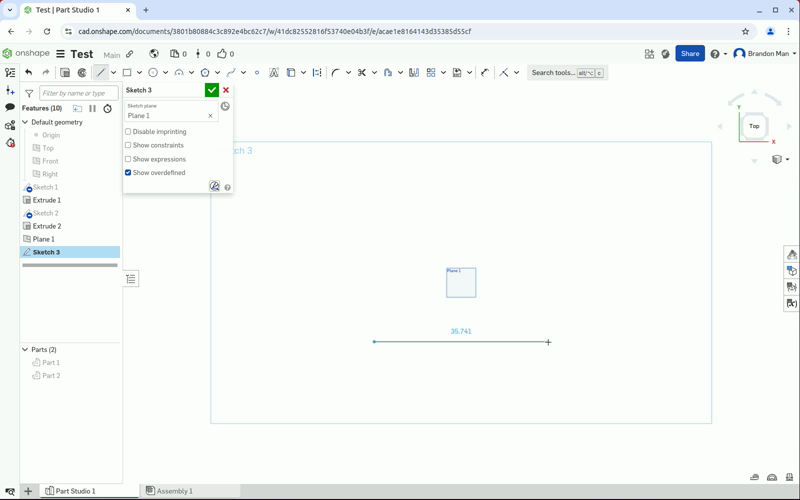
key_down(shift)
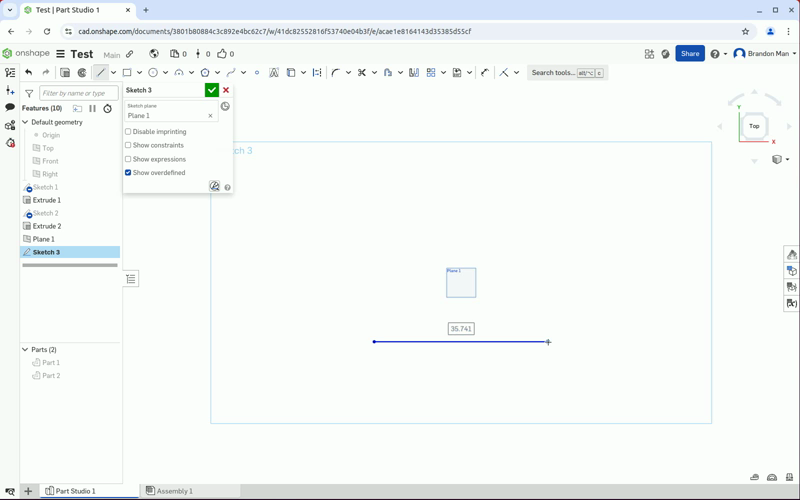
mouse_move(548, 226)
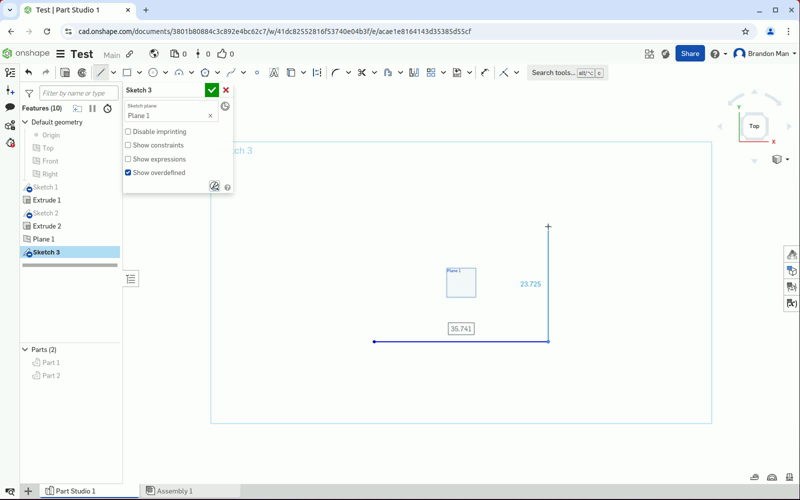
click(548, 226)
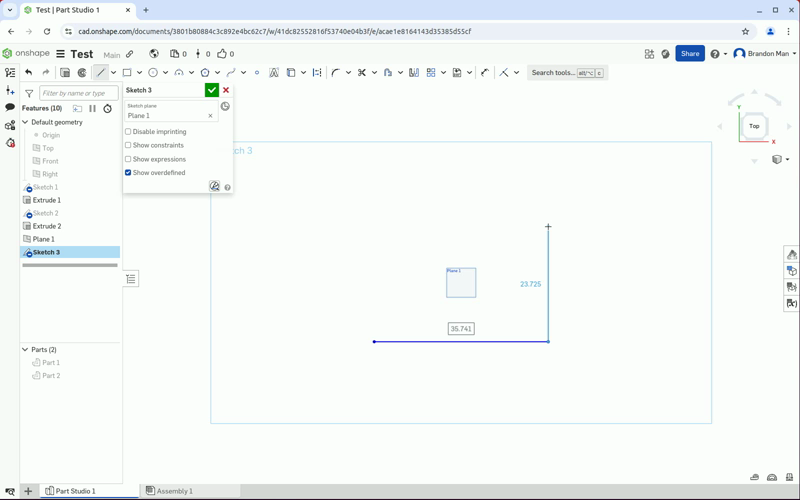
key_up(shift)
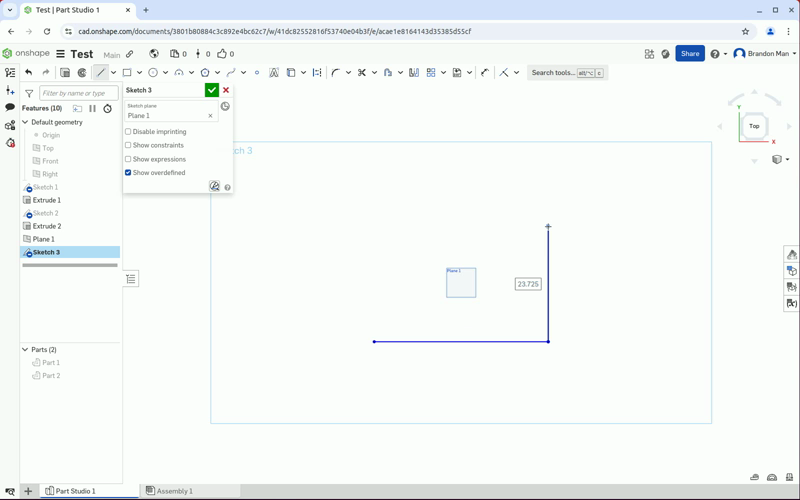
key_down(shift)
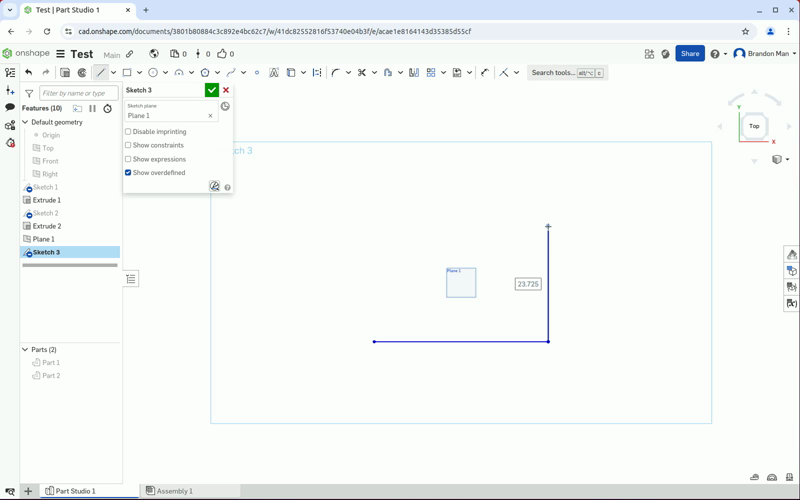
mouse_move(374, 226)
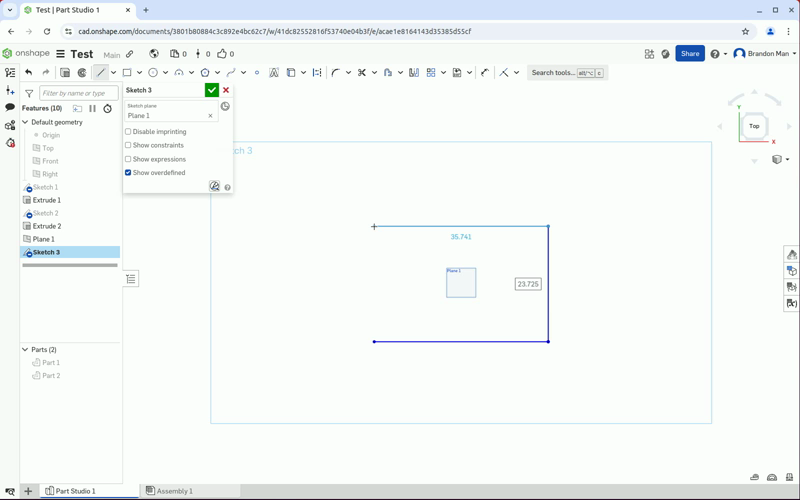
click(374, 226)
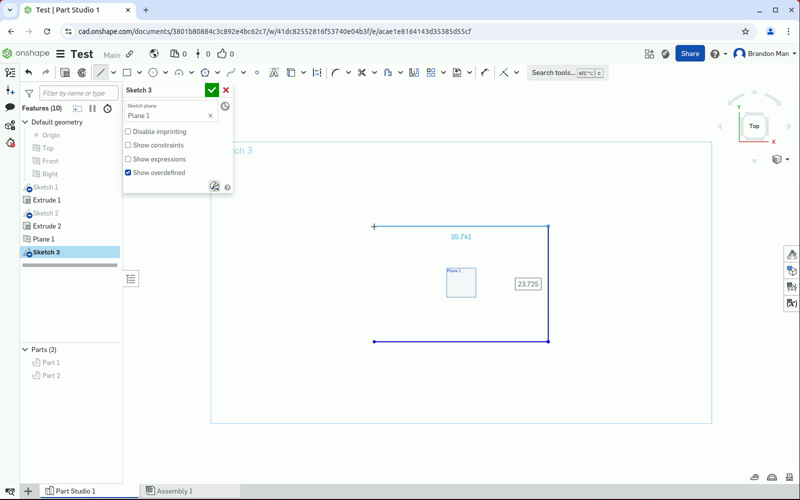
key_up(shift)
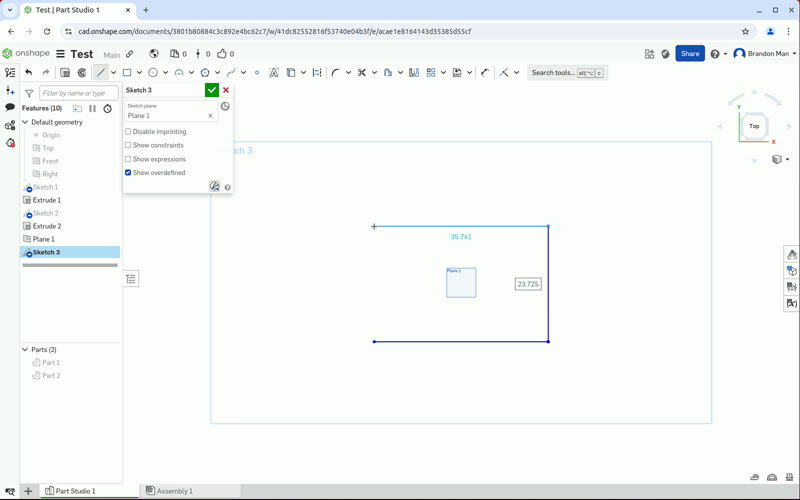
key_down(shift)
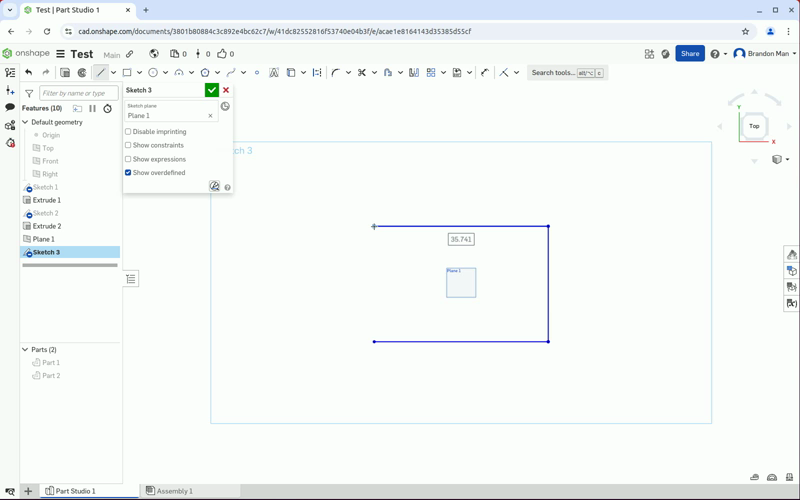
mouse_move(374, 341)
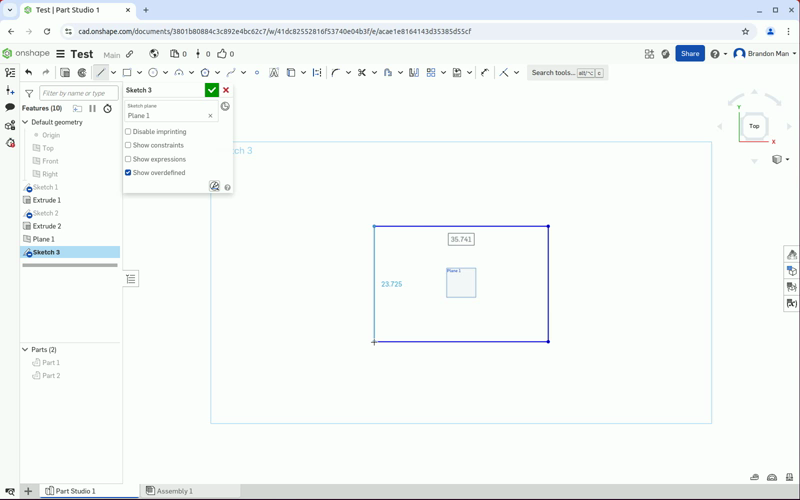
key_up(shift)
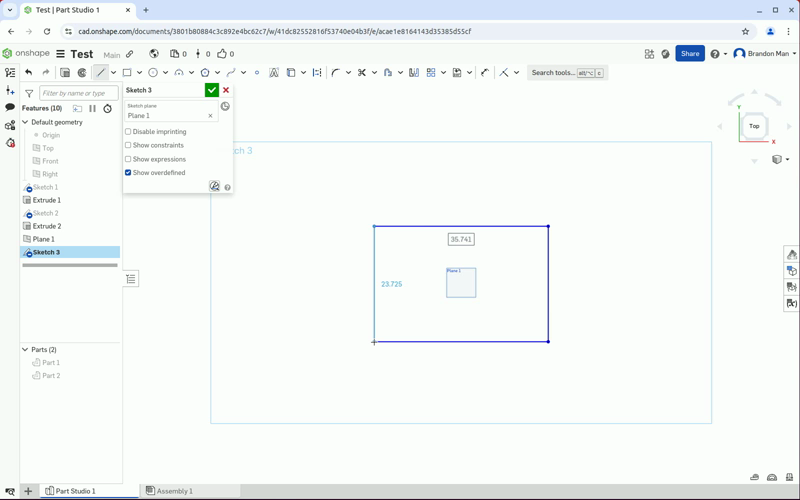
click(374, 341)
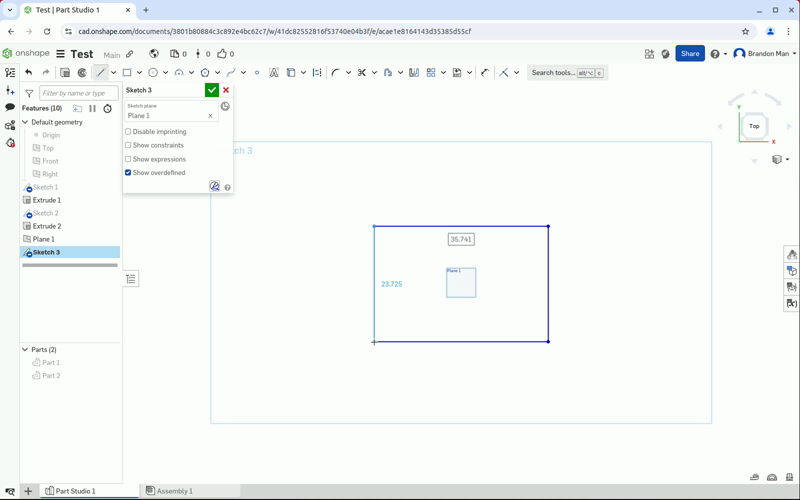
key(esc)
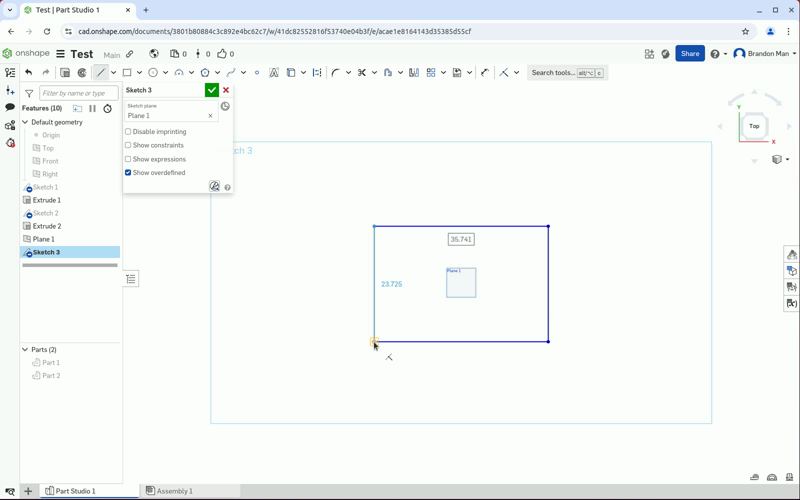
mouse_move(478, 319)
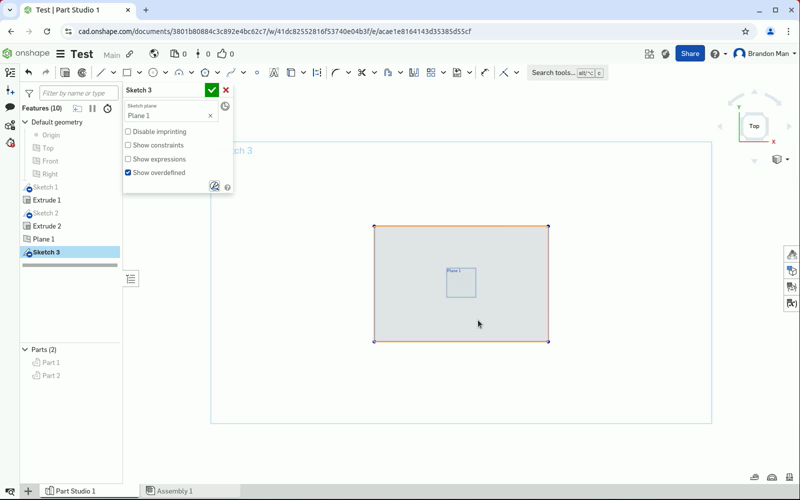
click(478, 319)
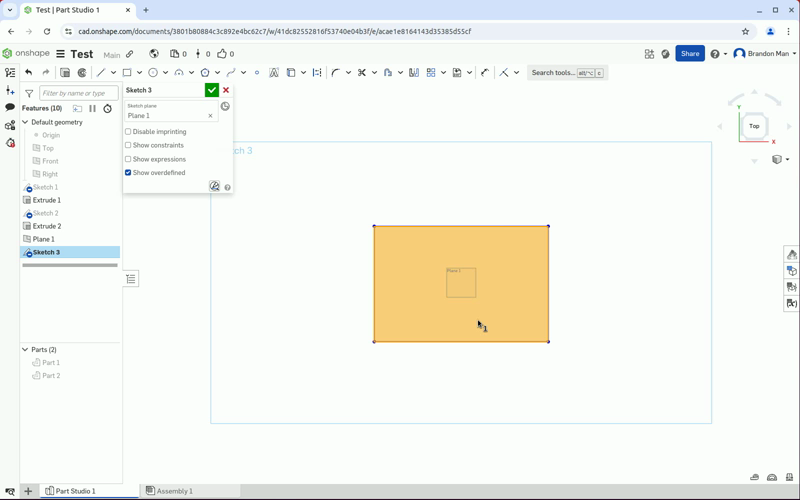
mouse_move(73, 352)
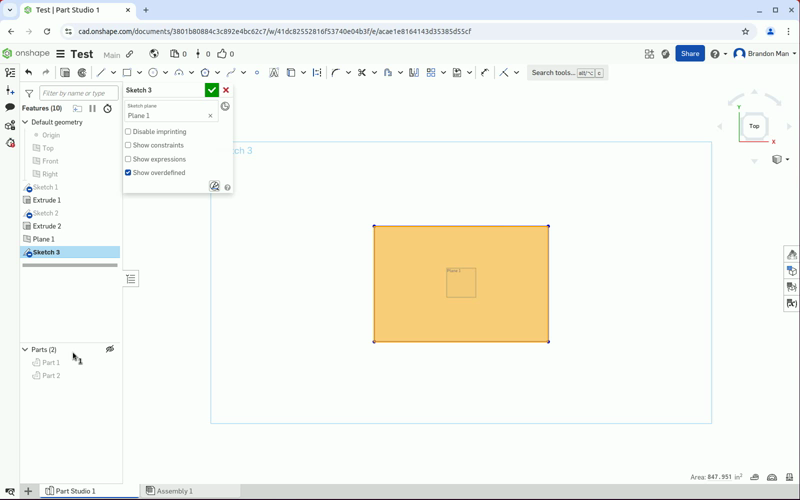
key(shift+y)
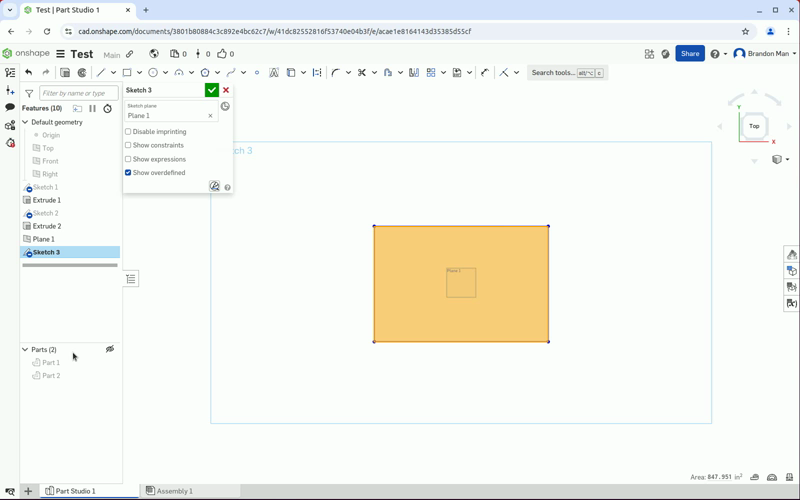
key(shift+e)
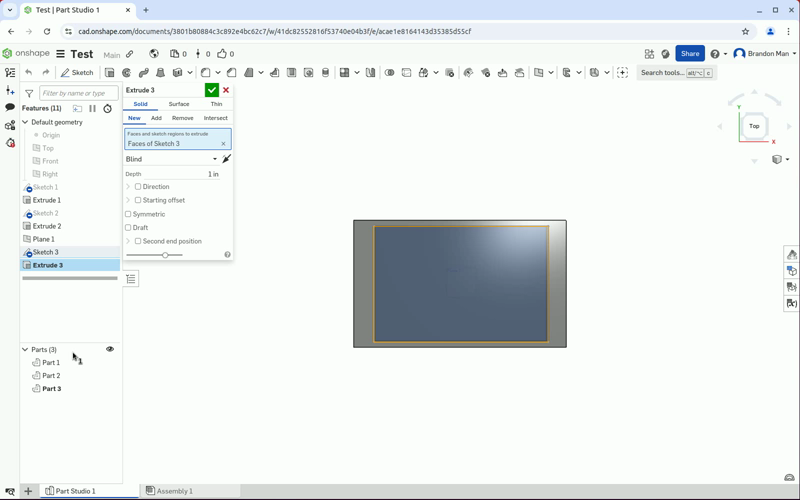
mouse_move(143, 106)
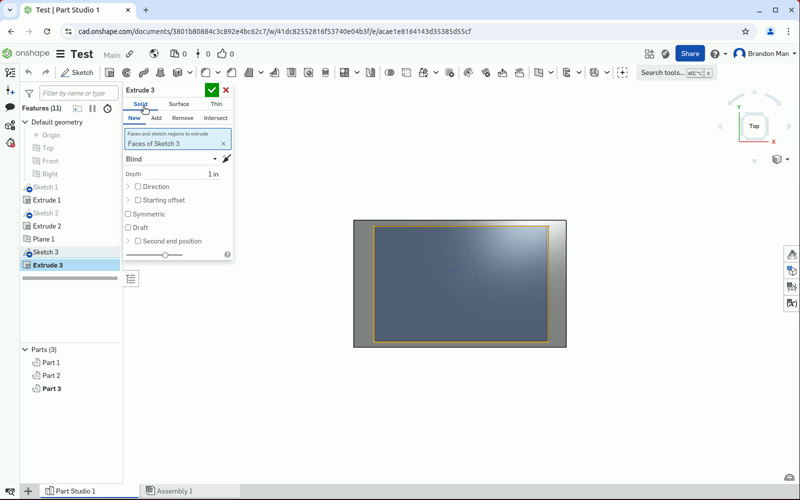
click(143, 106)
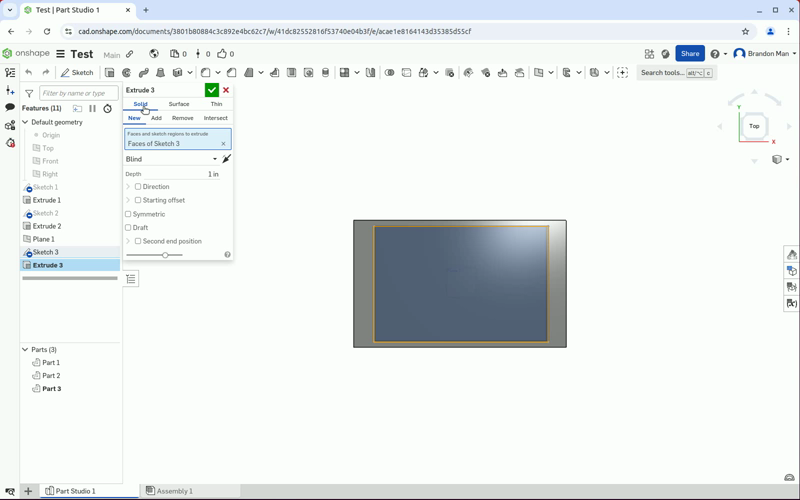
mouse_move(137, 120)
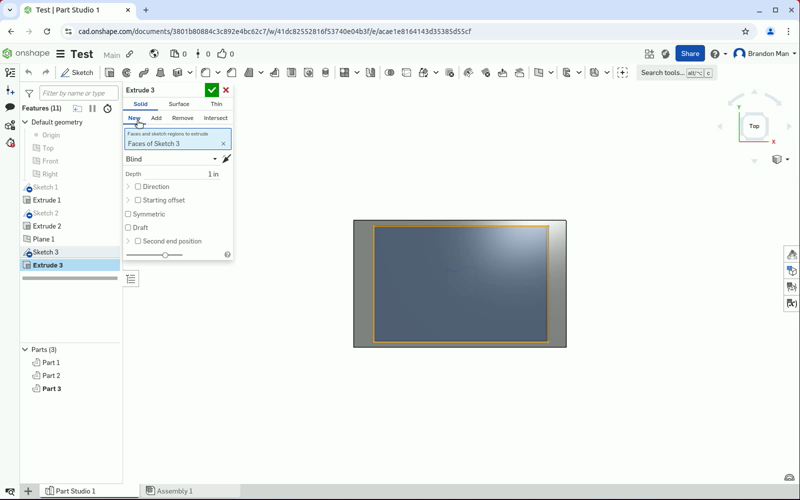
click(137, 120)
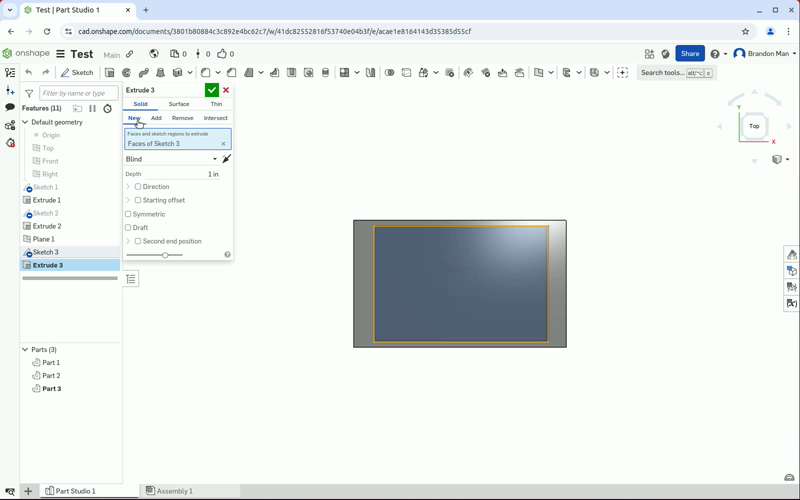
key(tab, 4)
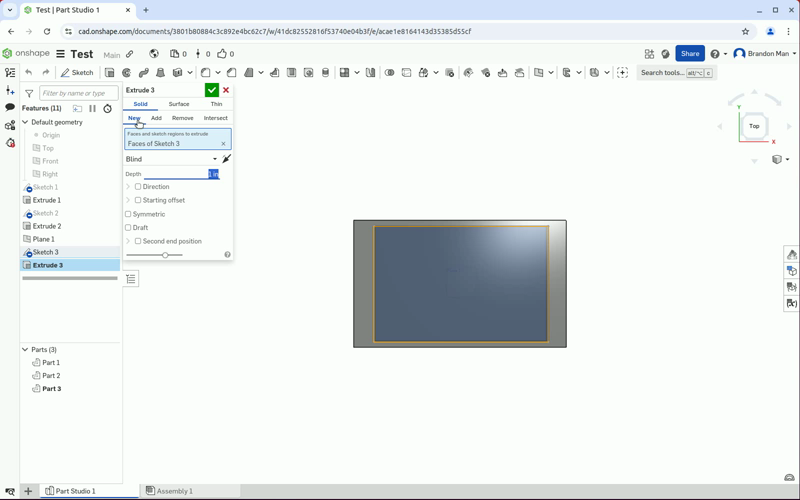
text(-21.905)
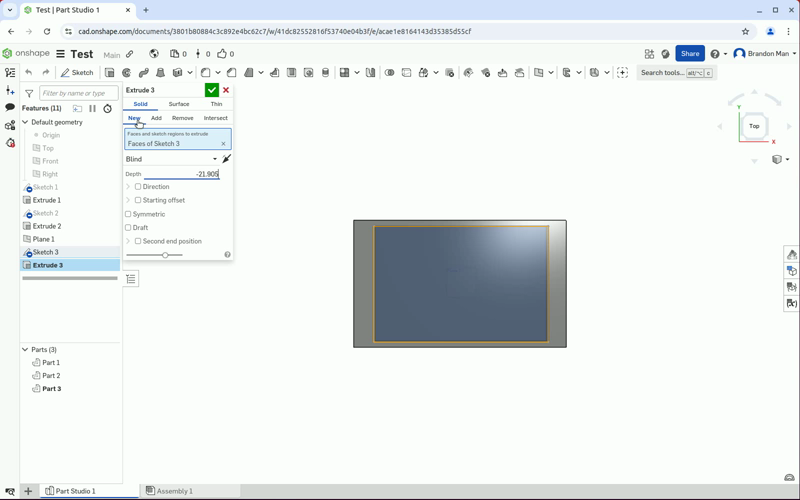
key(enter)
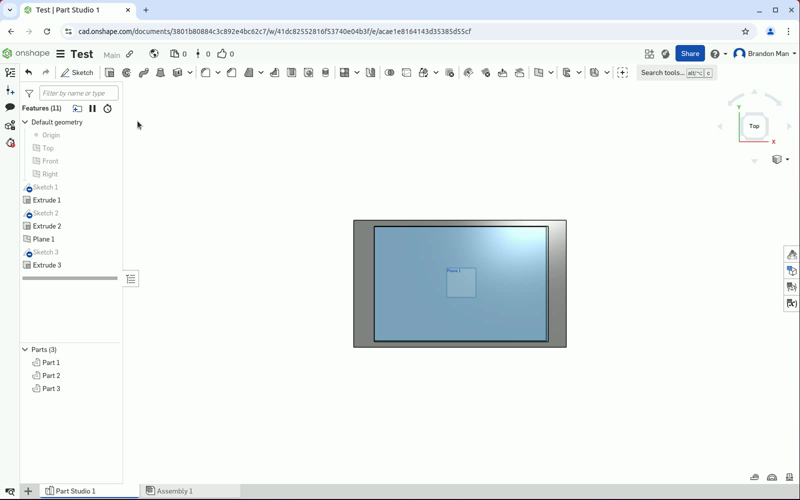
key(shift+h)
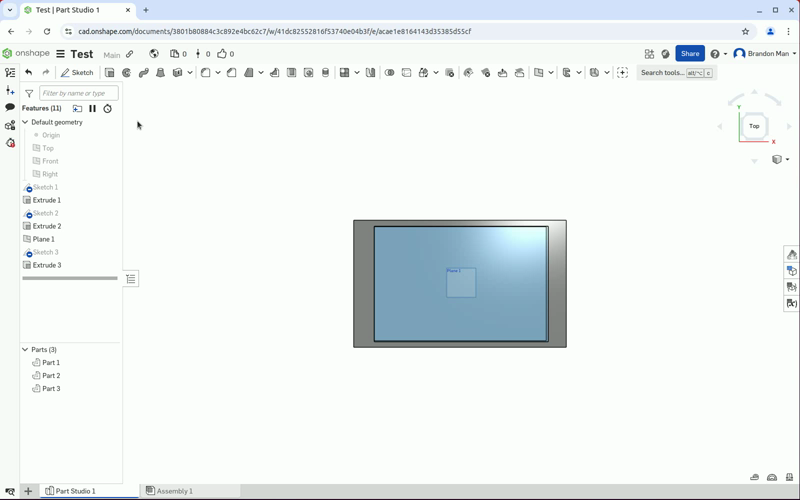
key(shift+h)
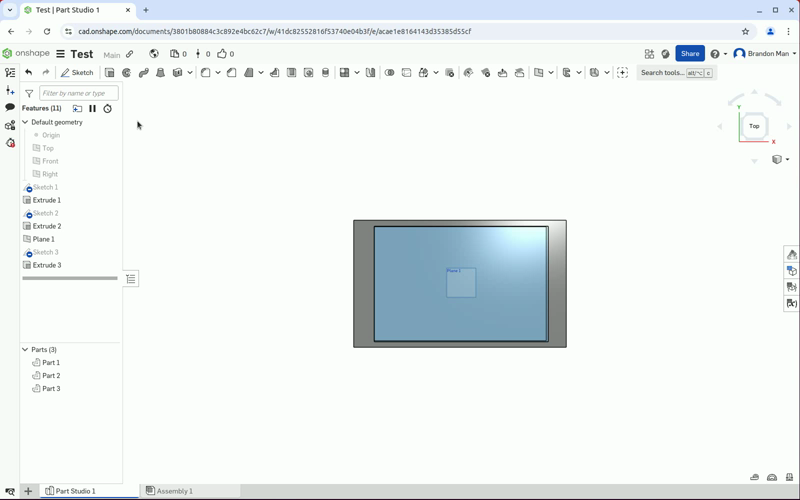
mouse_move(73, 189)
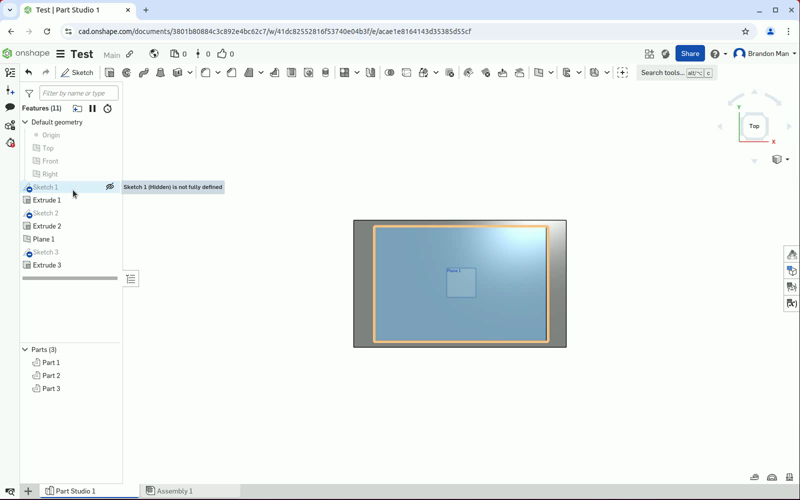
click(73, 189)
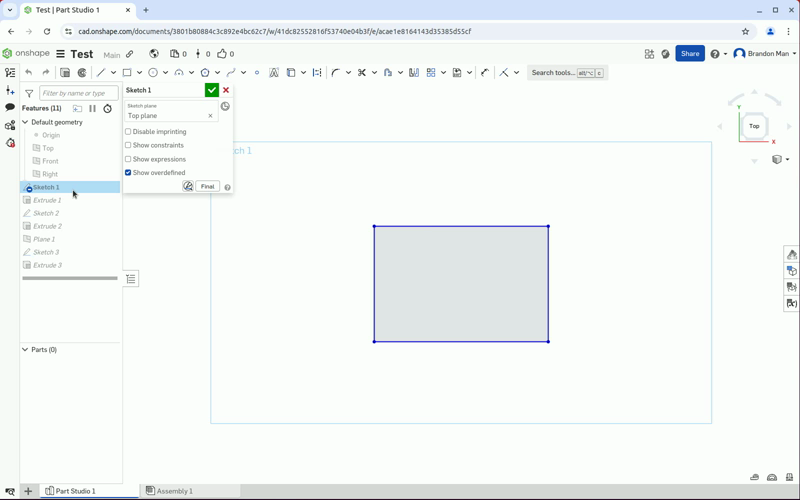
mouse_move(229, 92)
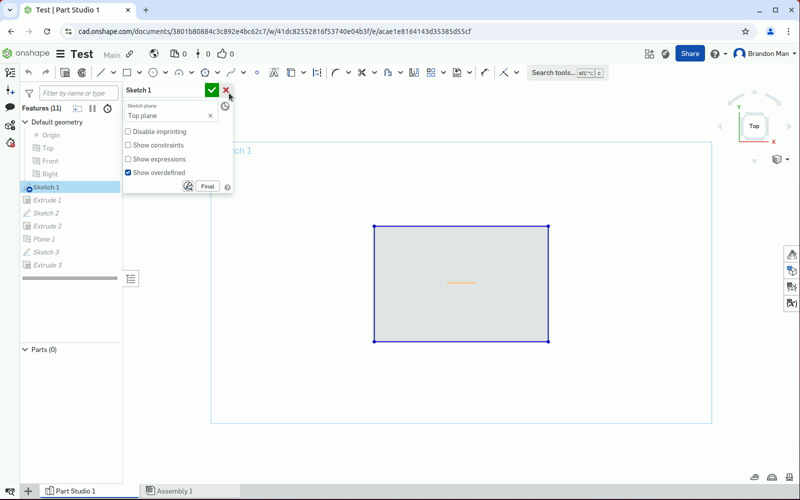
click(229, 92)
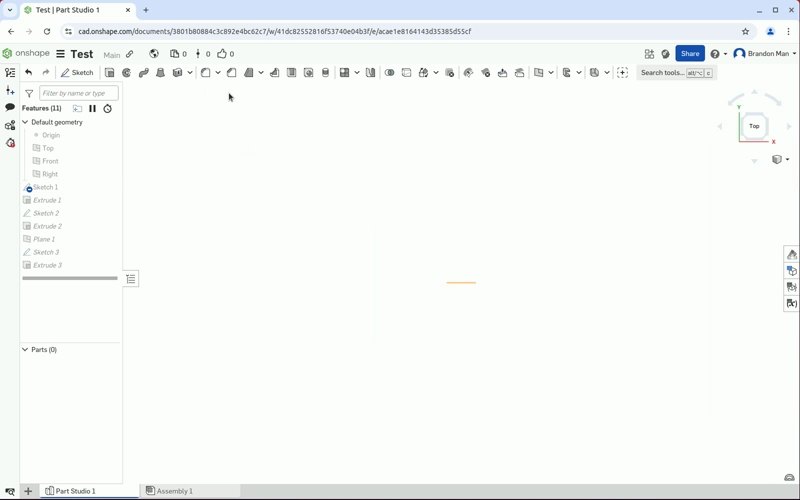
key(shift+s)
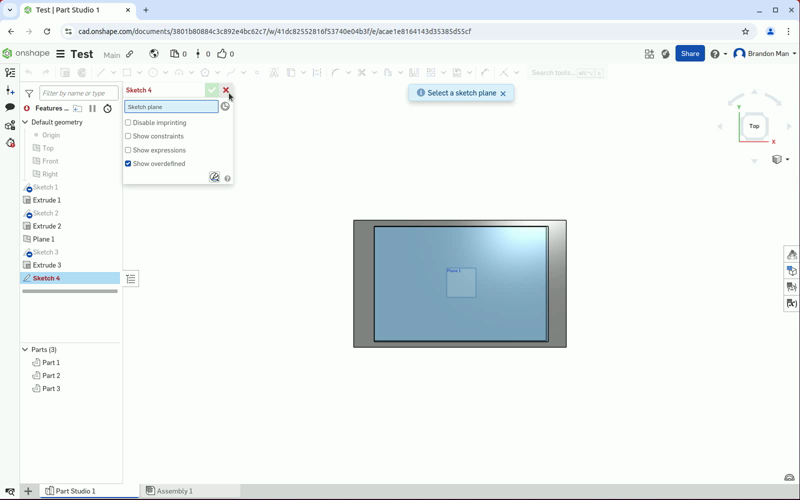
mouse_move(73, 241)
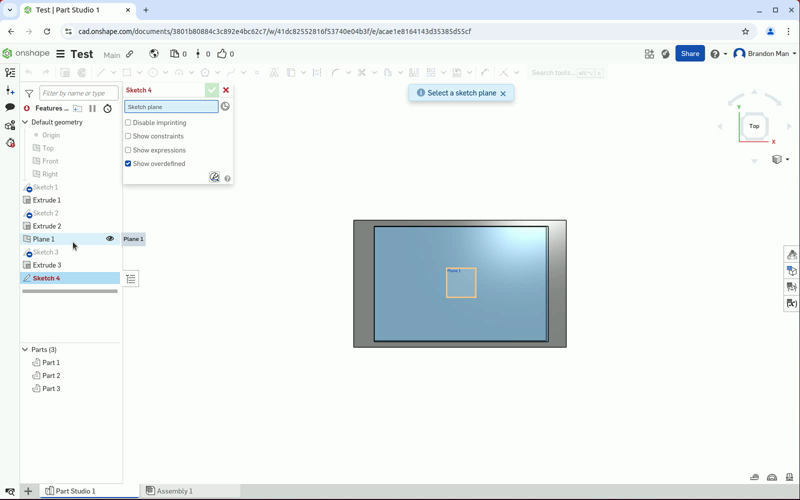
click(73, 241)
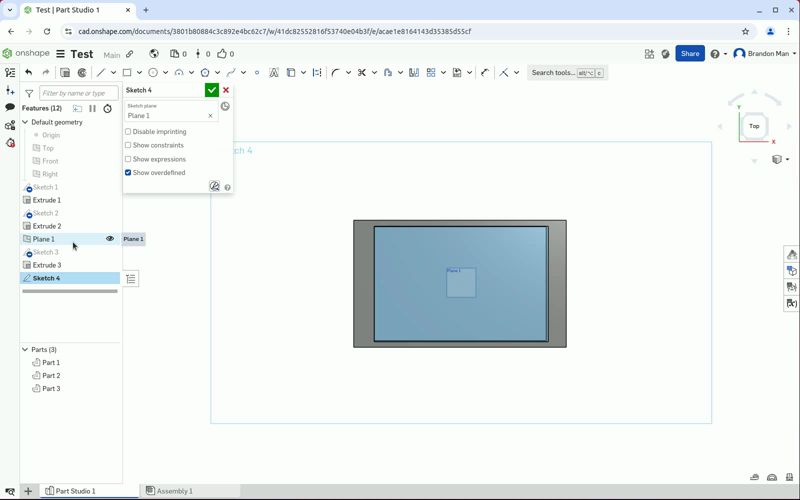
mouse_move(73, 352)
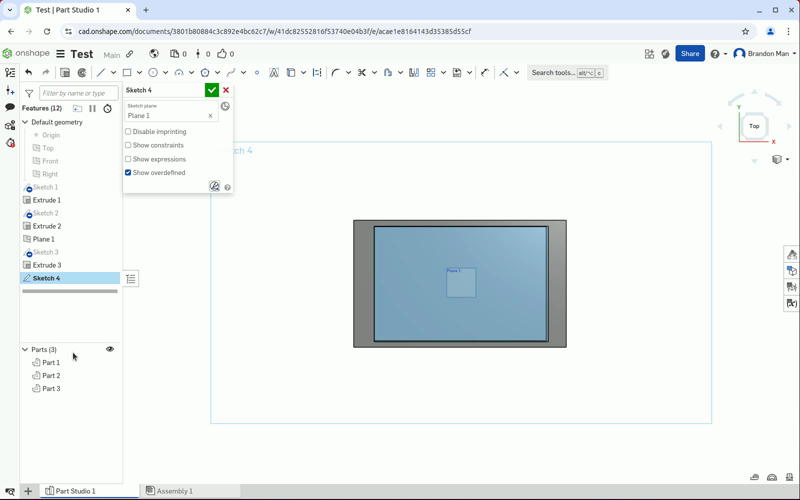
key(y)
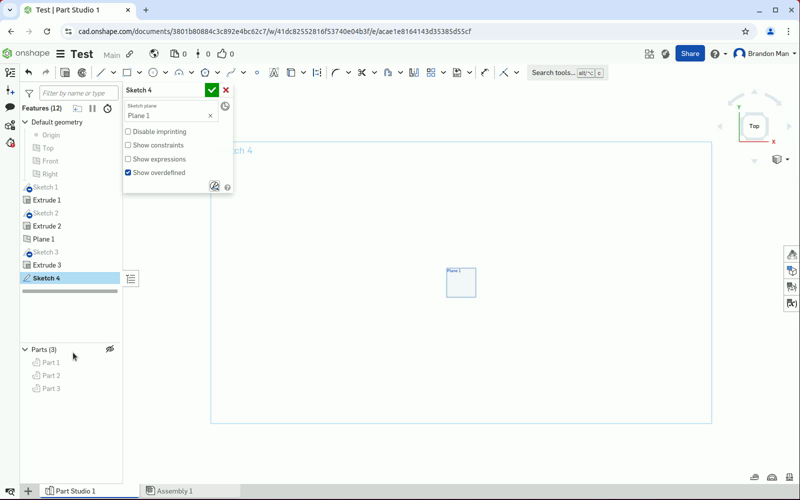
key(l)
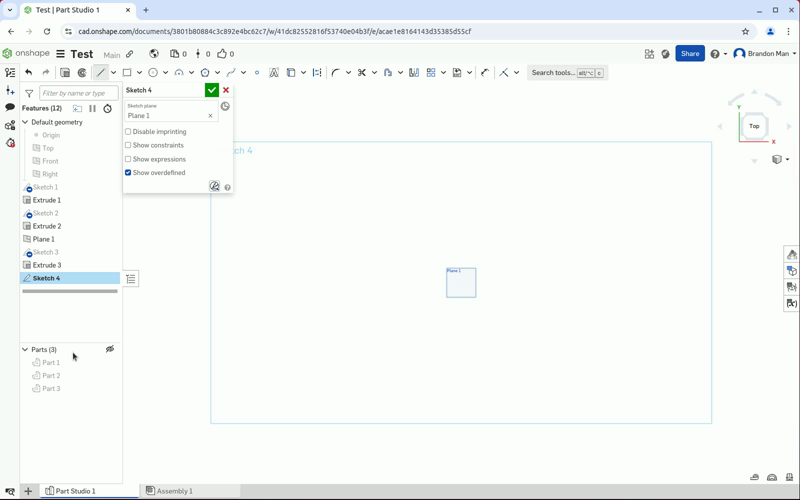
key_down(shift)
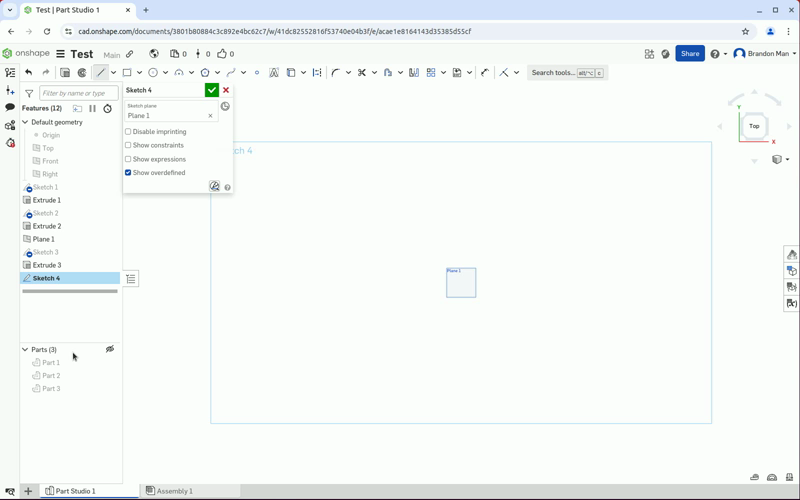
mouse_move(374, 341)
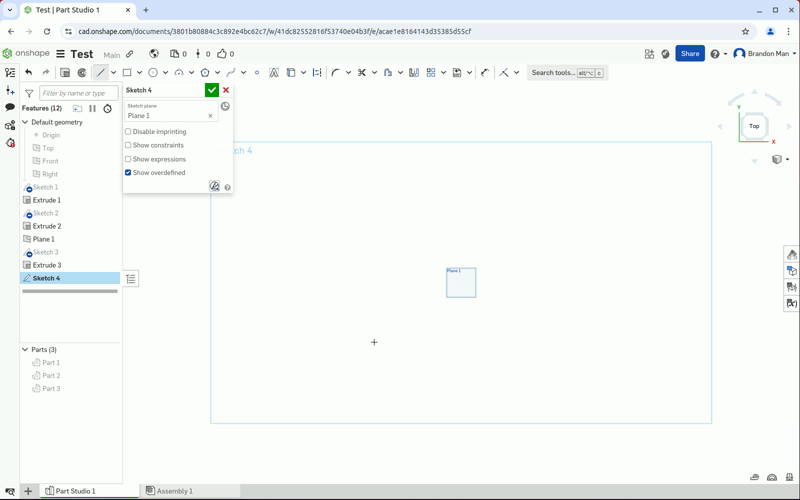
click(374, 341)
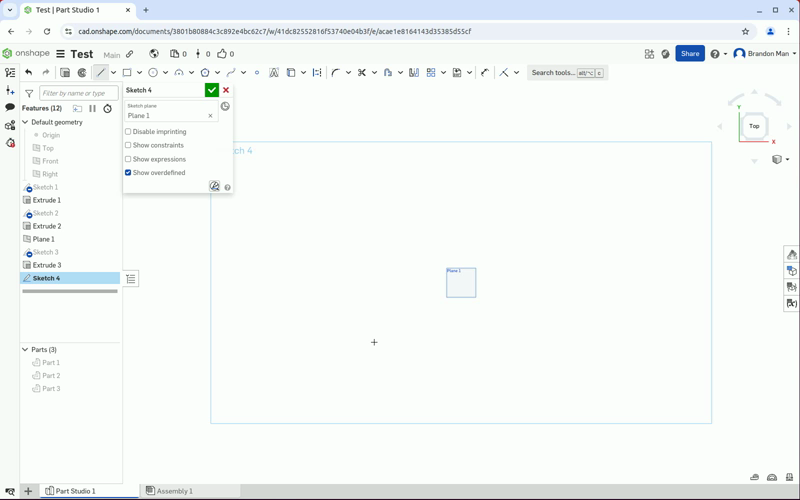
key_up(shift)
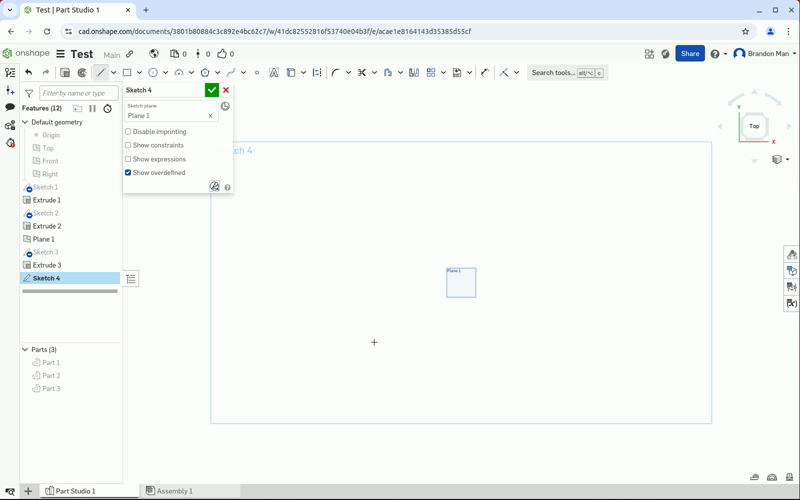
key_down(shift)
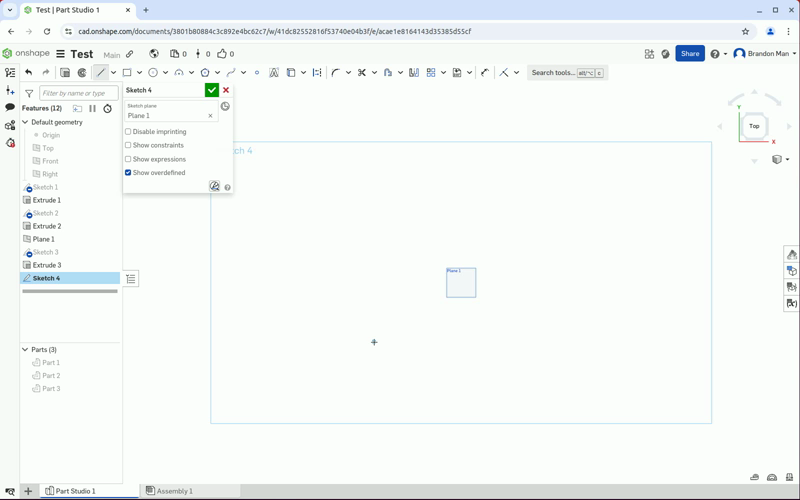
mouse_move(548, 341)
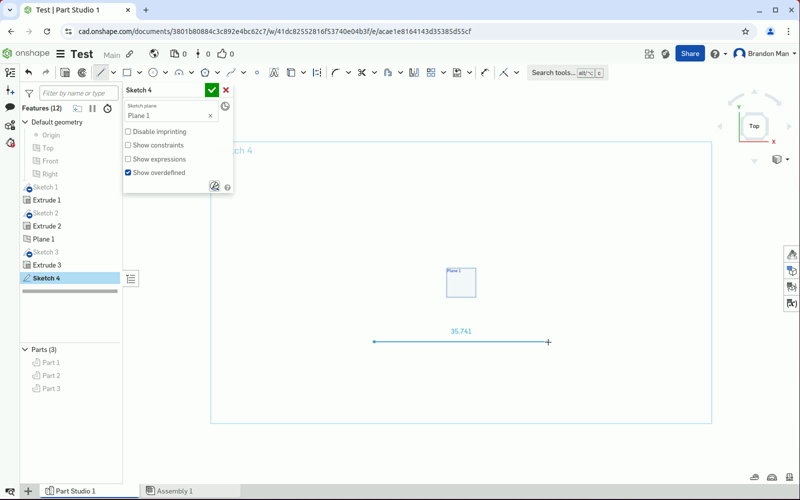
click(548, 341)
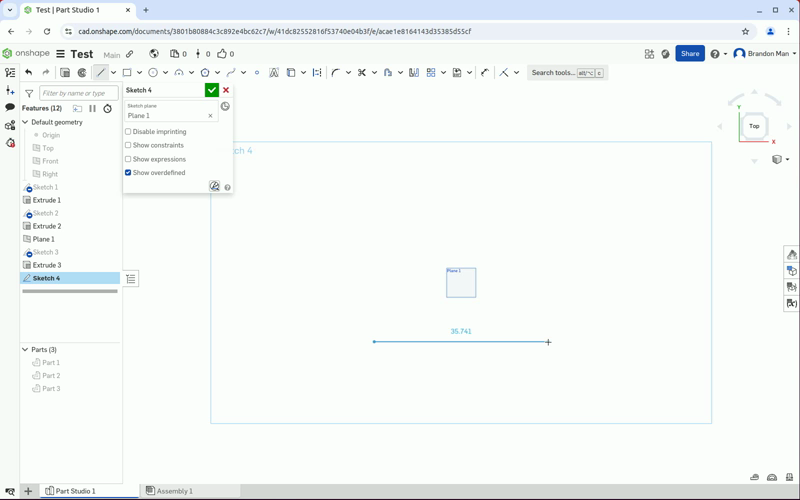
key_up(shift)
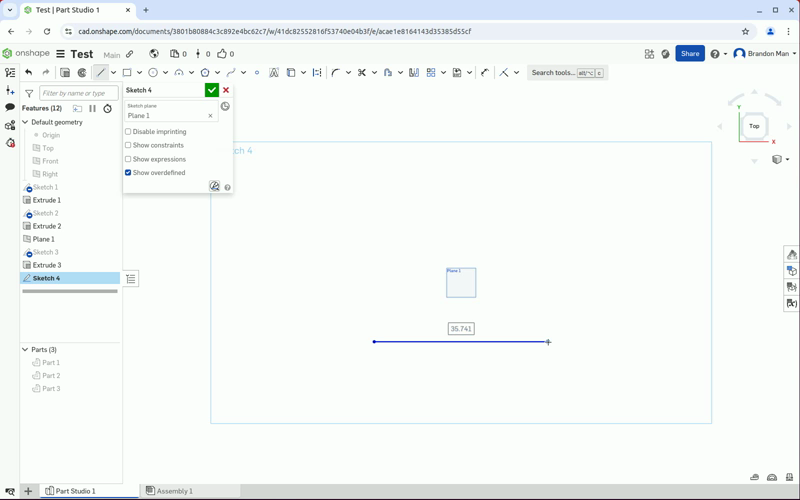
key_down(shift)
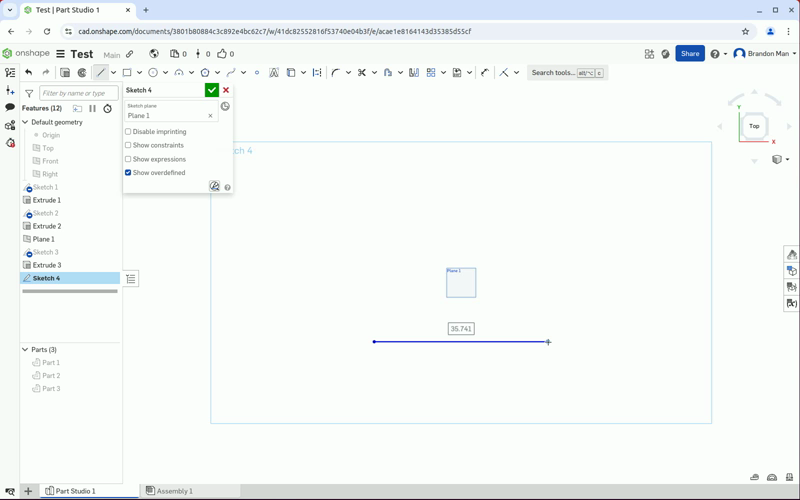
mouse_move(548, 226)
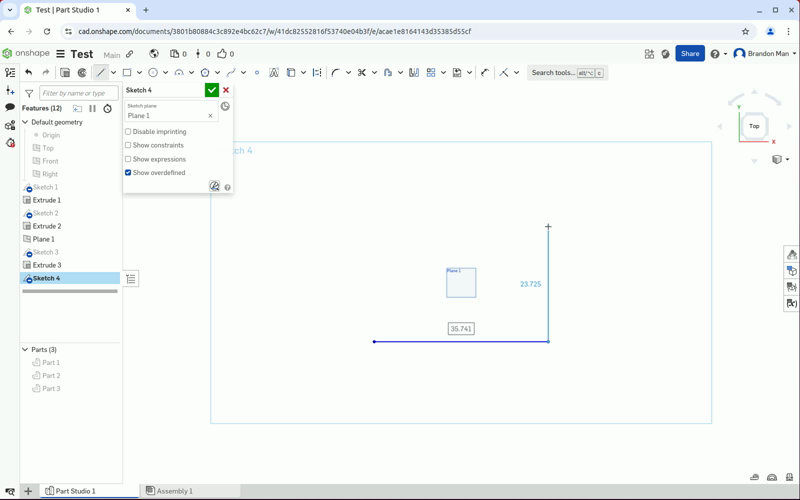
click(548, 226)
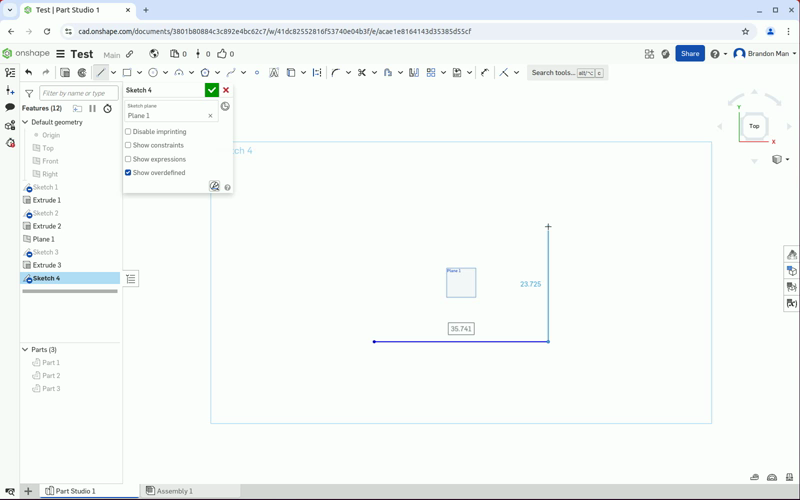
key_up(shift)
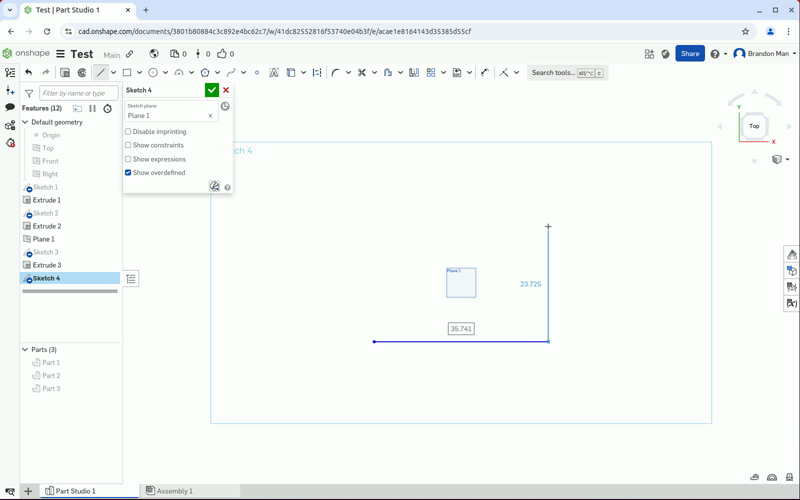
key_down(shift)
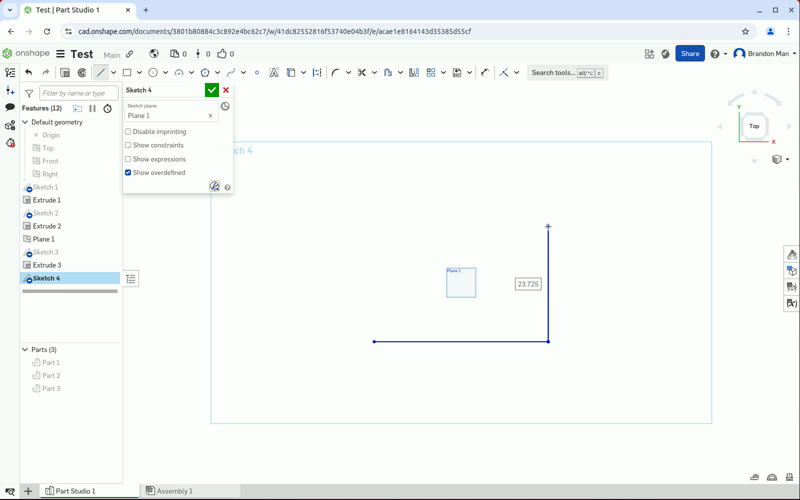
mouse_move(374, 226)
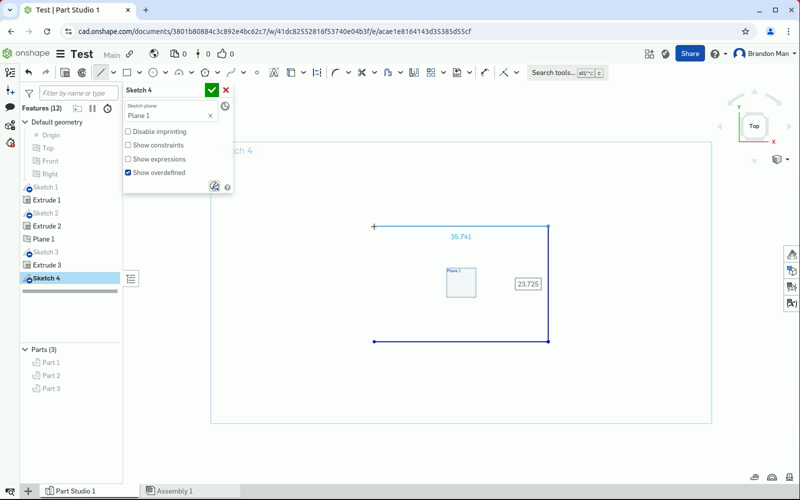
click(374, 226)
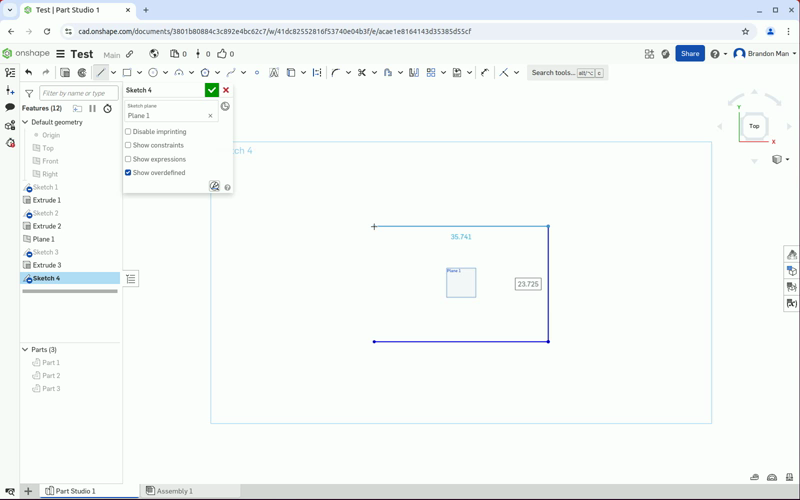
key_up(shift)
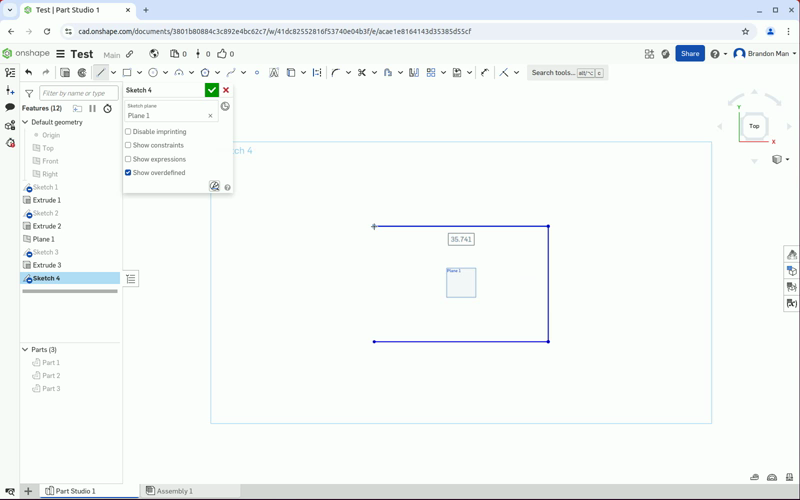
key_down(shift)
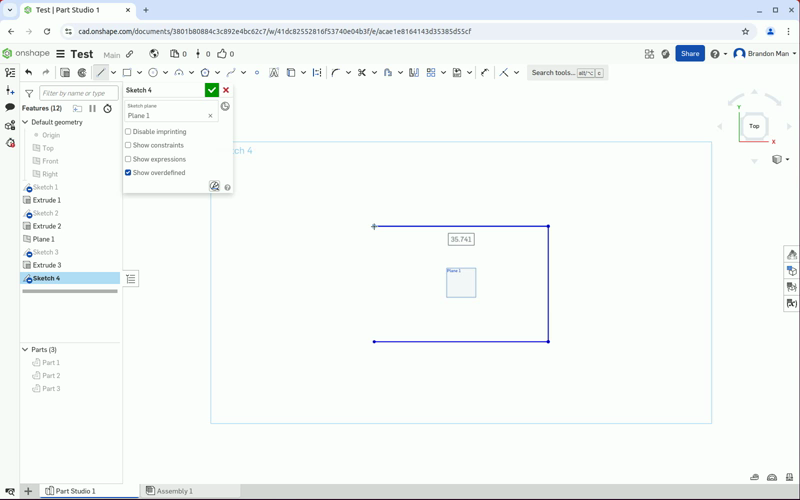
mouse_move(374, 341)
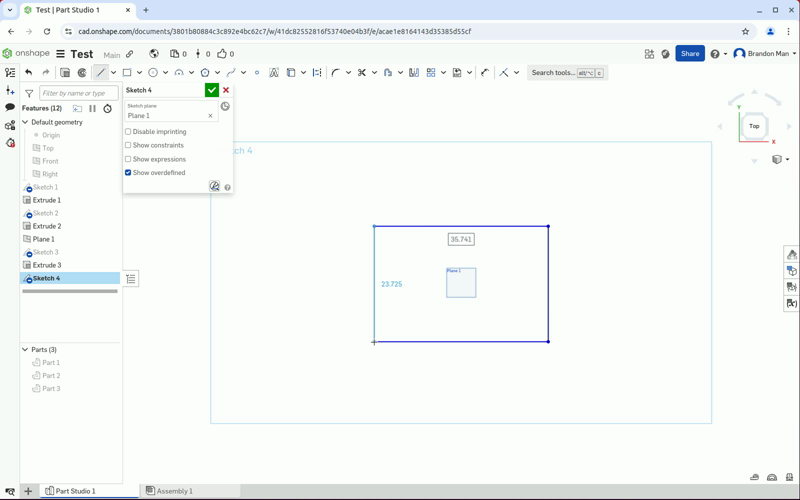
key_up(shift)
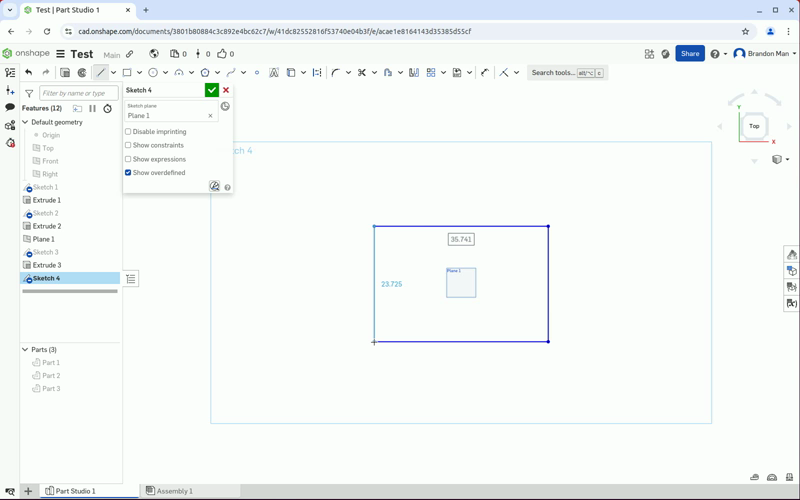
click(374, 341)
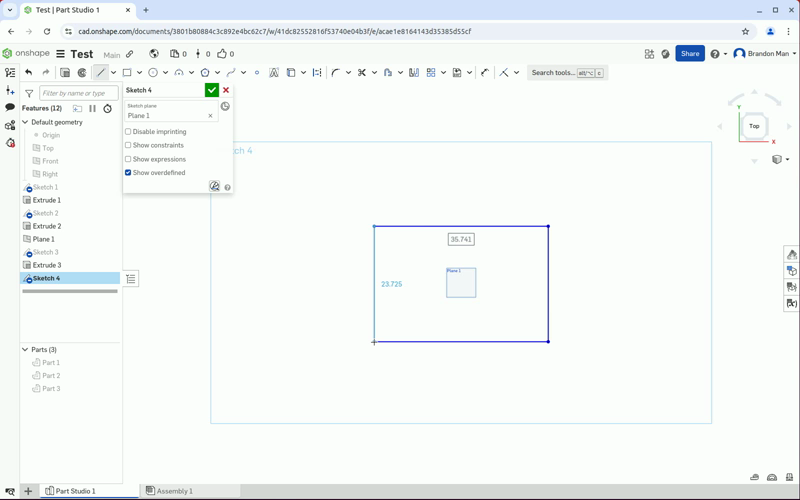
key(esc)
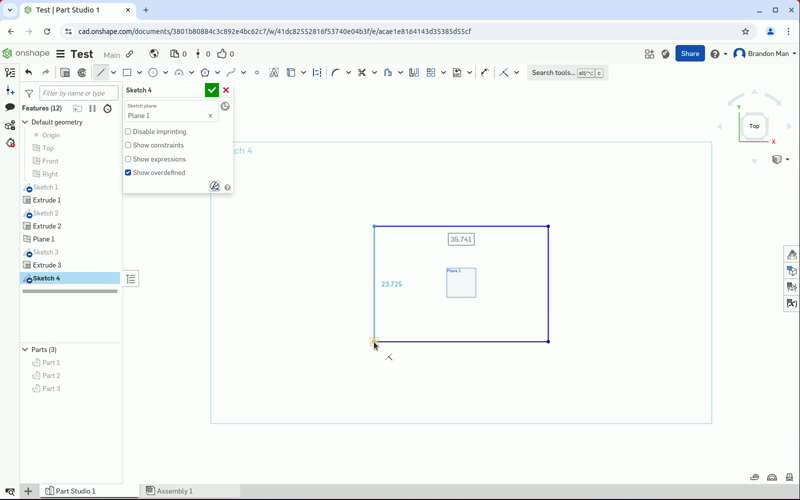
mouse_move(390, 300)
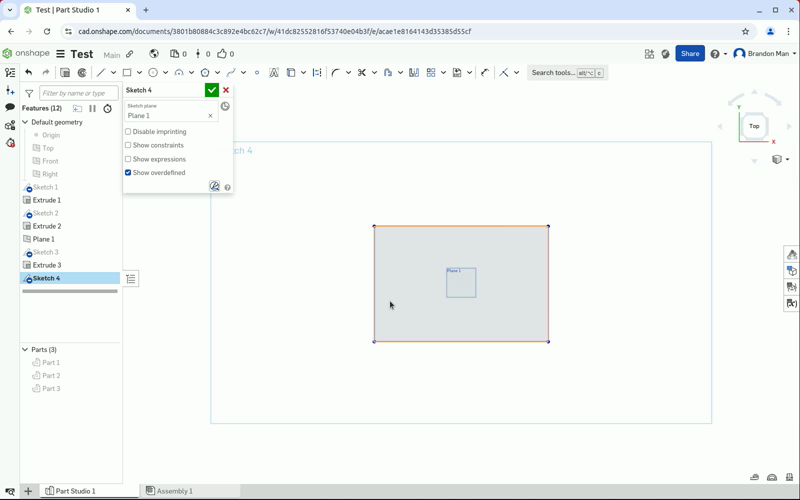
click(390, 300)
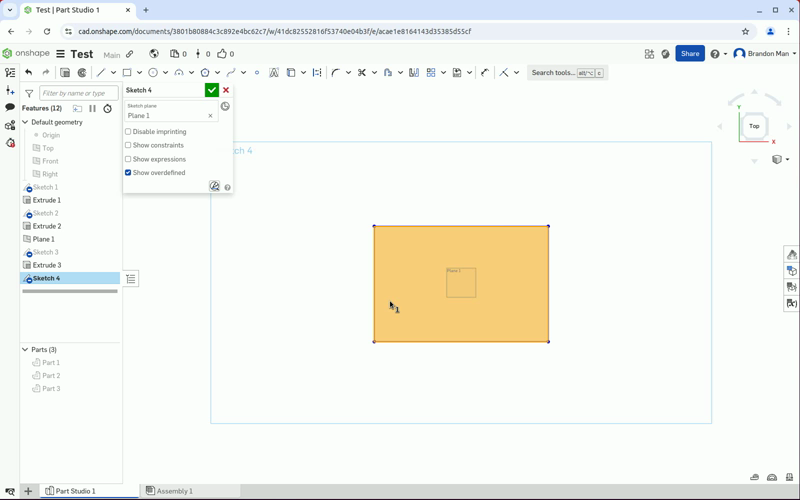
mouse_move(73, 352)
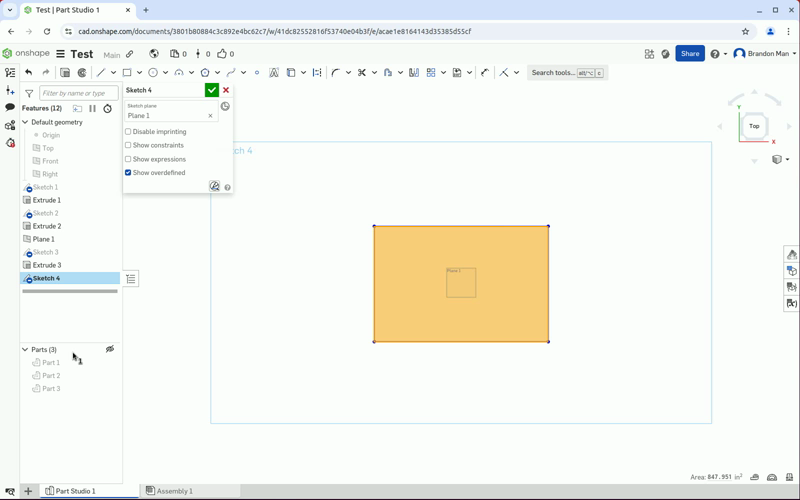
key(shift+y)
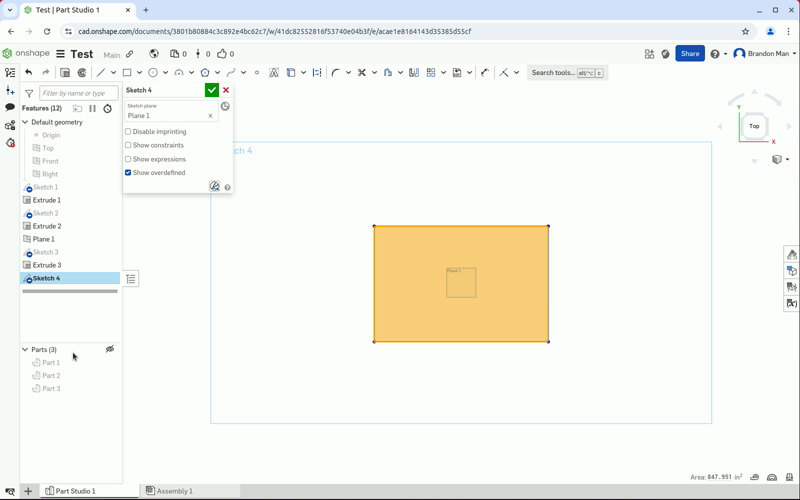
key(shift+e)
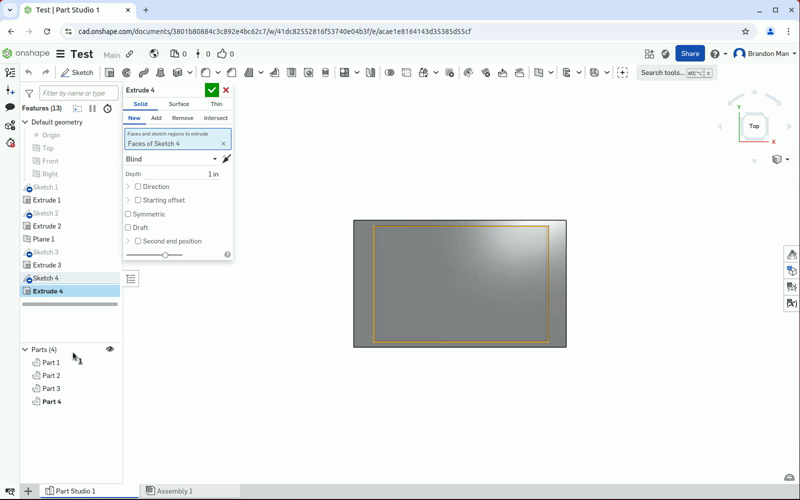
mouse_move(143, 106)
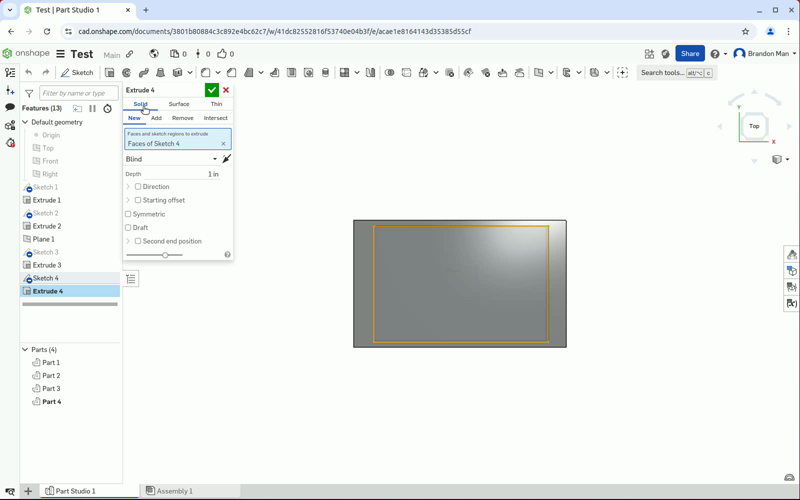
click(143, 106)
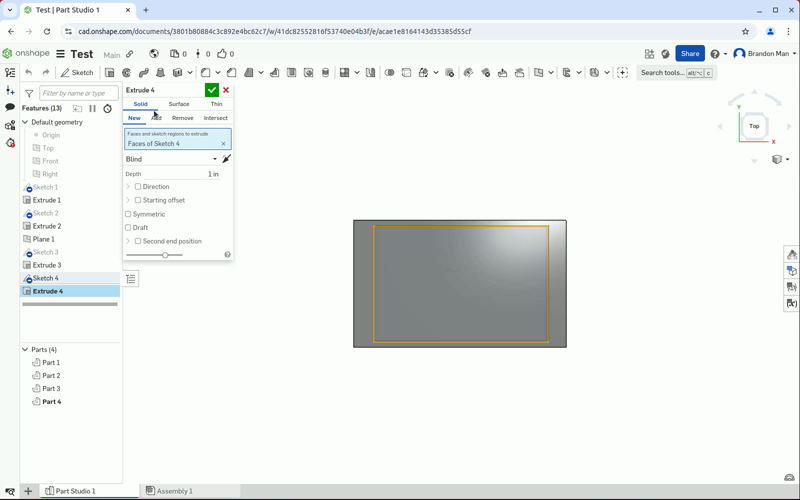
mouse_move(186, 120)
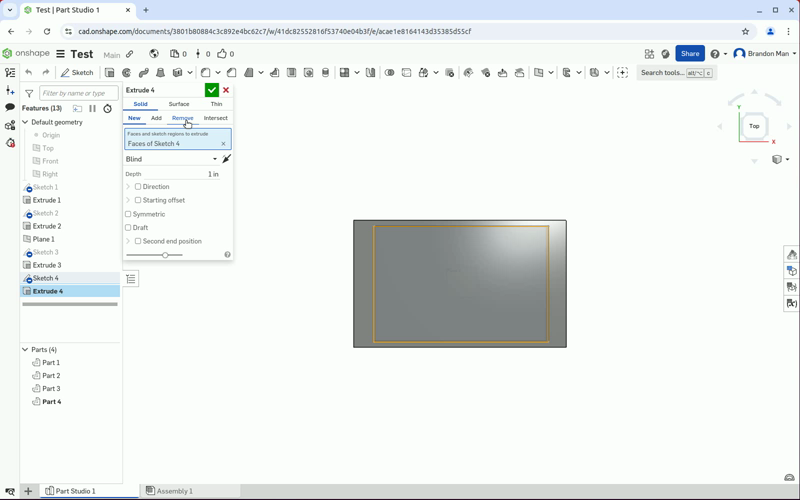
click(186, 120)
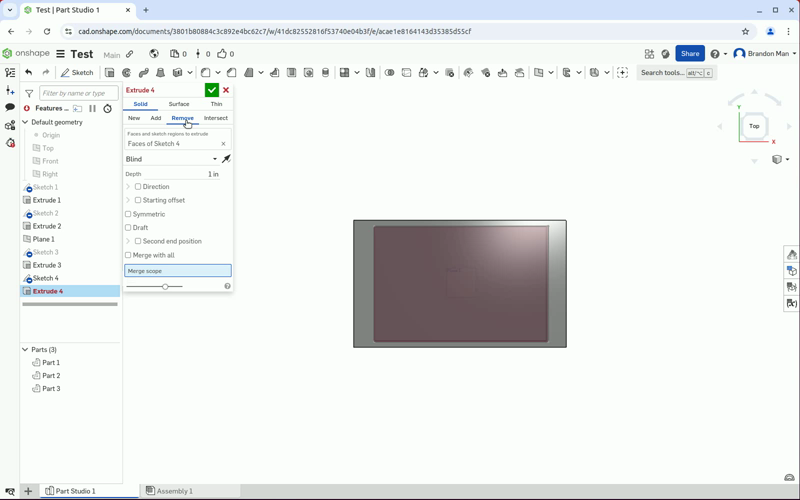
key(tab, 4)
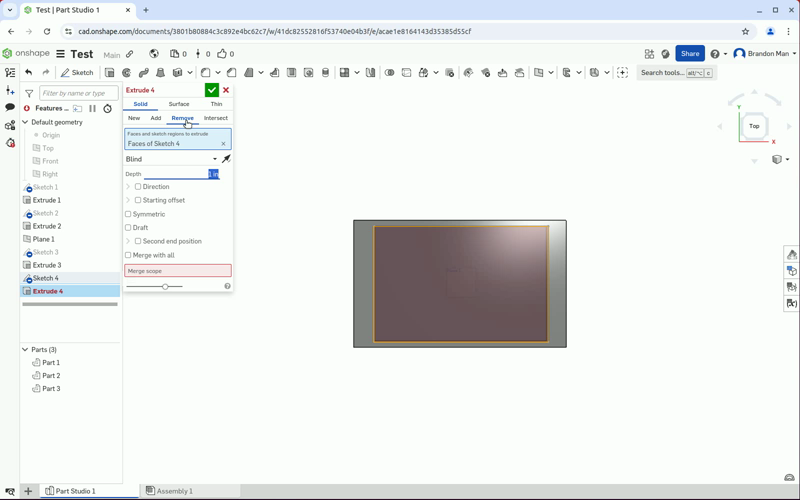
text(21.905)
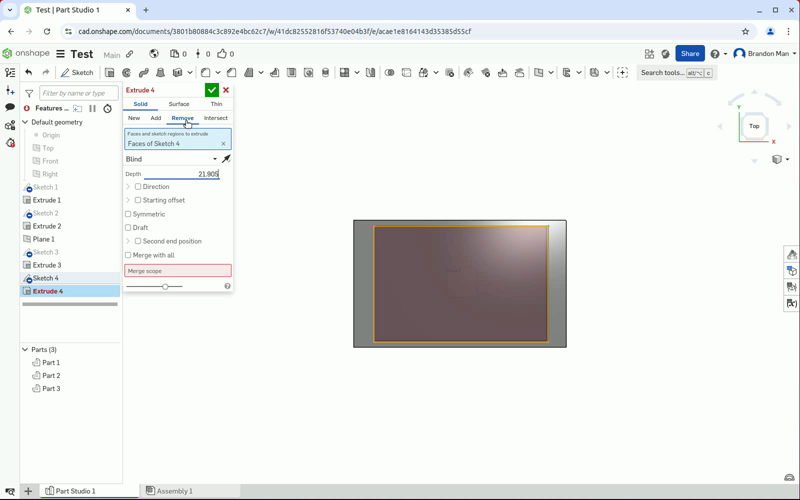
key(tab, 6)
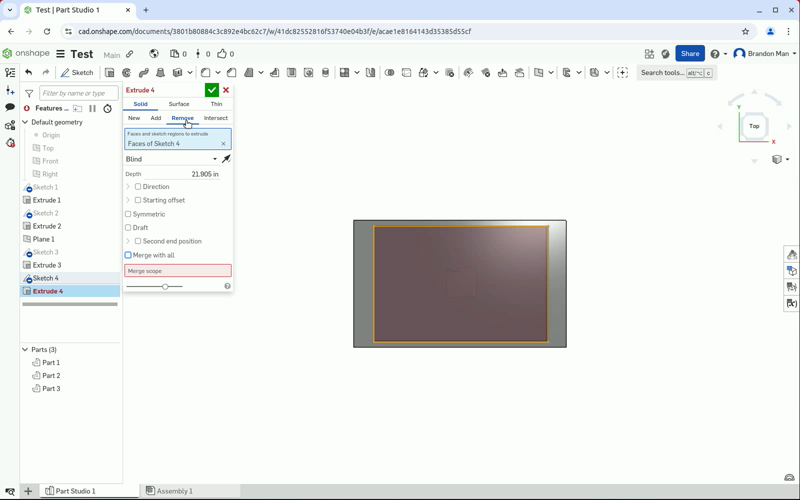
key(space)
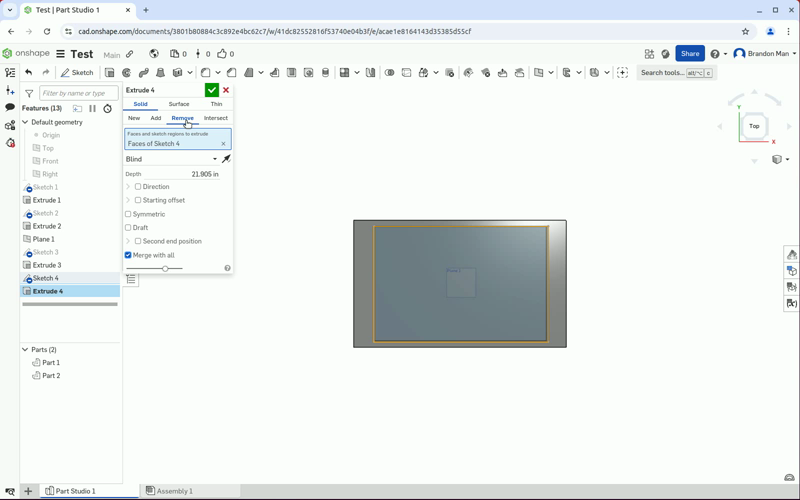
key(enter)
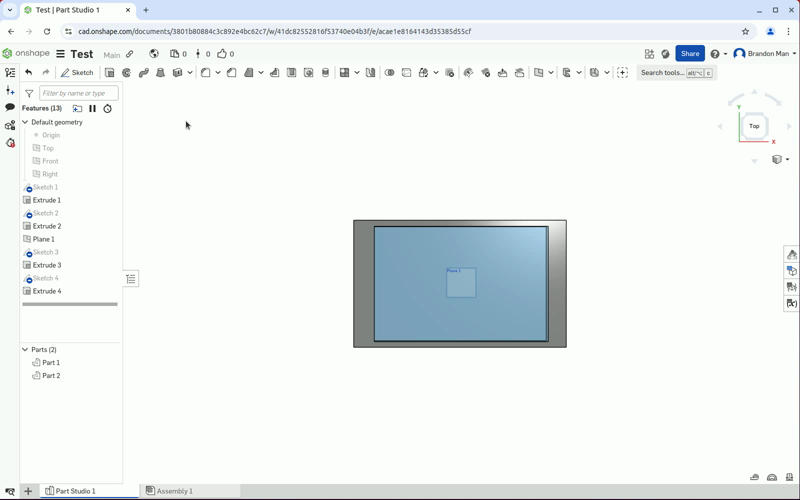
key(shift+h)
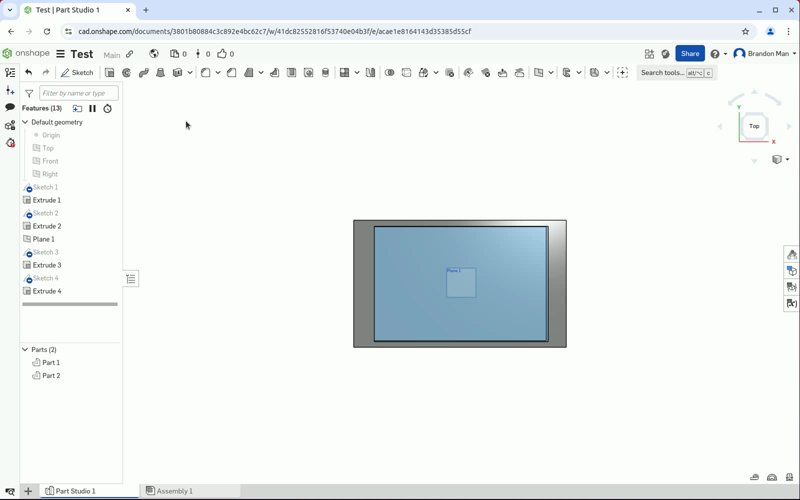
key(shift+h)
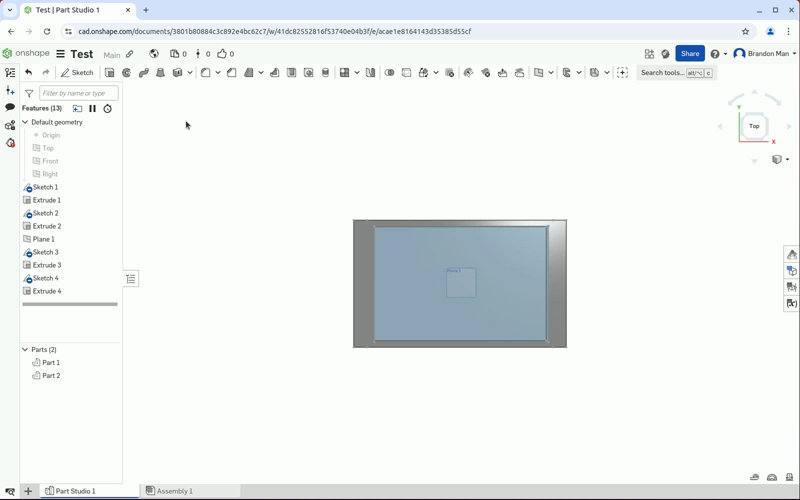
key(shift+7)
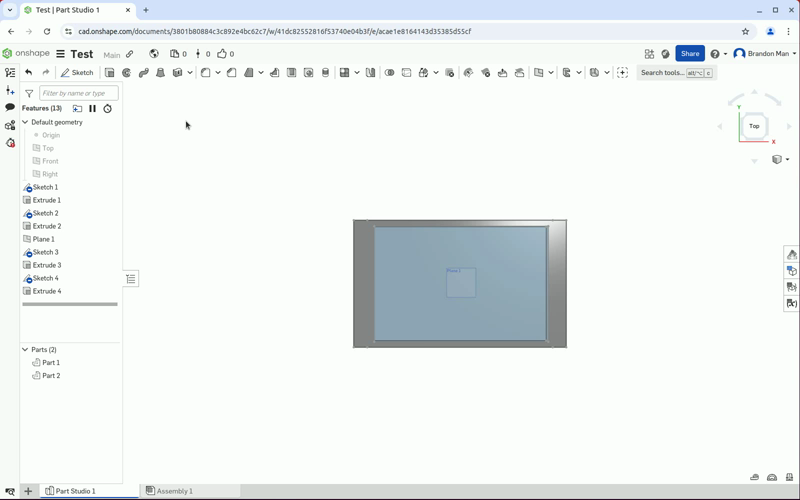
key(up, 3)
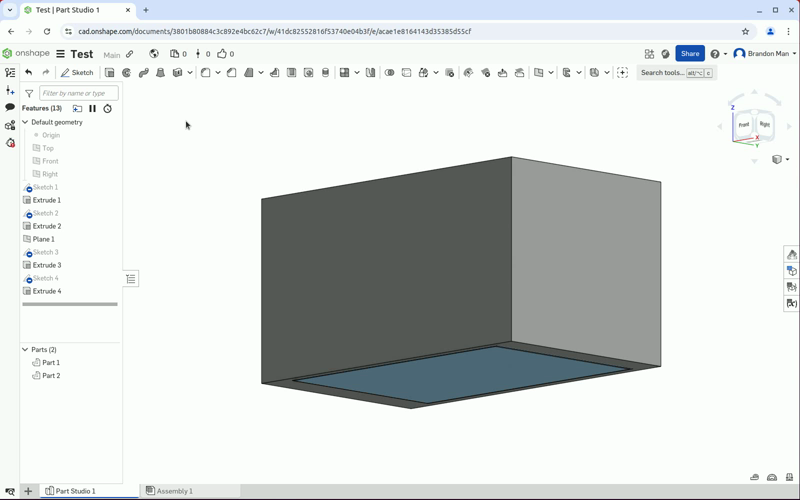
key(left, 3)
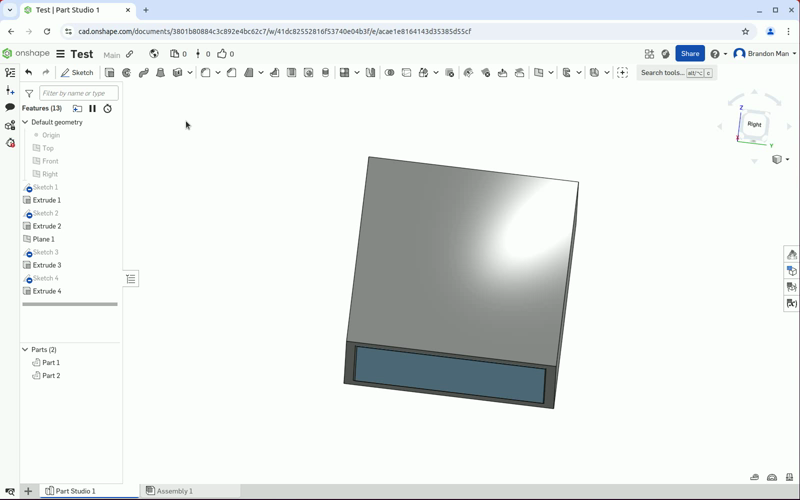
key(right, 3)
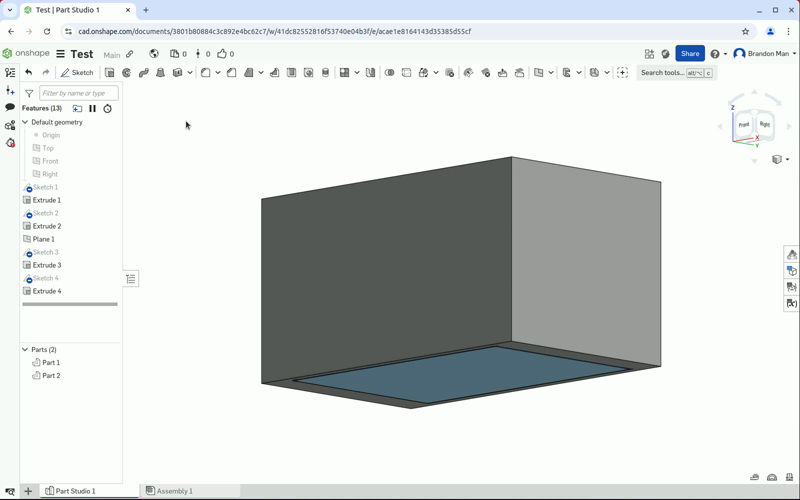
key(down, 3)
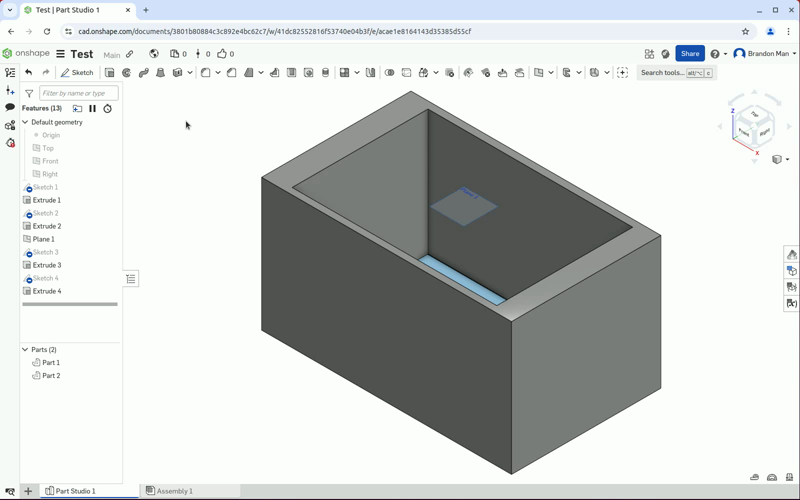
mouse_move(73, 189)
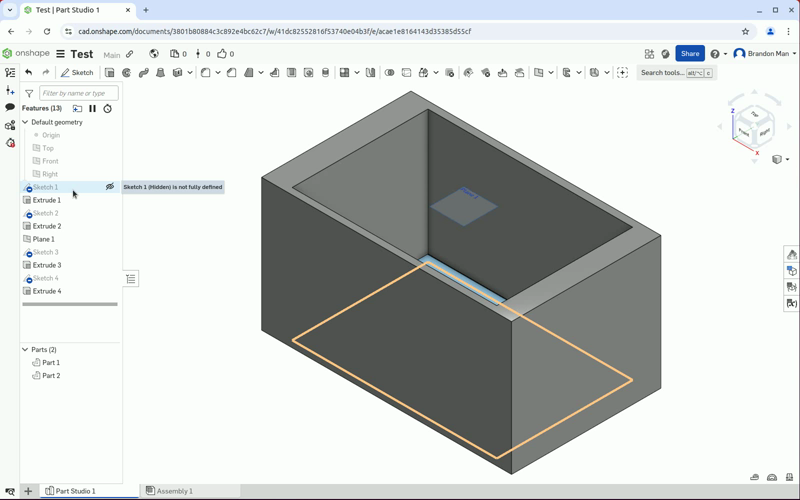
click(73, 189)